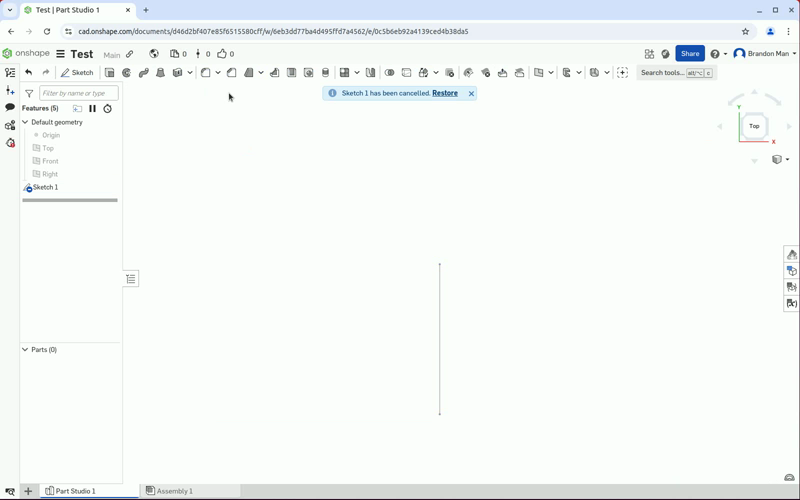
key(shift+h)
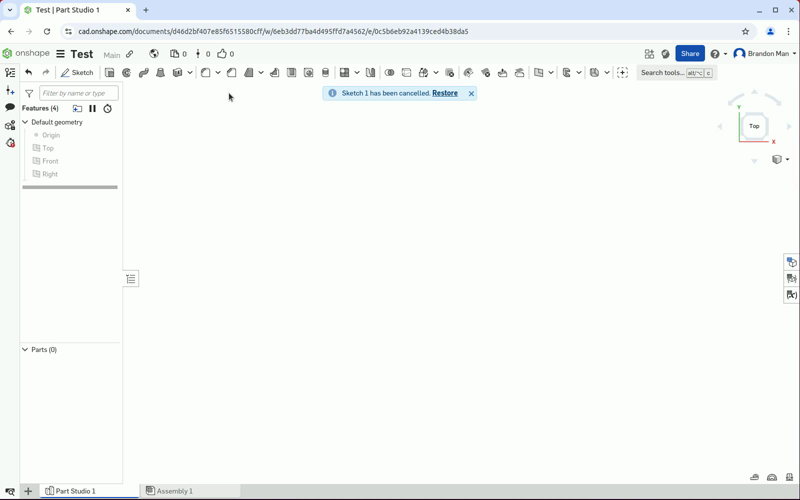
mouse_move(73, 352)
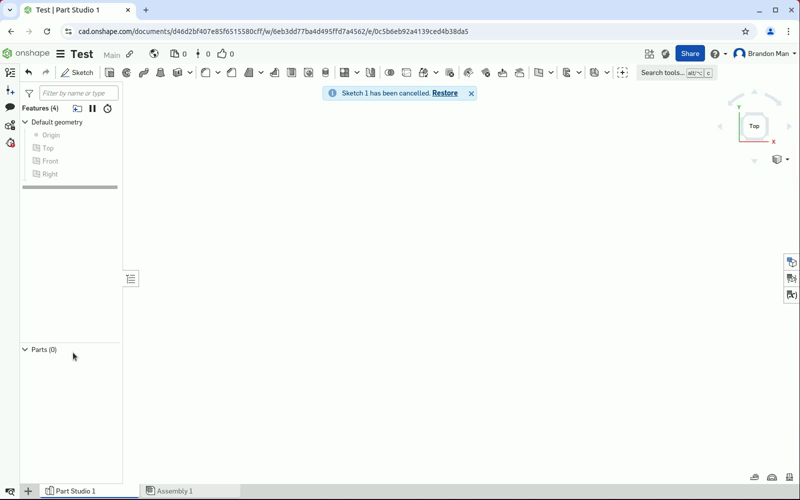
key(y)
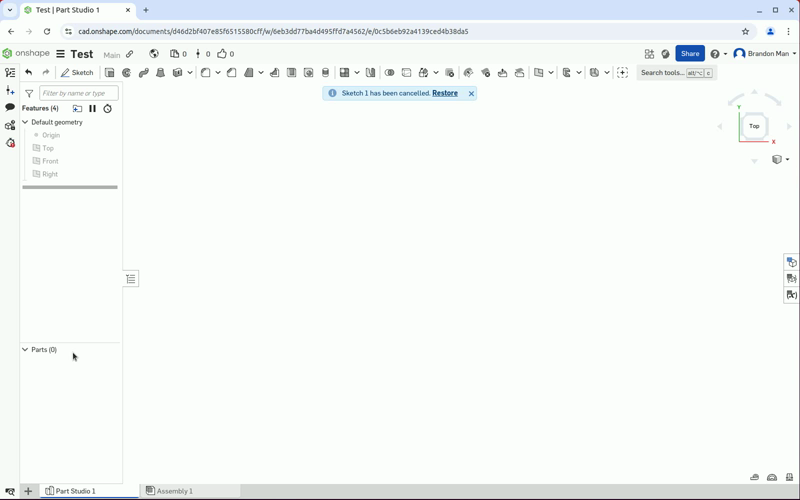
key(shift+p)
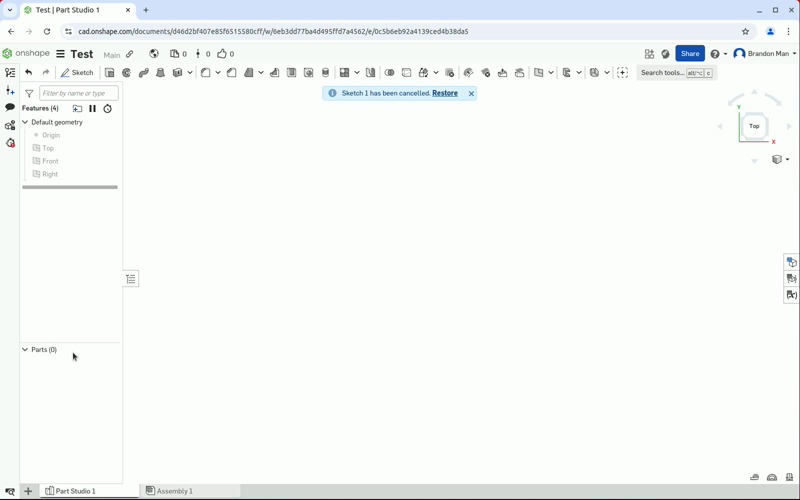
key(space)
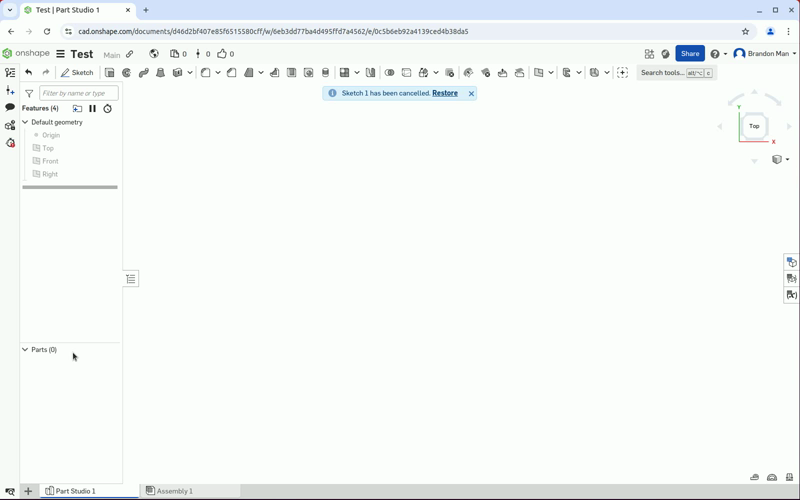
key_down(shift)
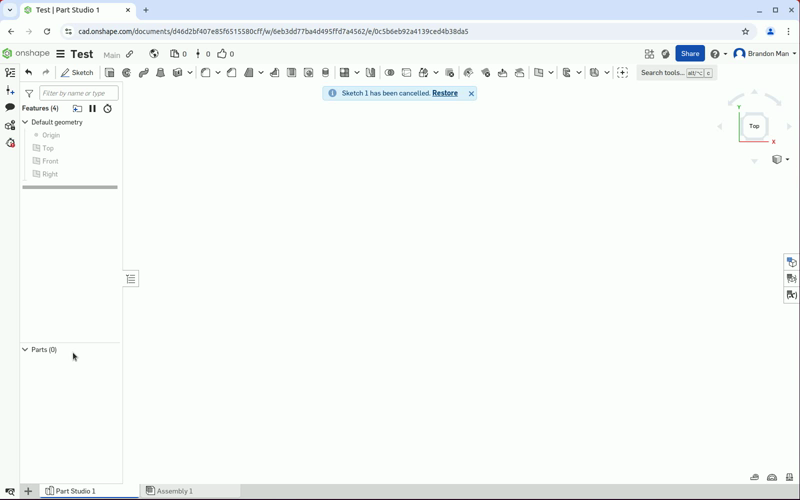
key(up)
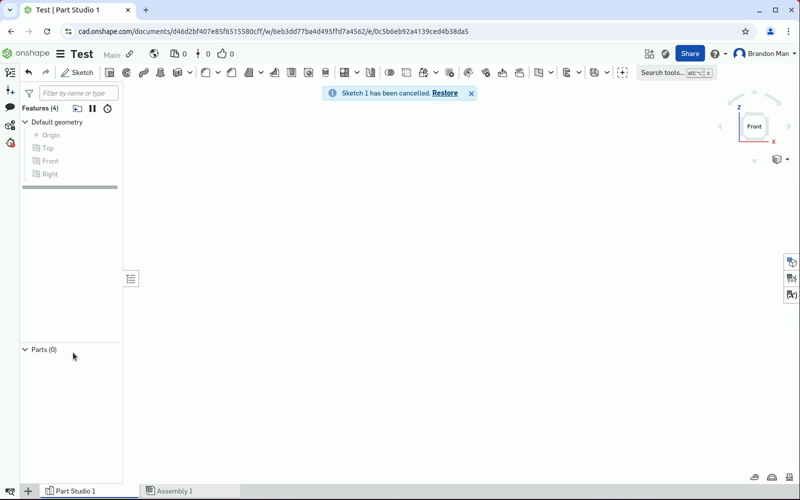
key_up(shift)
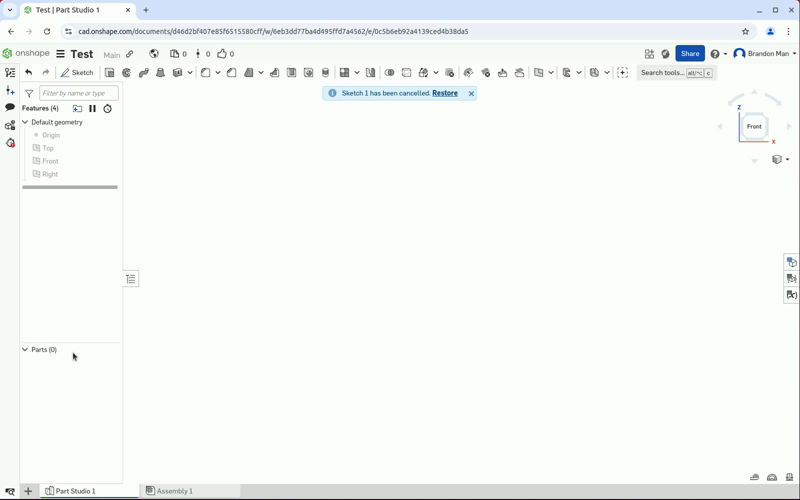
key(space)
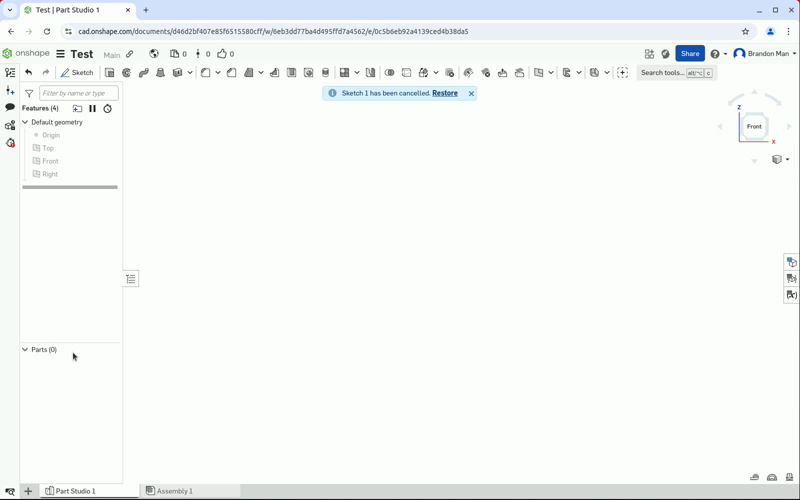
key_down(shift)
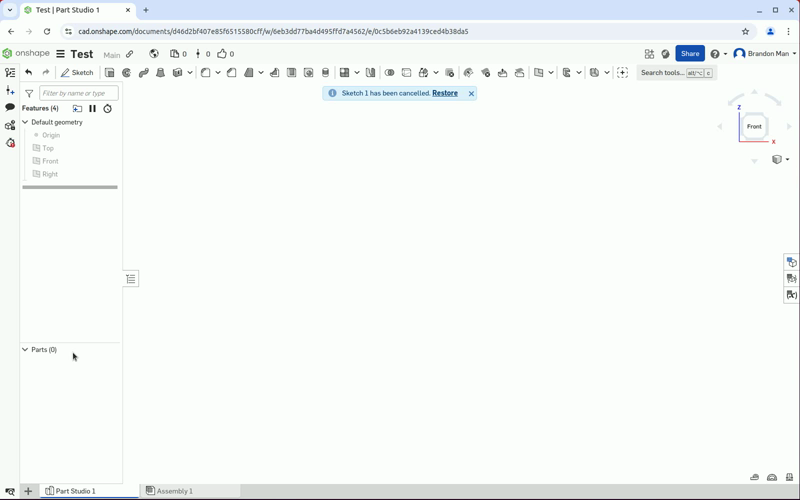
key(left)
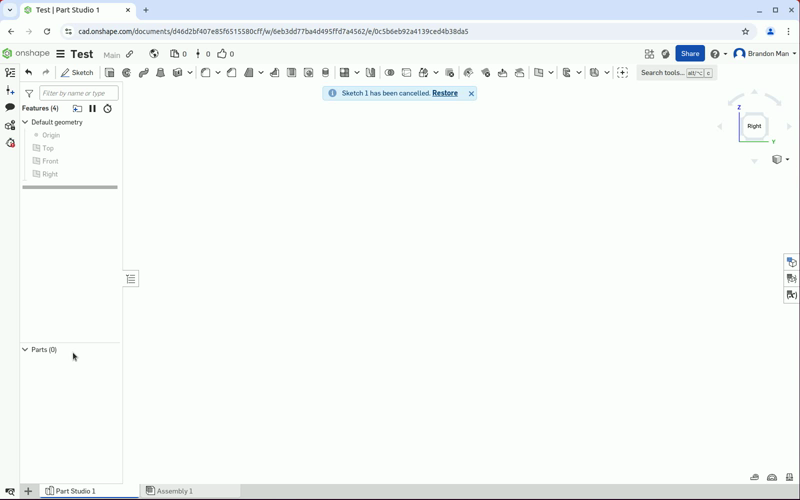
key_up(shift)
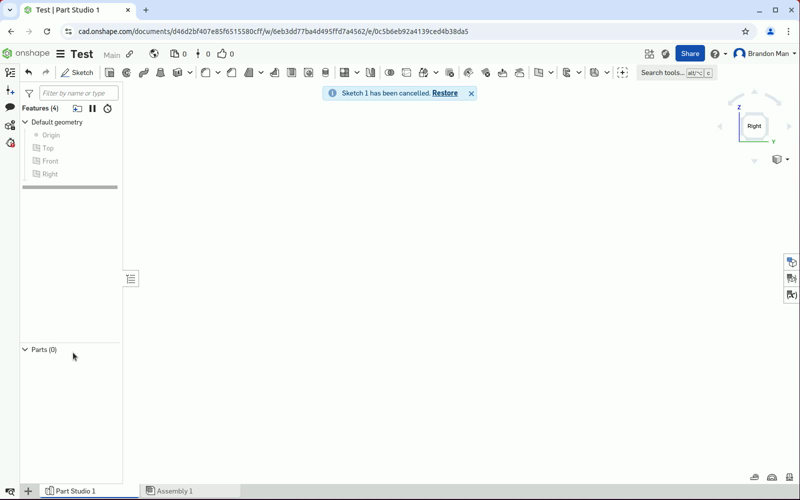
mouse_move(73, 352)
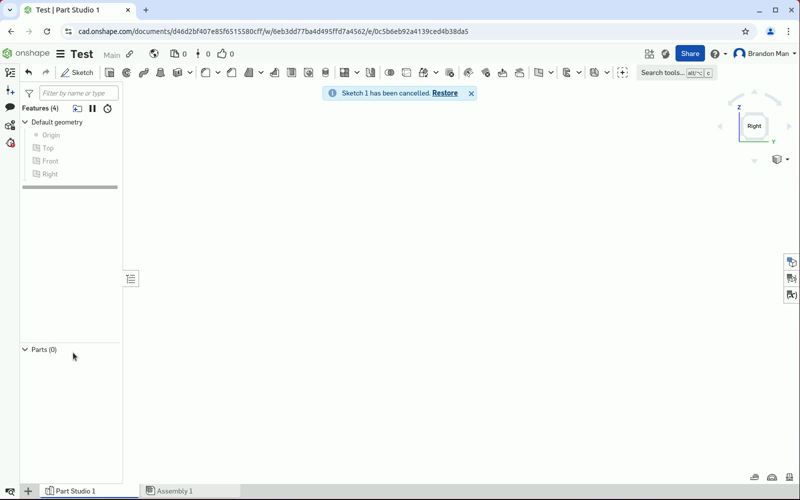
key(shift+y)
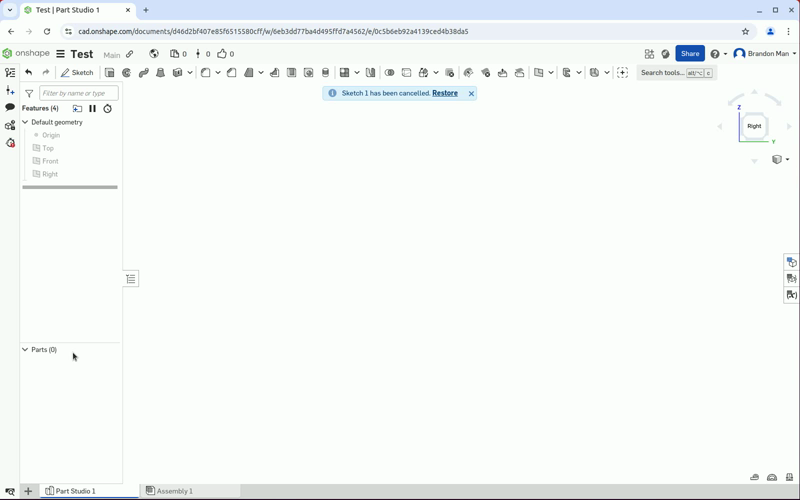
key(shift+s)
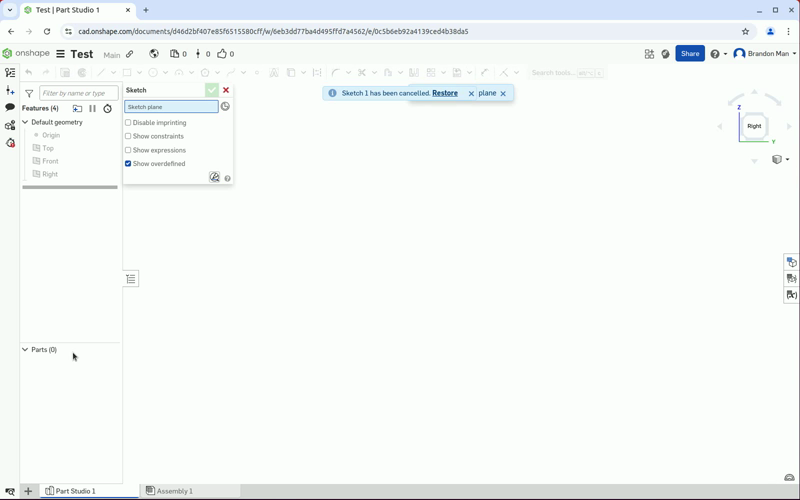
mouse_move(73, 176)
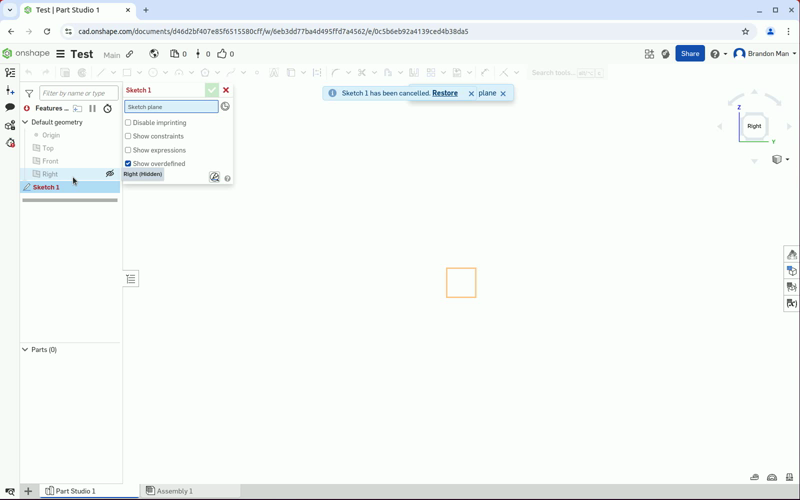
click(73, 176)
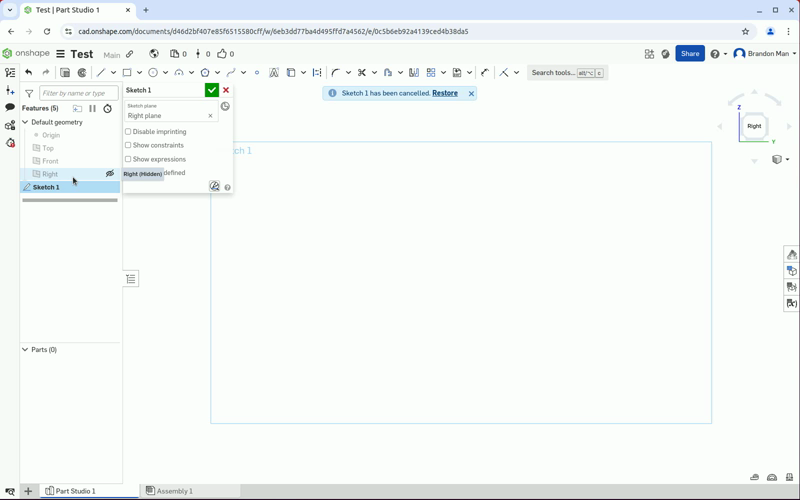
mouse_move(73, 352)
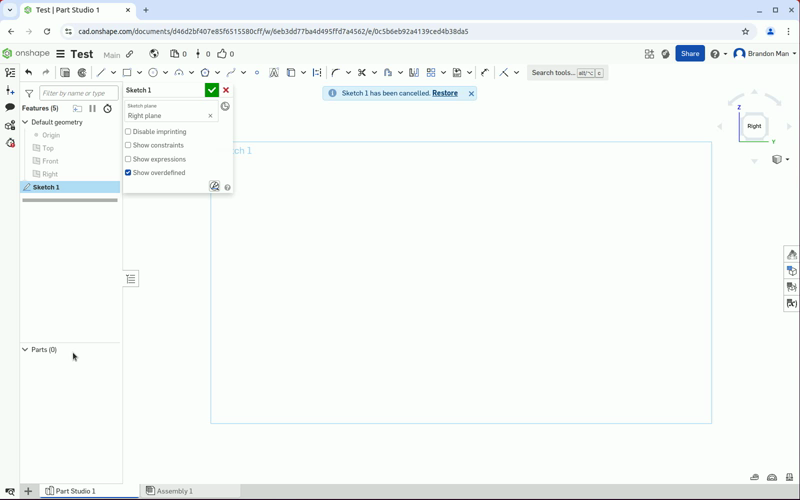
key(y)
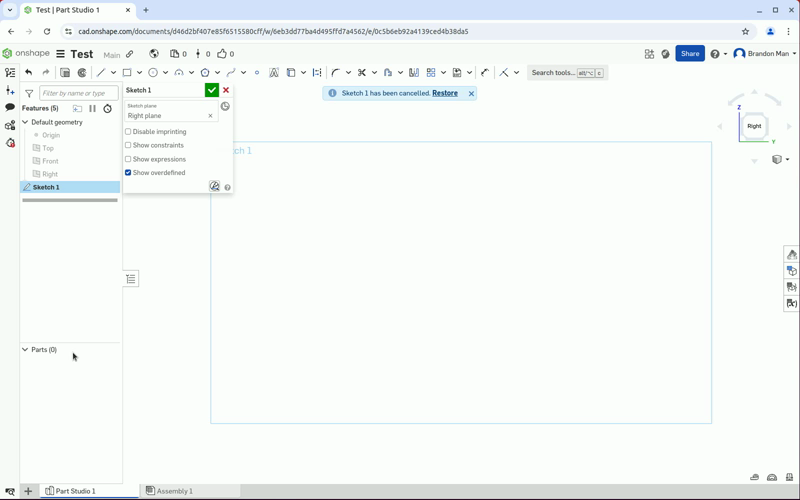
key(l)
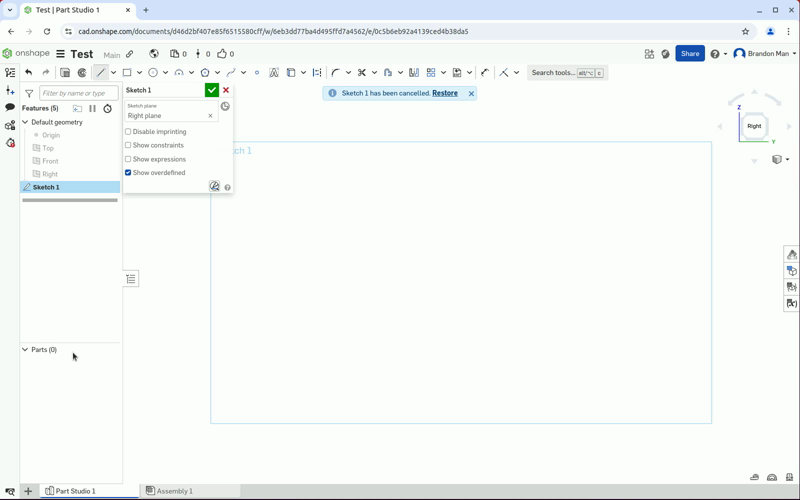
key_down(shift)
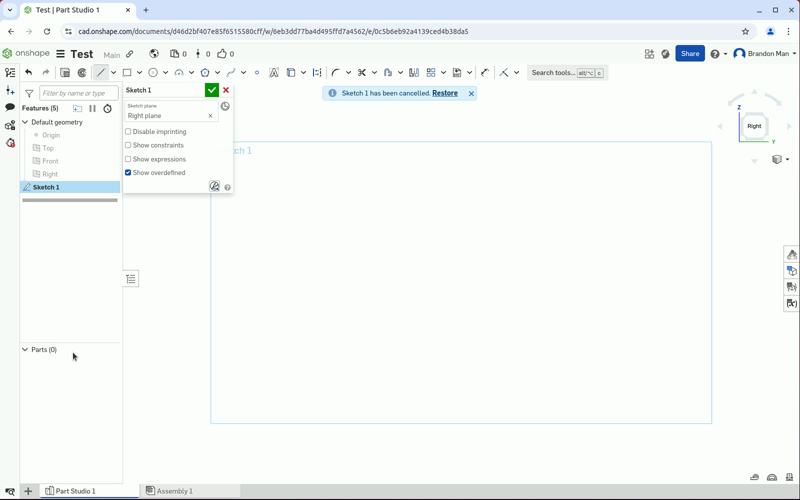
mouse_move(357, 349)
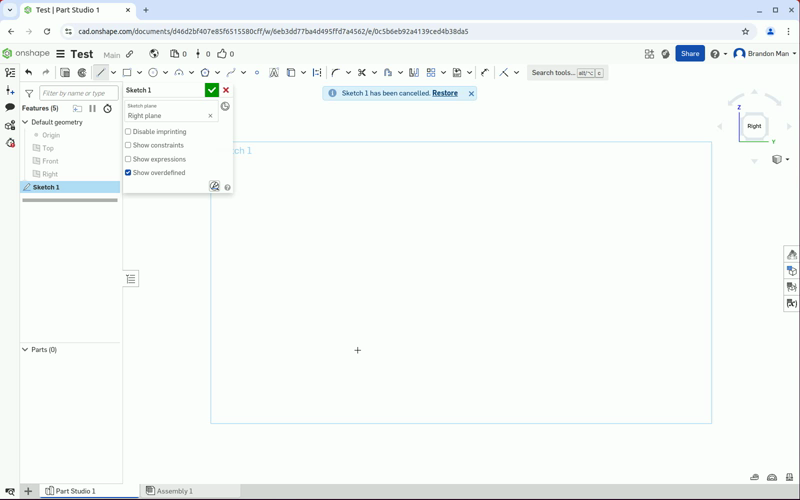
click(357, 349)
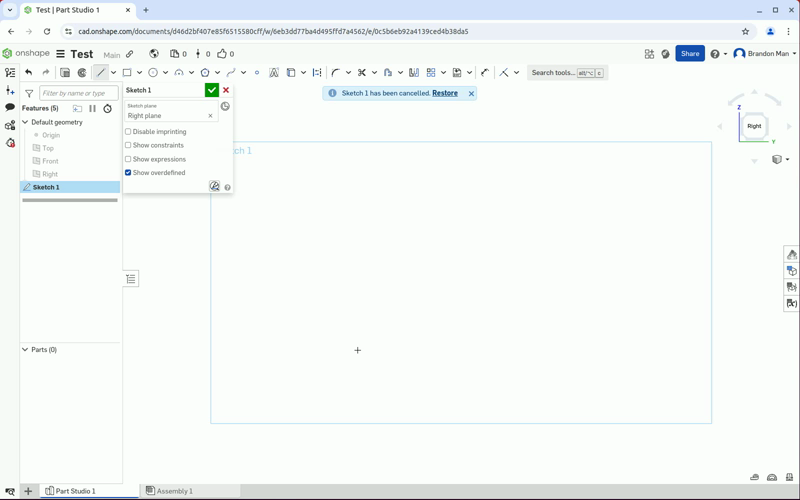
key_up(shift)
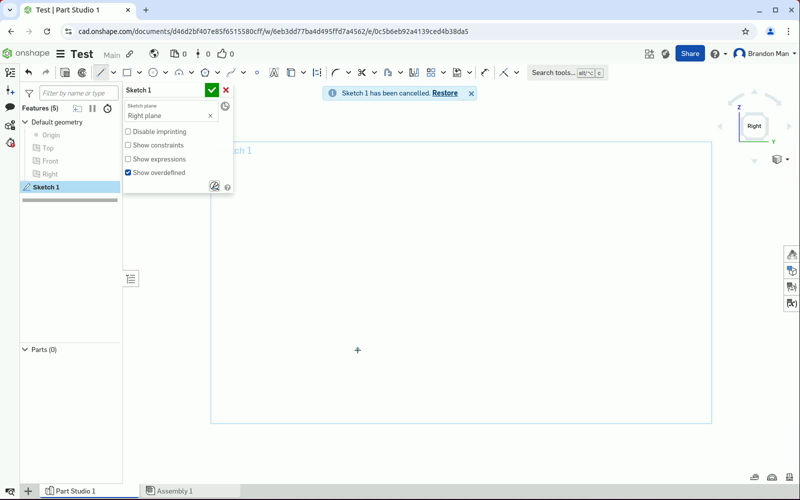
key_down(shift)
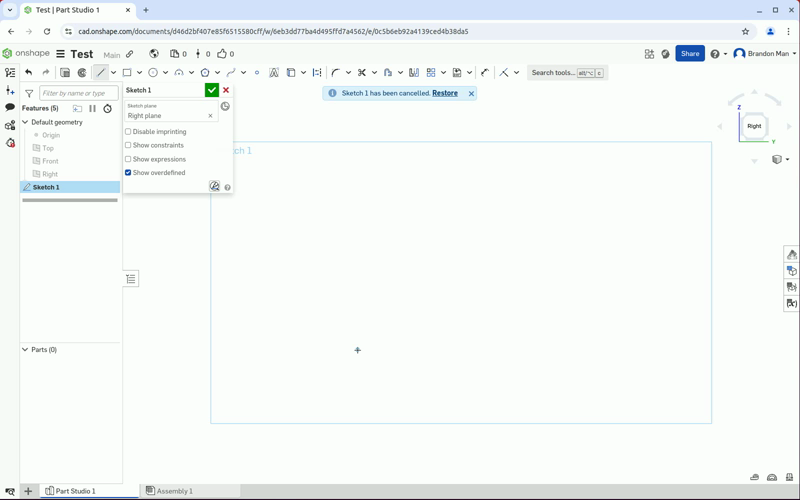
mouse_move(387, 349)
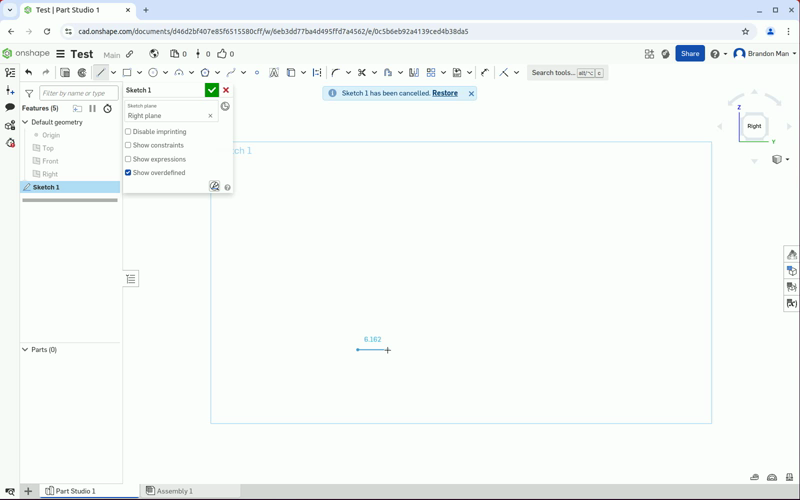
mouse_move(382, 349)
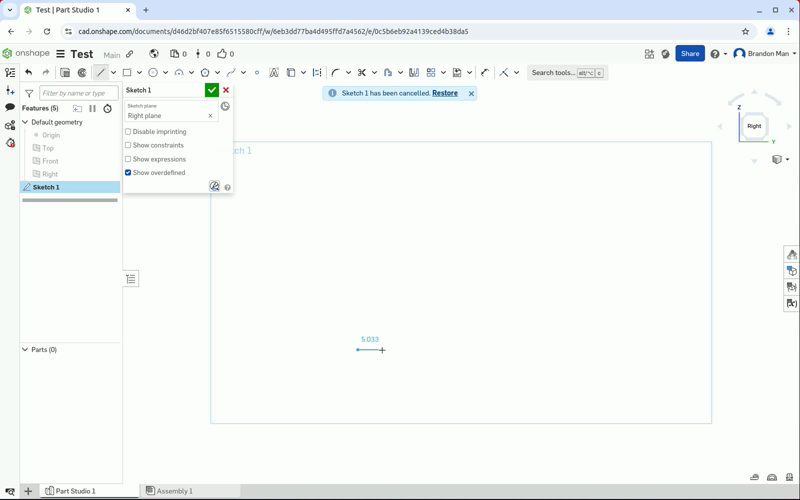
click(382, 349)
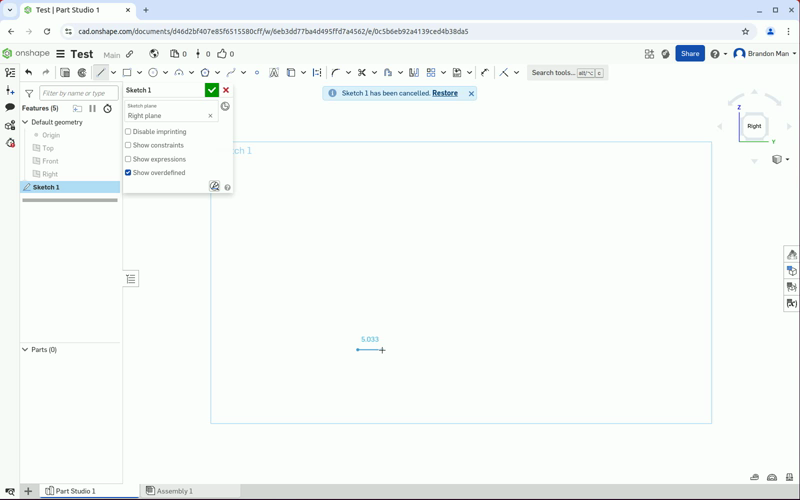
key_up(shift)
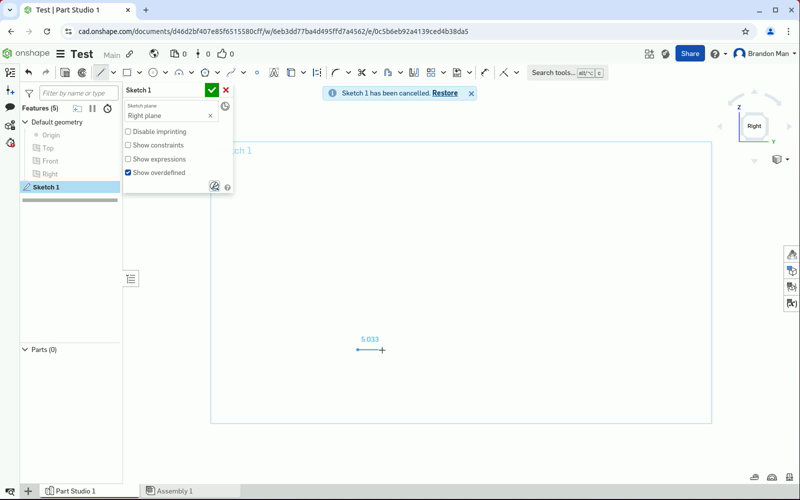
key_down(shift)
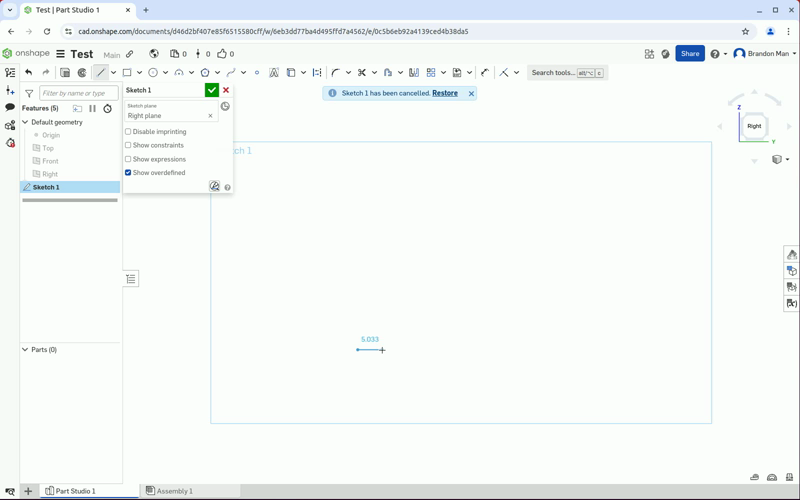
mouse_move(382, 266)
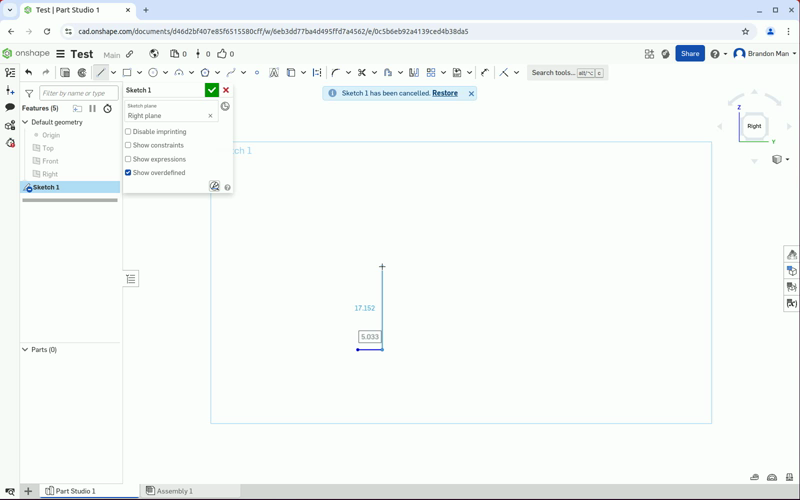
click(382, 266)
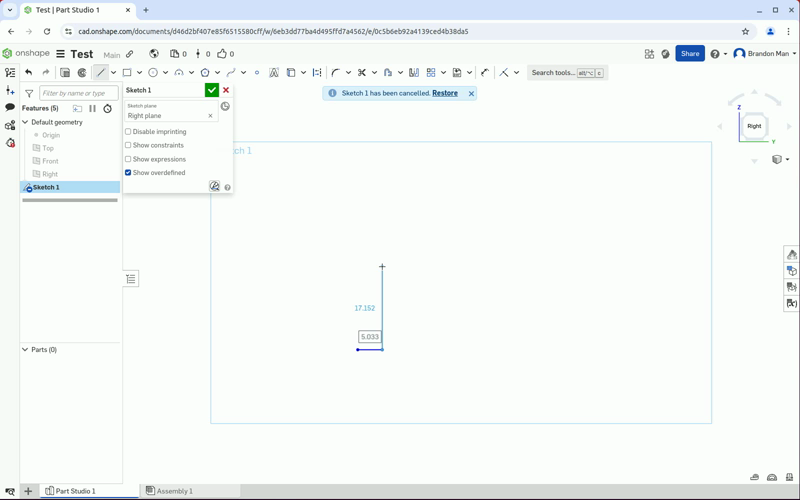
key_up(shift)
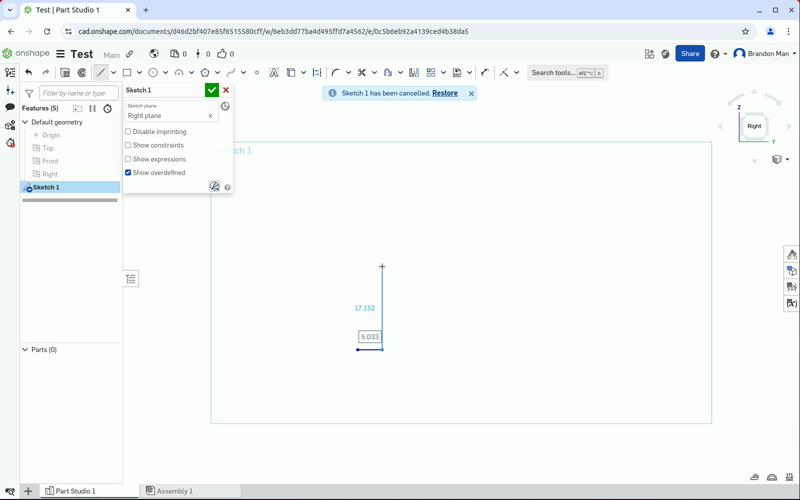
key_down(shift)
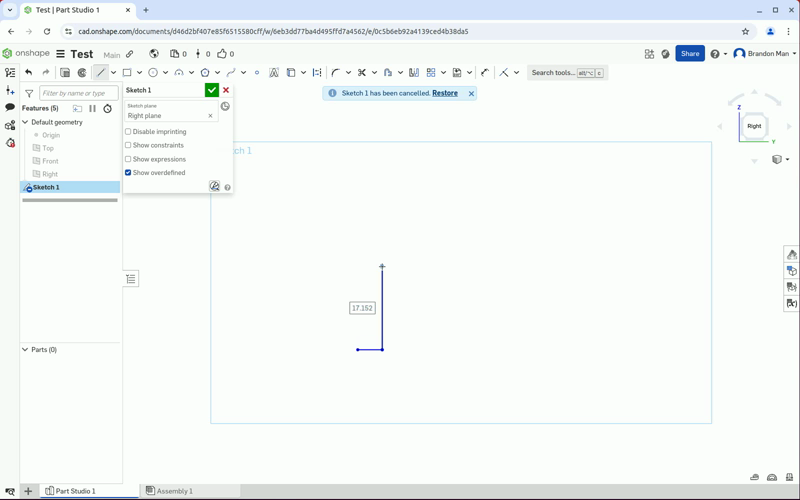
mouse_move(547, 266)
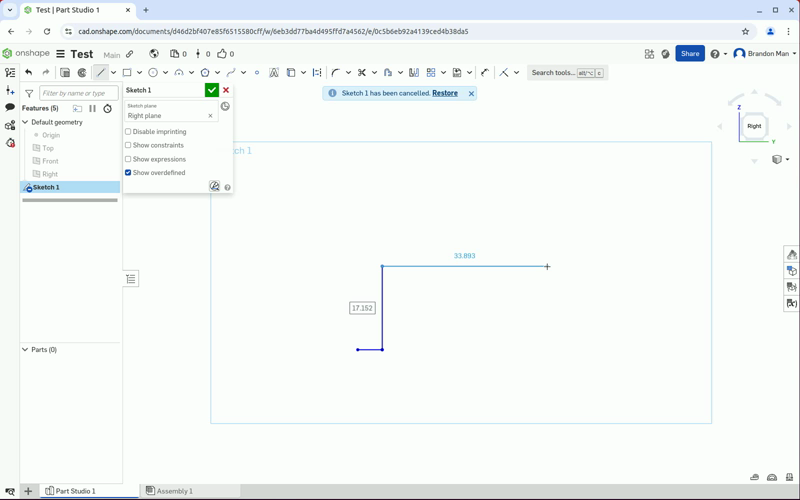
click(547, 266)
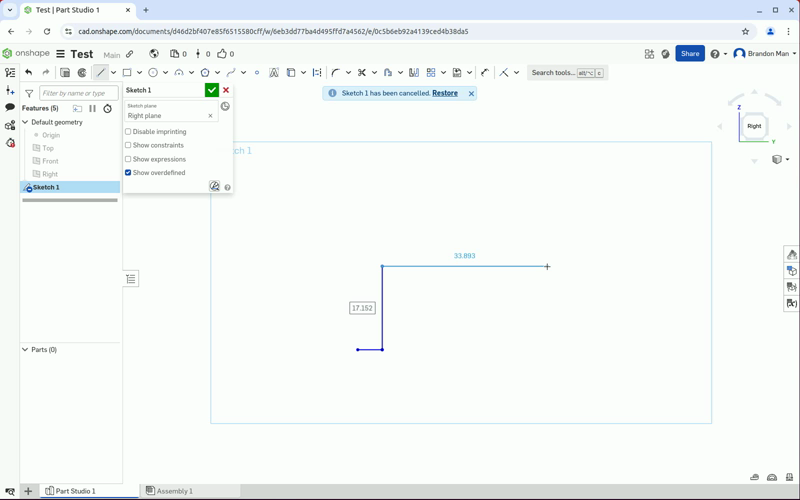
key_up(shift)
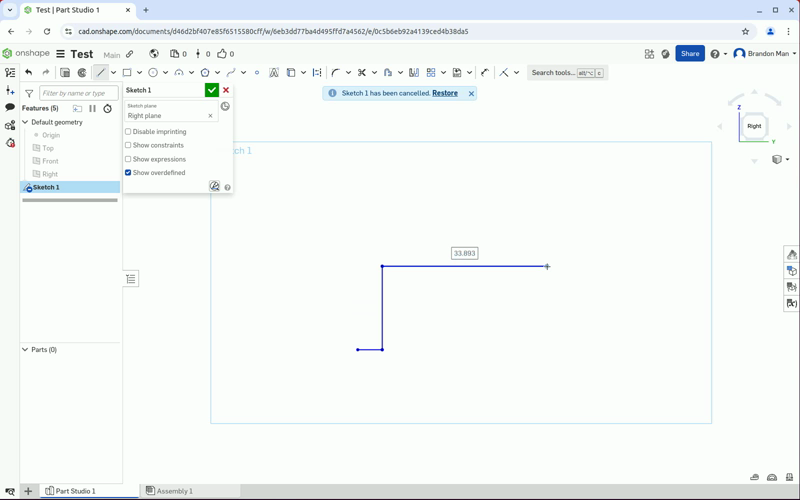
key_down(shift)
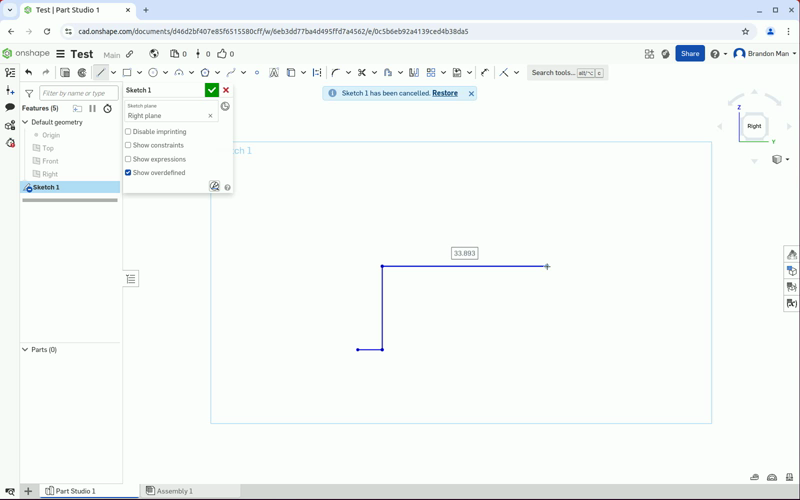
mouse_move(547, 349)
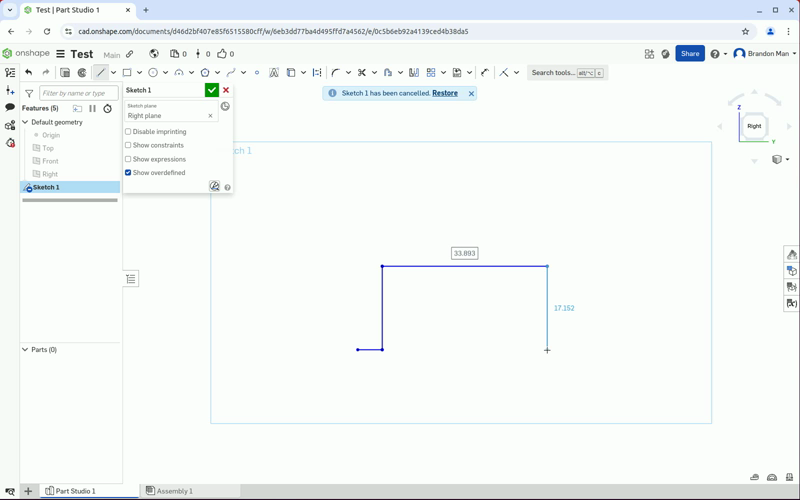
click(547, 349)
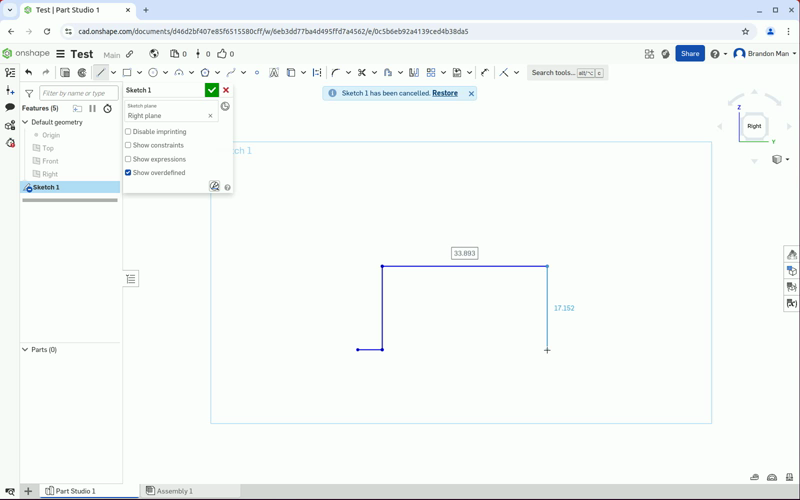
key_up(shift)
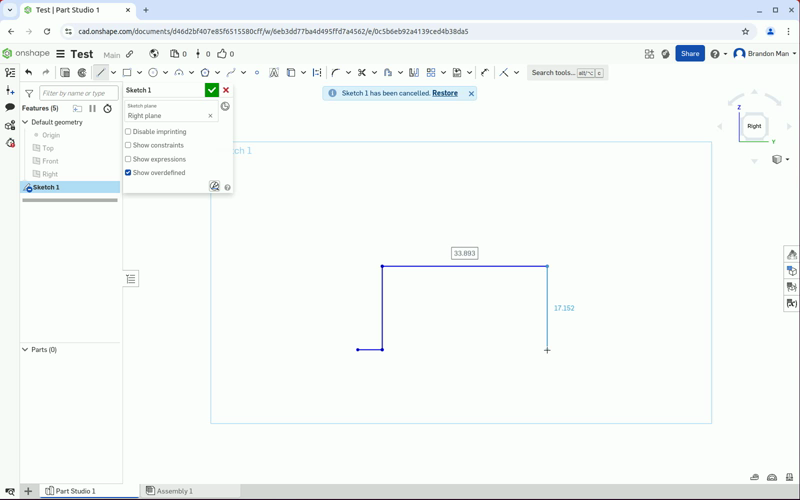
key_down(shift)
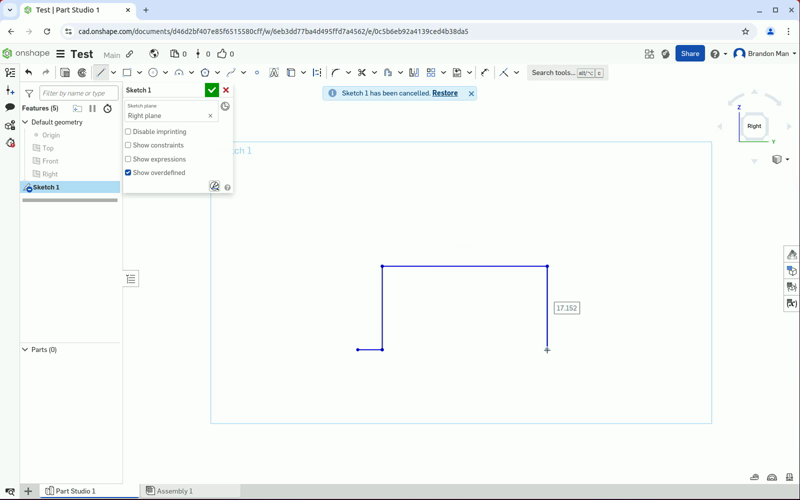
mouse_move(577, 349)
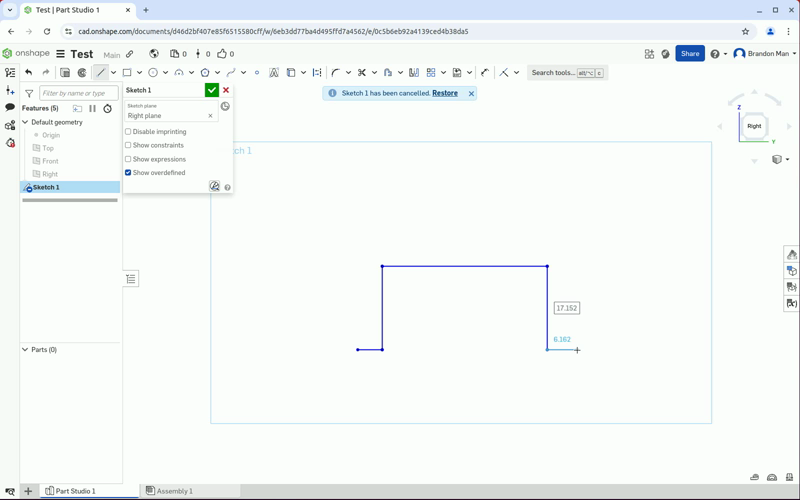
mouse_move(572, 349)
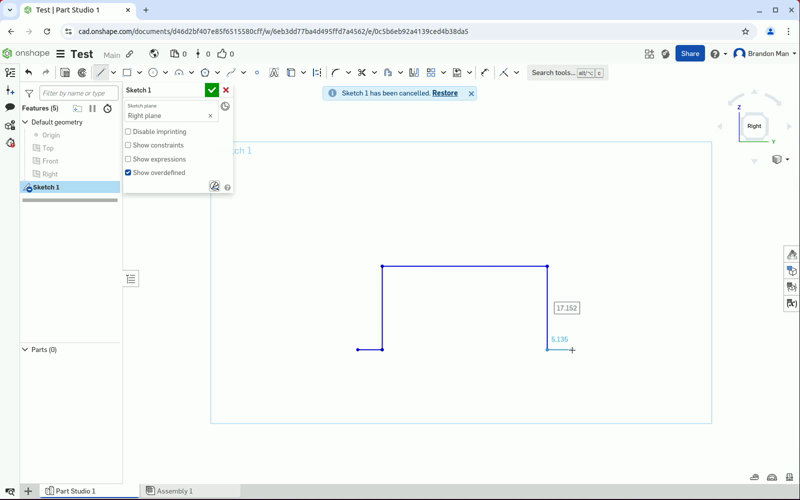
click(572, 349)
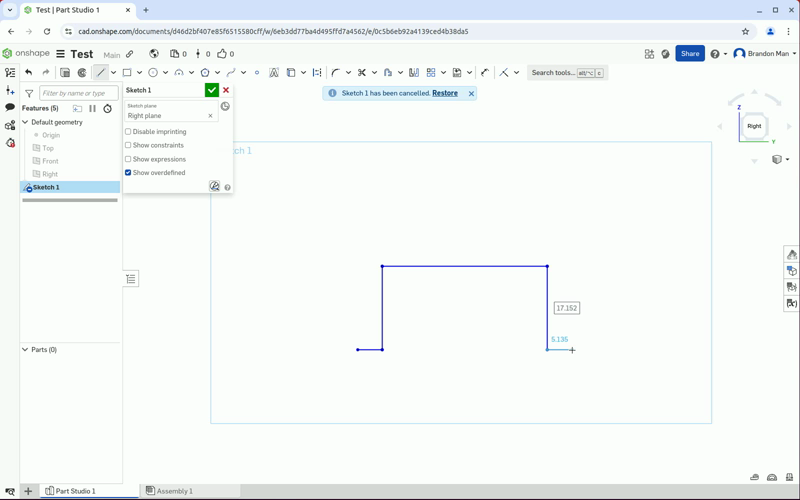
key_up(shift)
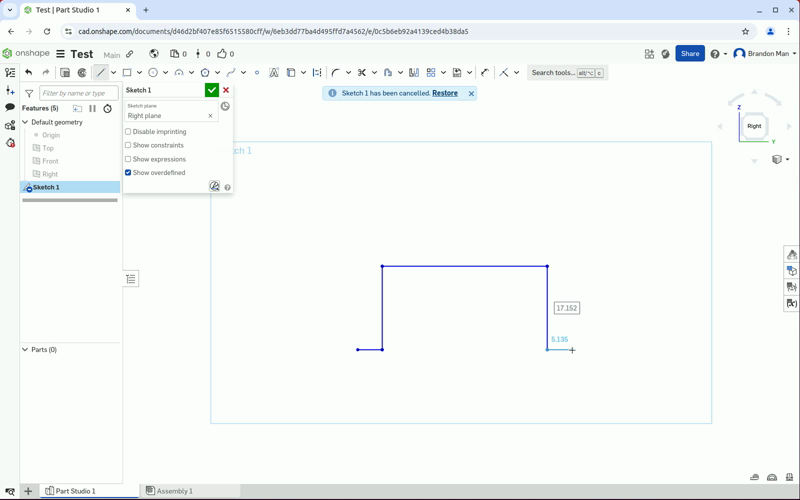
key_down(shift)
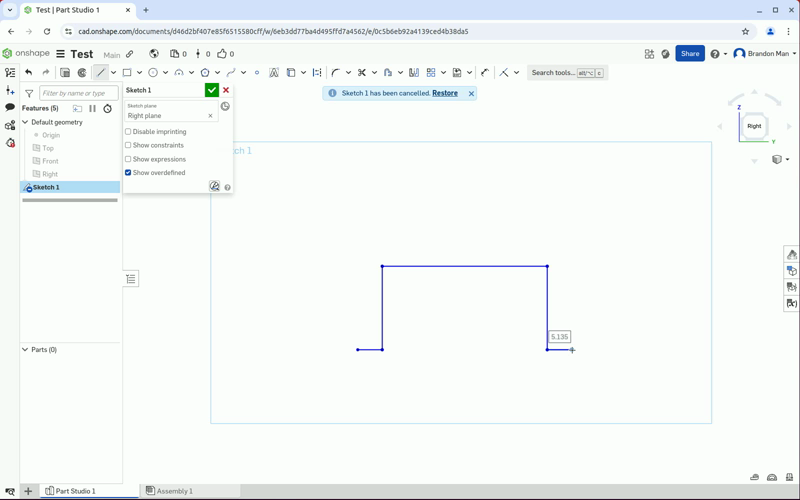
mouse_move(589, 349)
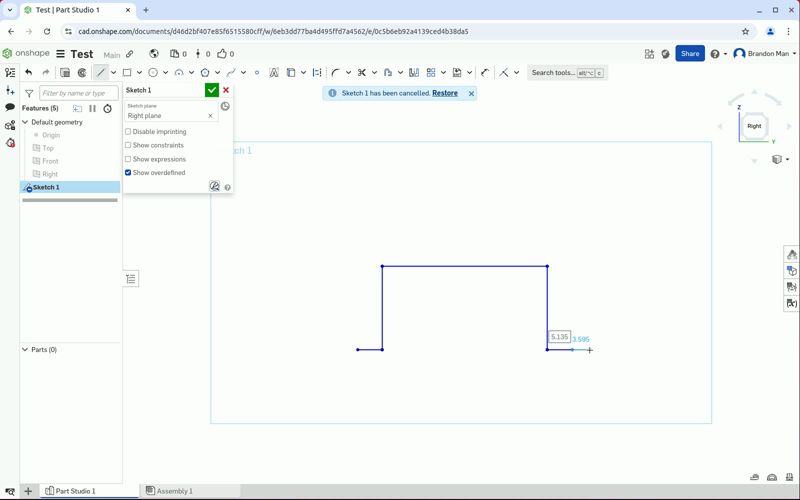
mouse_move(572, 340)
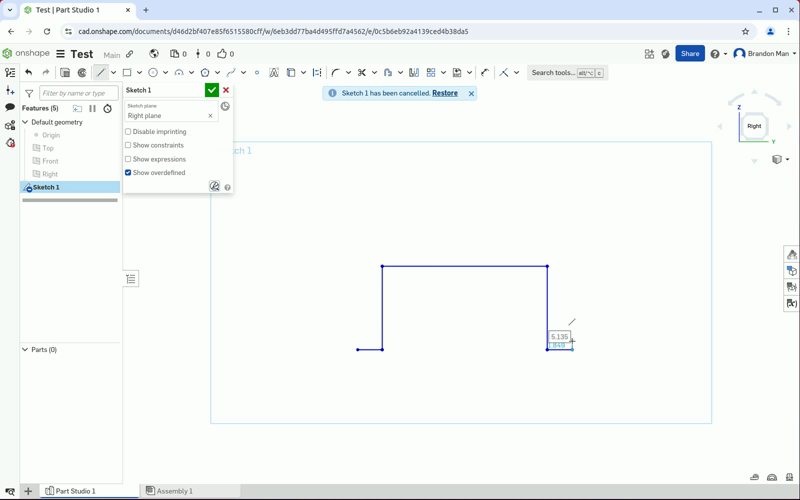
click(572, 340)
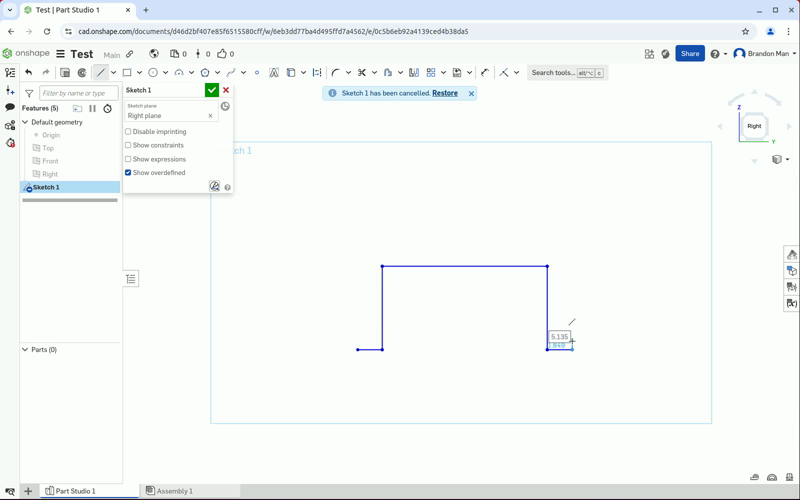
key_up(shift)
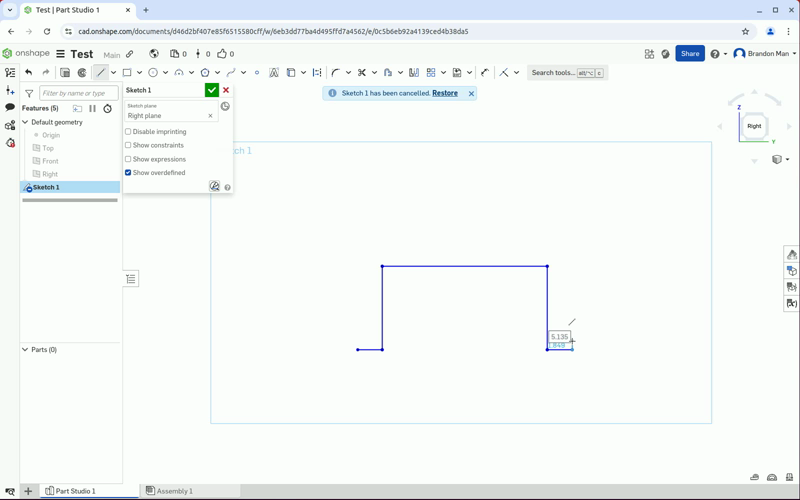
key_down(shift)
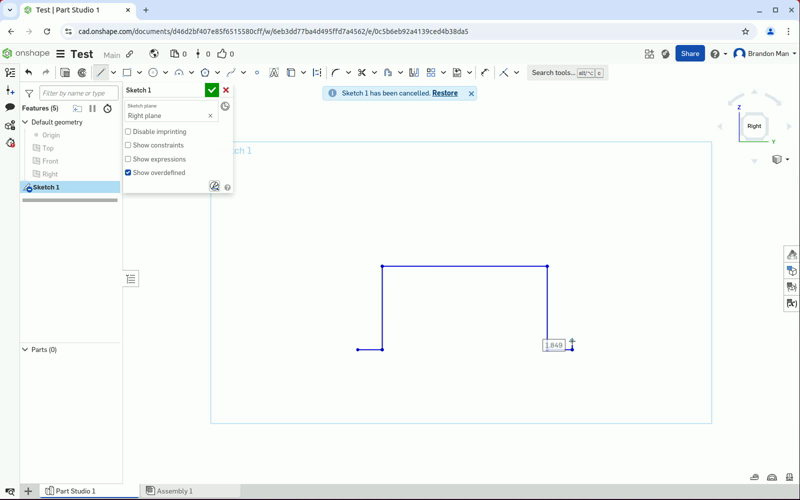
mouse_move(589, 340)
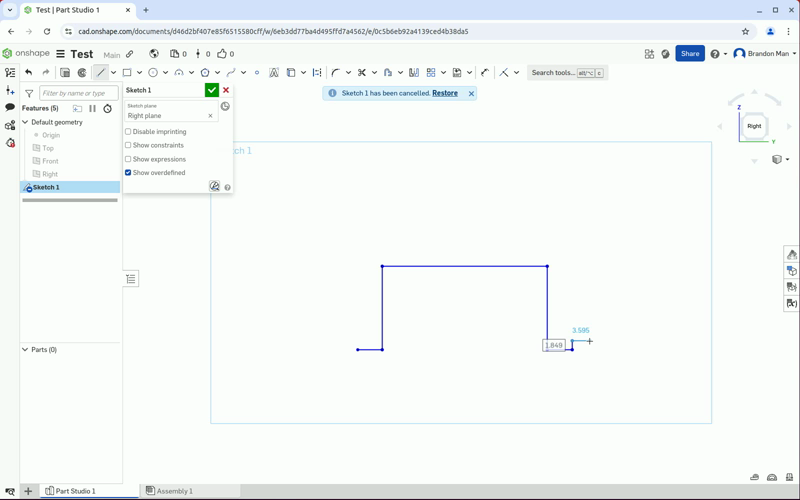
mouse_move(556, 340)
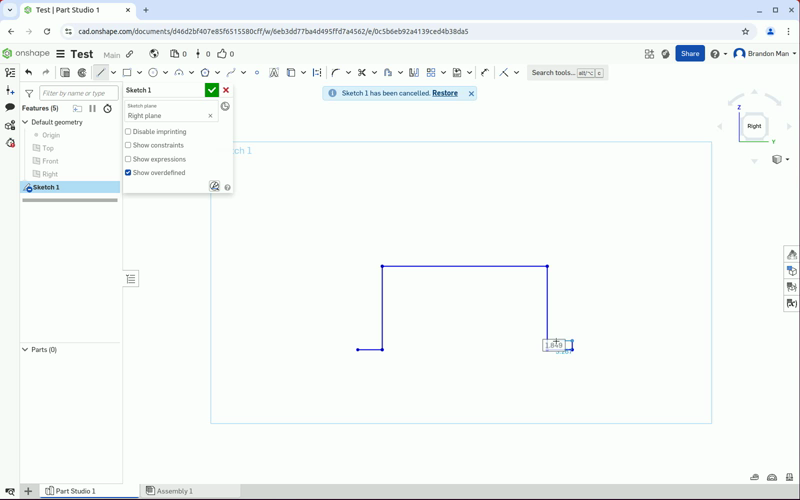
click(556, 340)
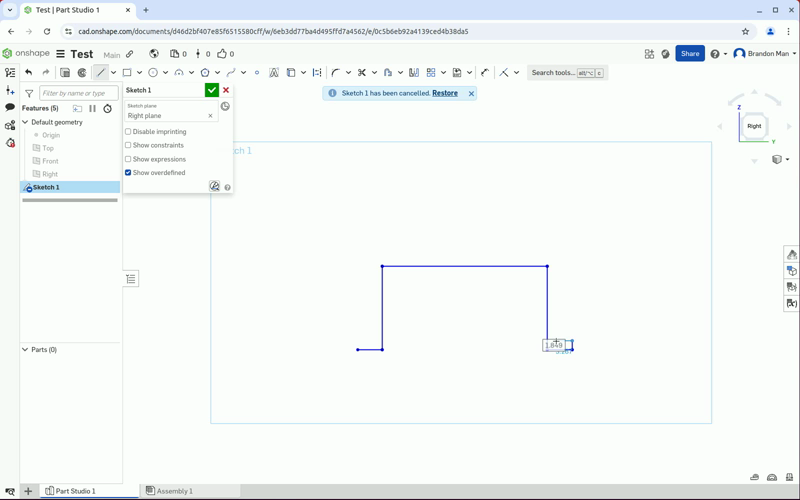
key_up(shift)
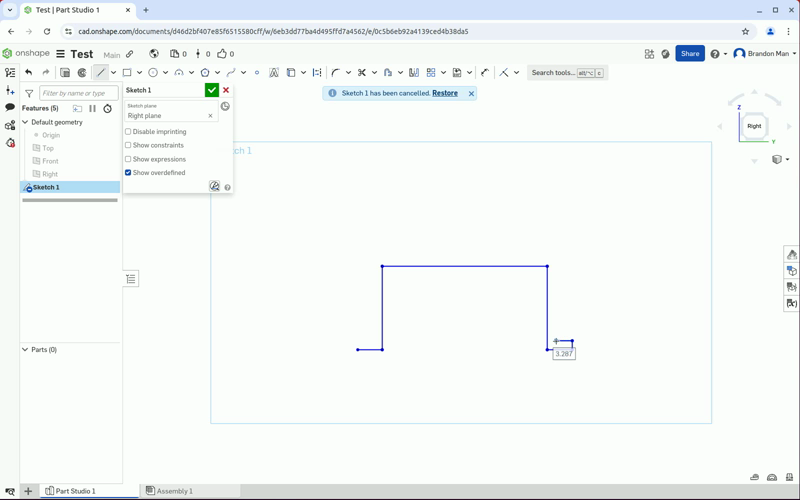
key_down(shift)
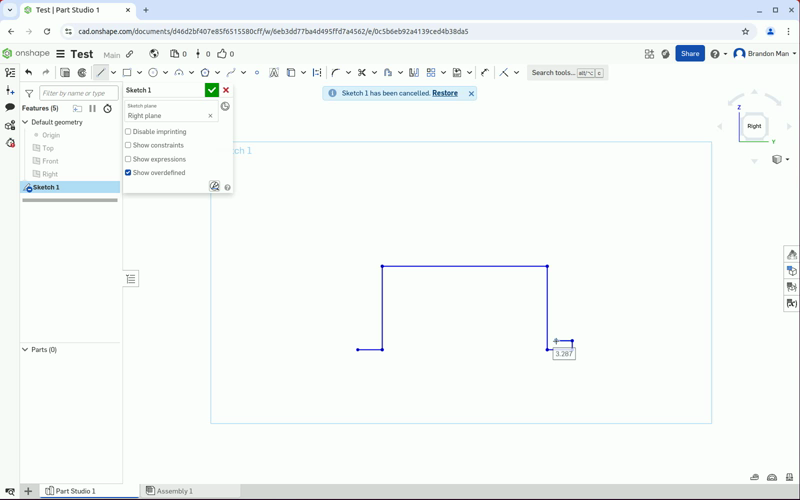
mouse_move(556, 259)
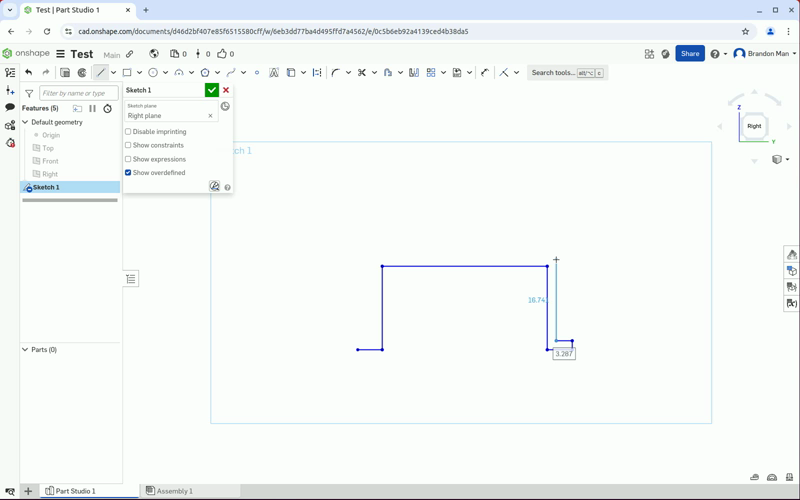
click(556, 259)
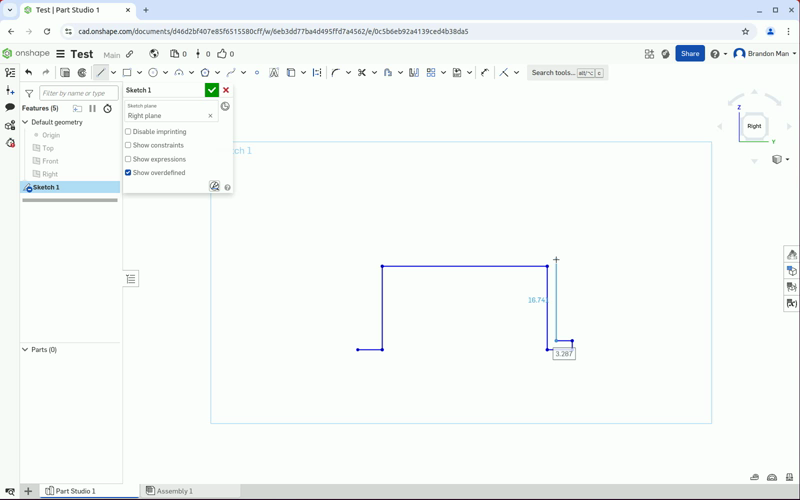
key_up(shift)
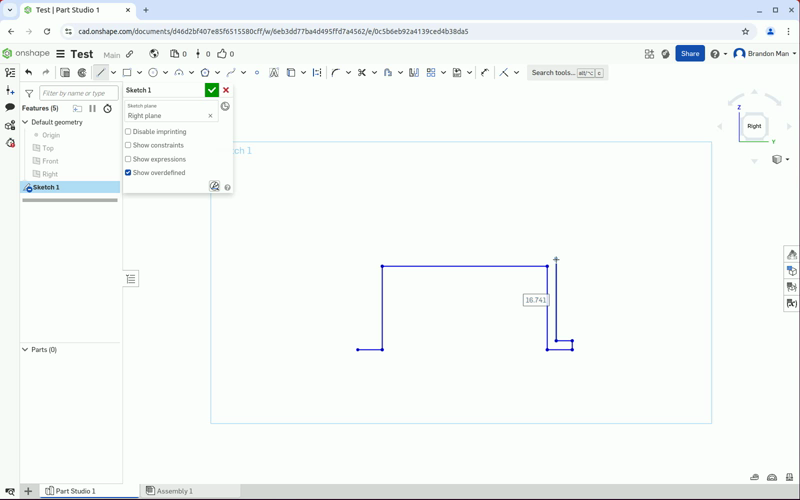
key_down(shift)
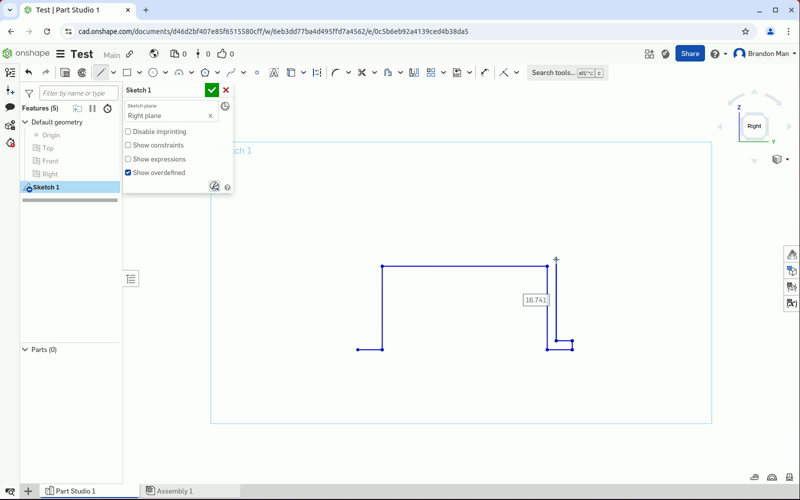
mouse_move(373, 259)
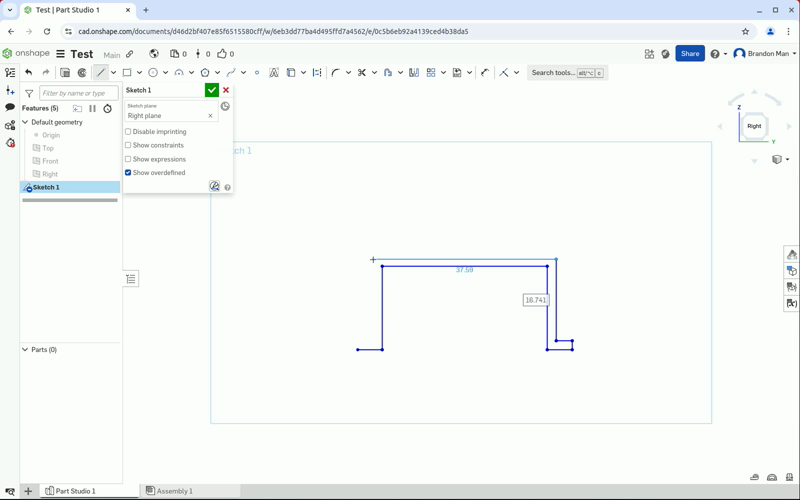
click(373, 259)
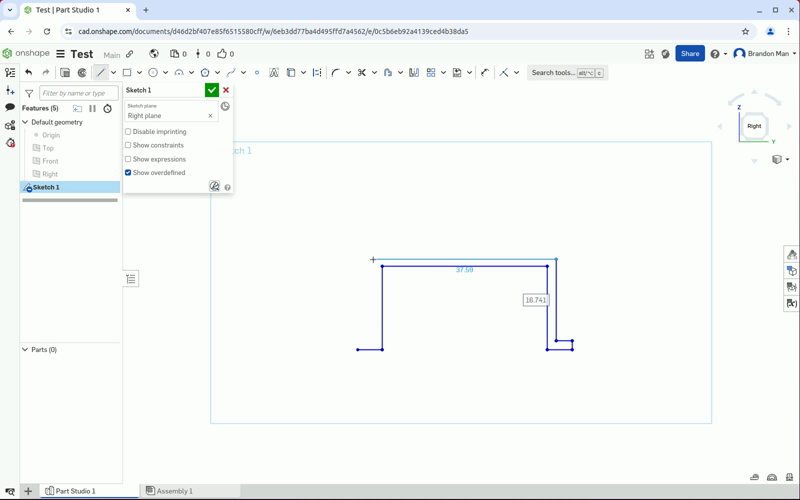
key_up(shift)
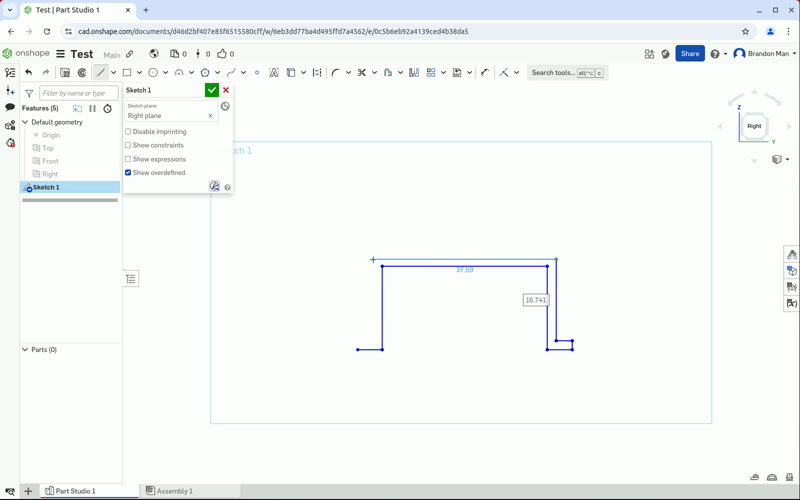
key_down(shift)
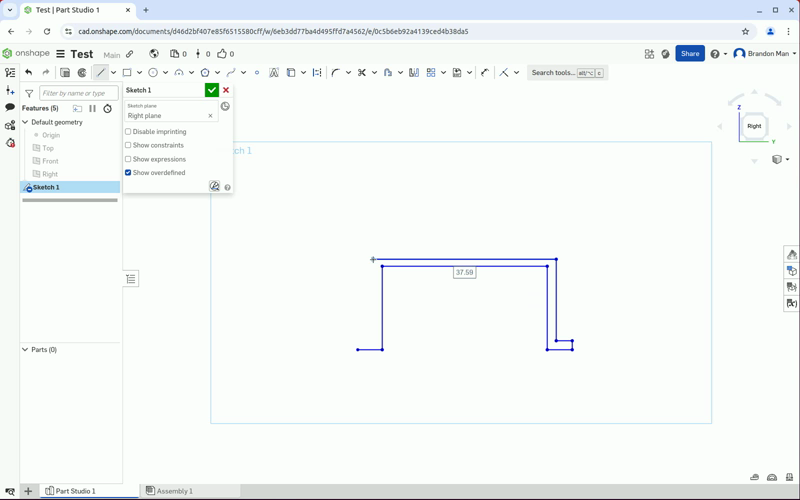
mouse_move(373, 340)
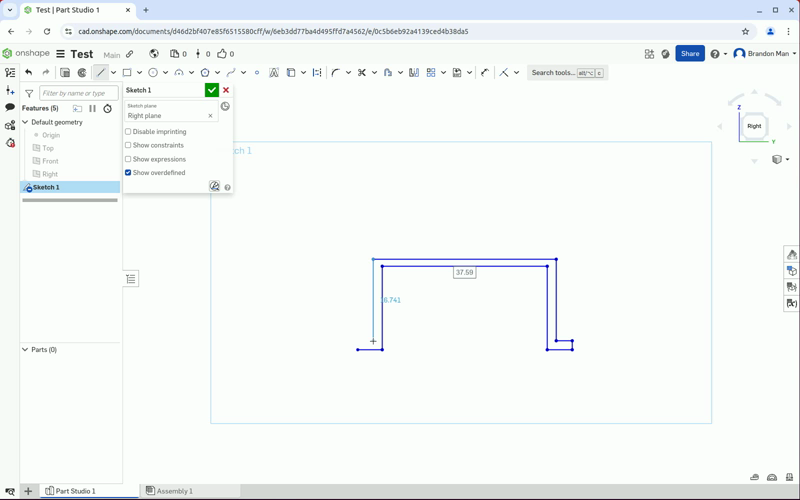
click(373, 340)
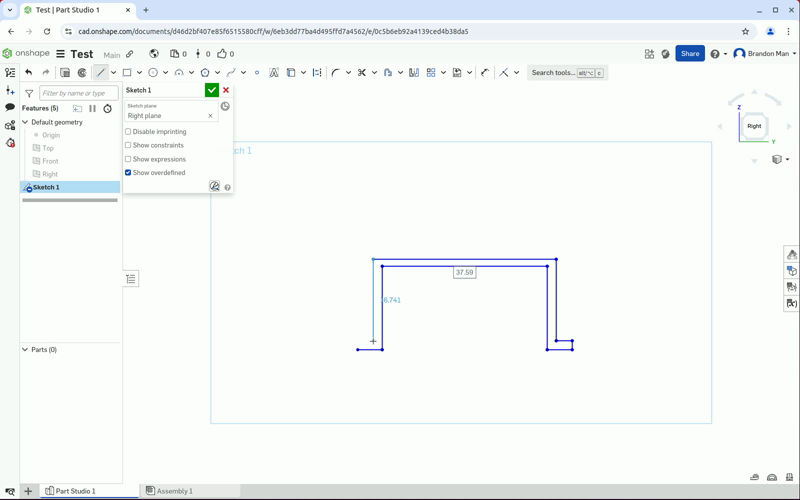
key_up(shift)
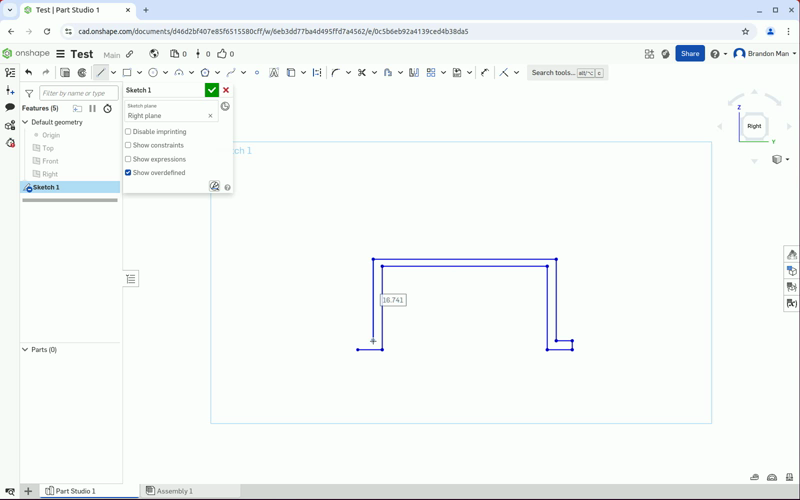
key_down(shift)
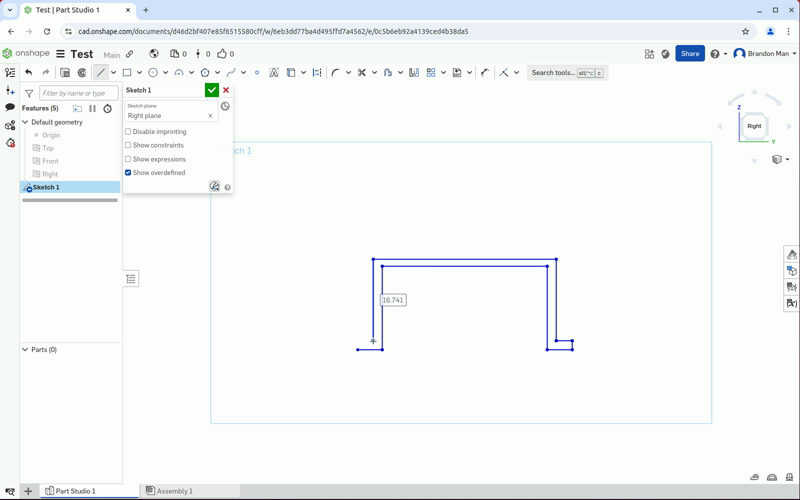
mouse_move(403, 340)
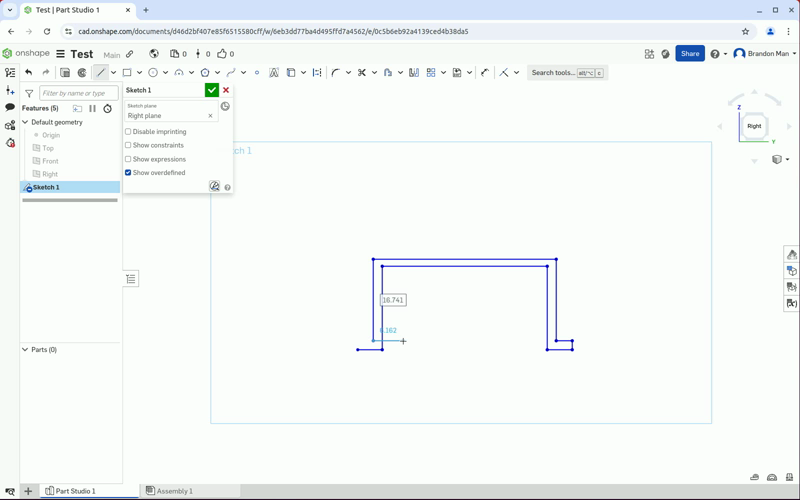
mouse_move(357, 340)
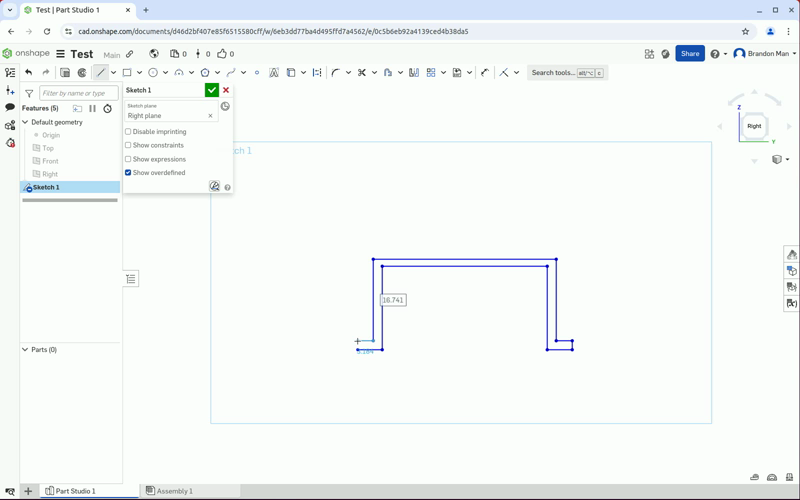
click(357, 340)
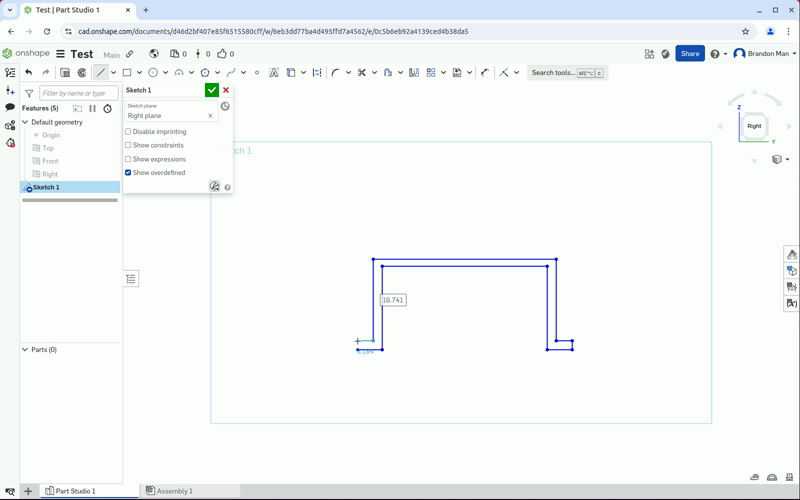
key_up(shift)
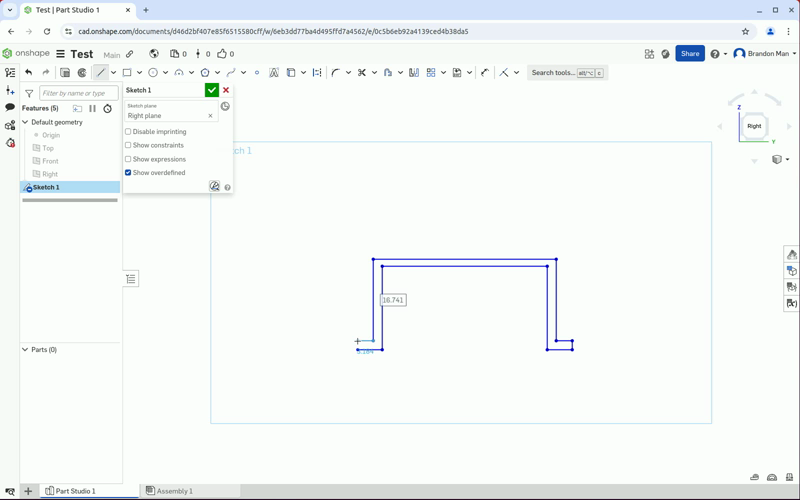
mouse_move(387, 340)
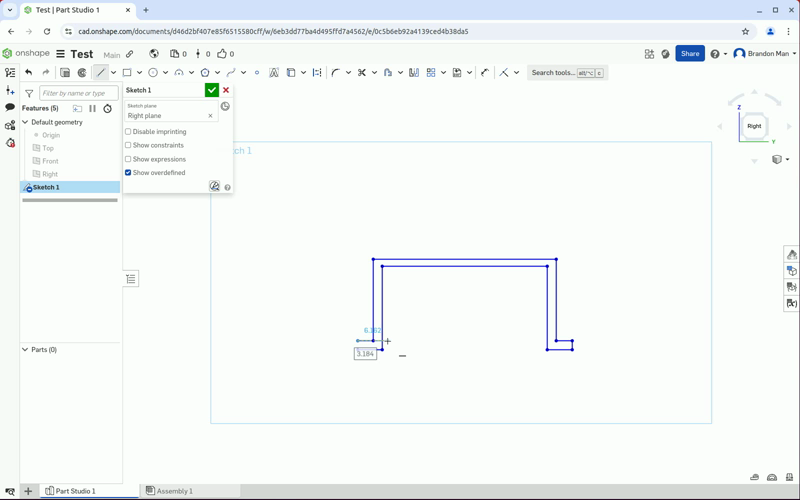
key_down(shift)
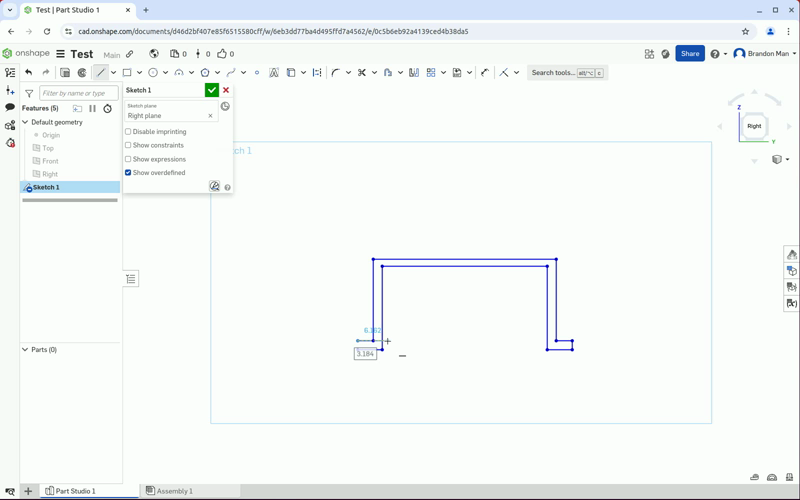
mouse_move(357, 349)
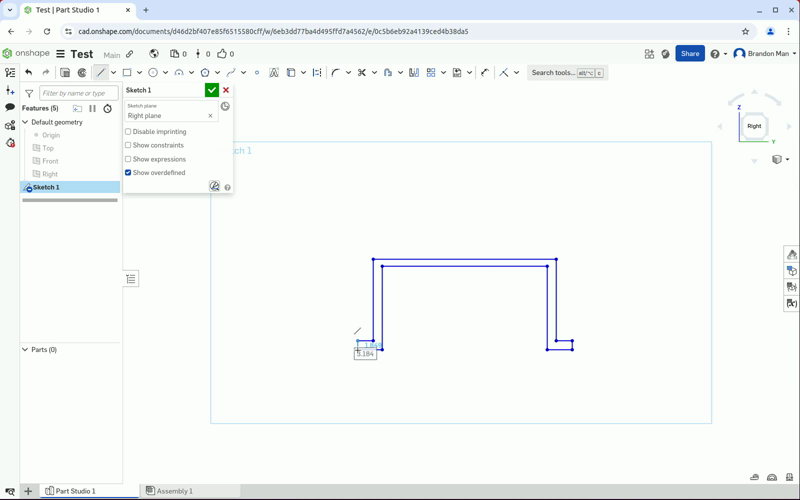
key_up(shift)
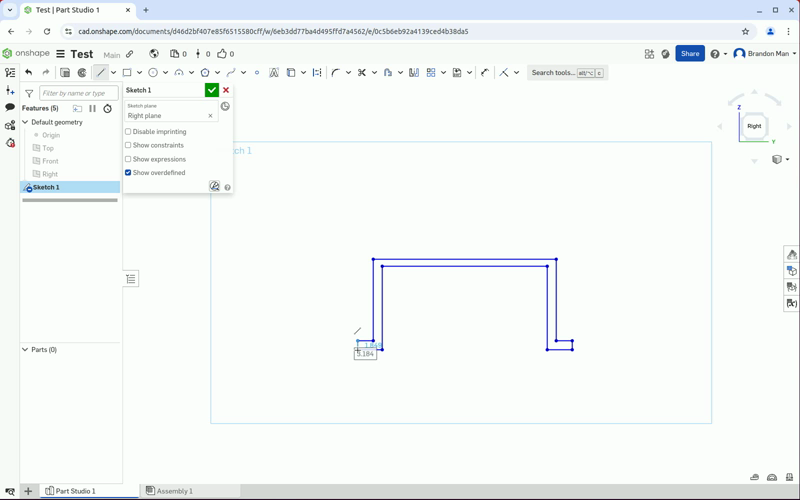
click(357, 349)
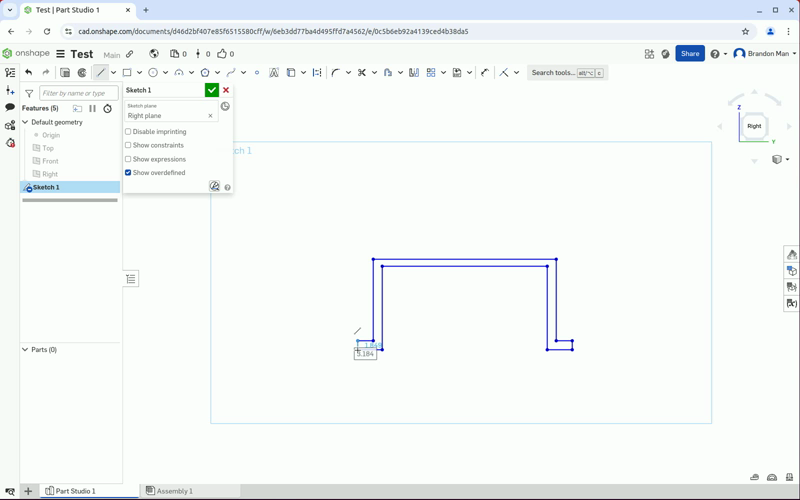
key(esc)
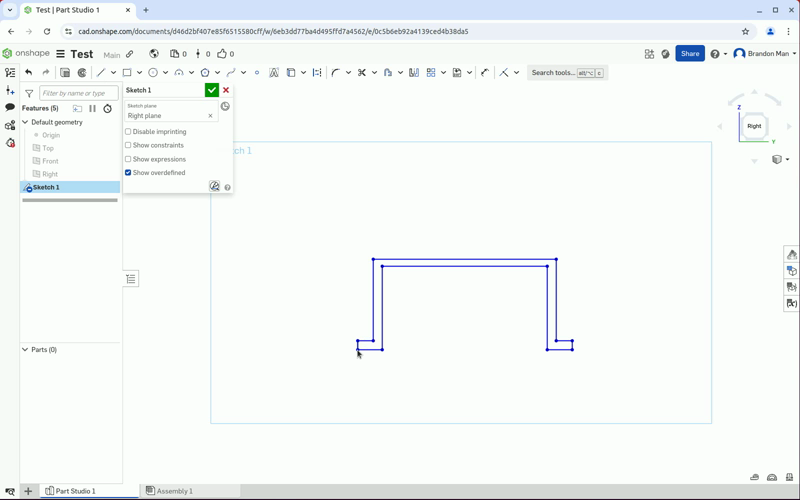
mouse_move(397, 263)
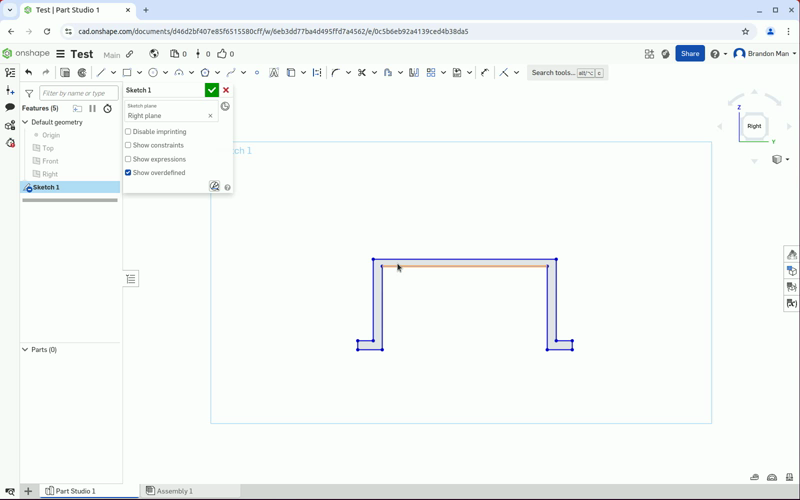
click(397, 263)
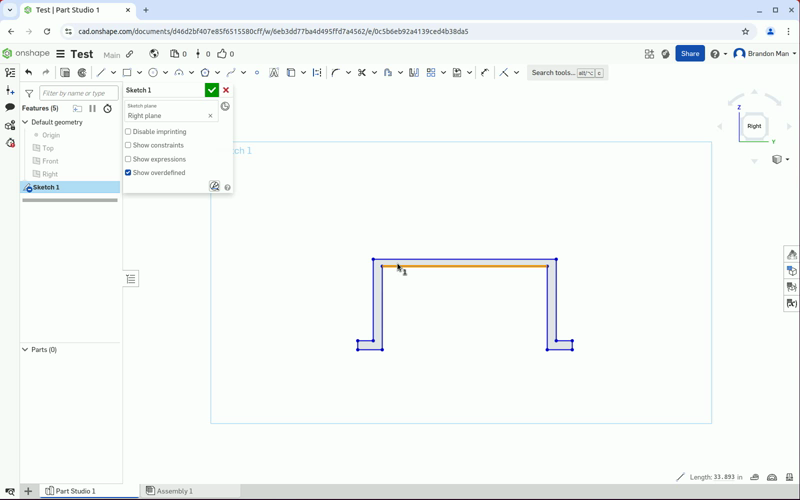
mouse_move(73, 352)
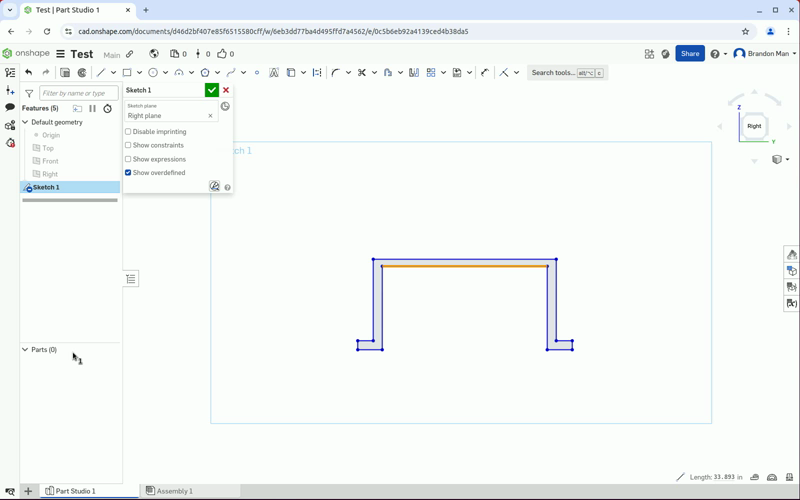
key(shift+y)
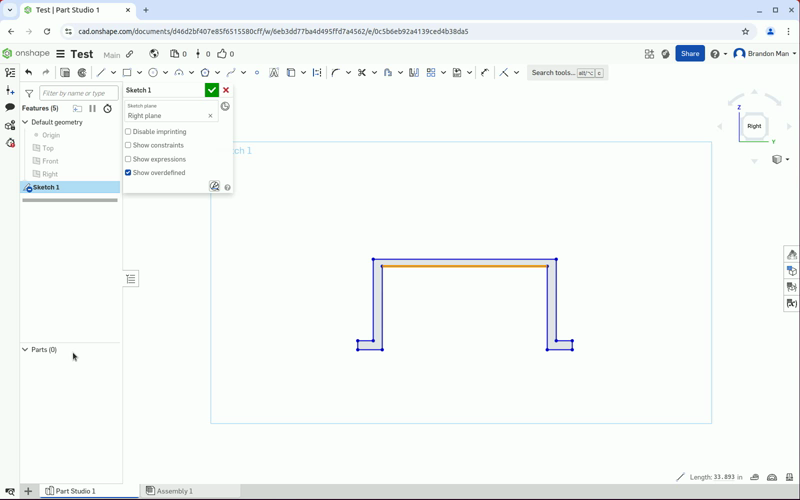
key(shift+e)
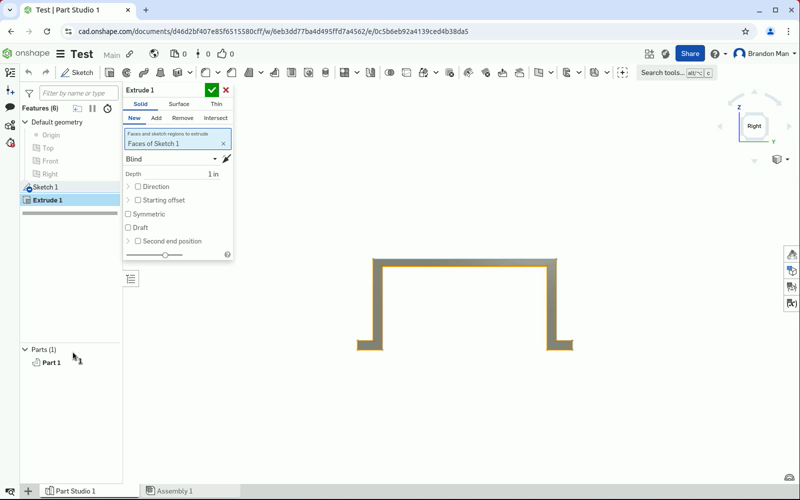
mouse_move(143, 106)
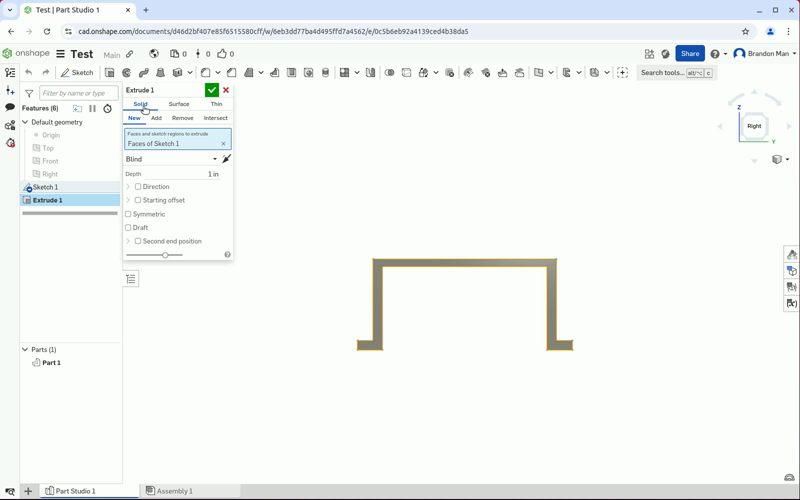
click(143, 106)
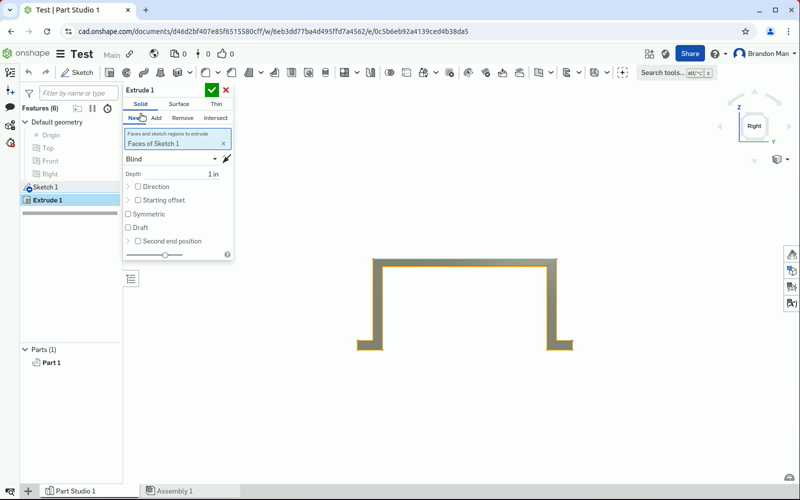
mouse_move(137, 120)
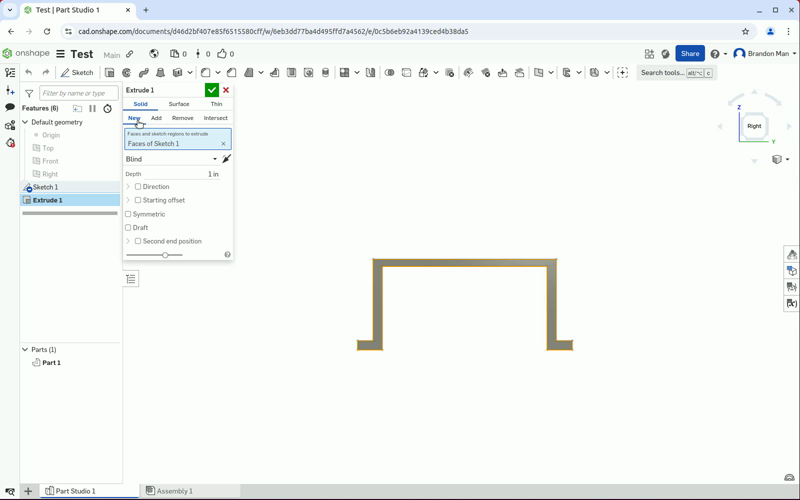
click(137, 120)
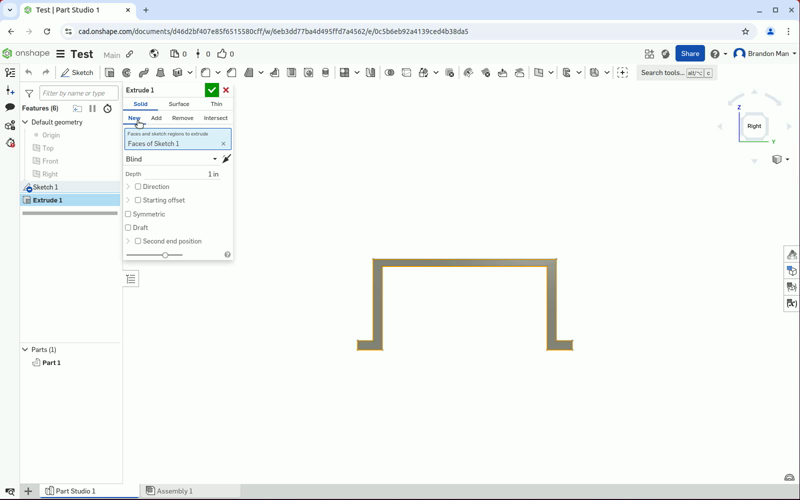
key(tab, 4)
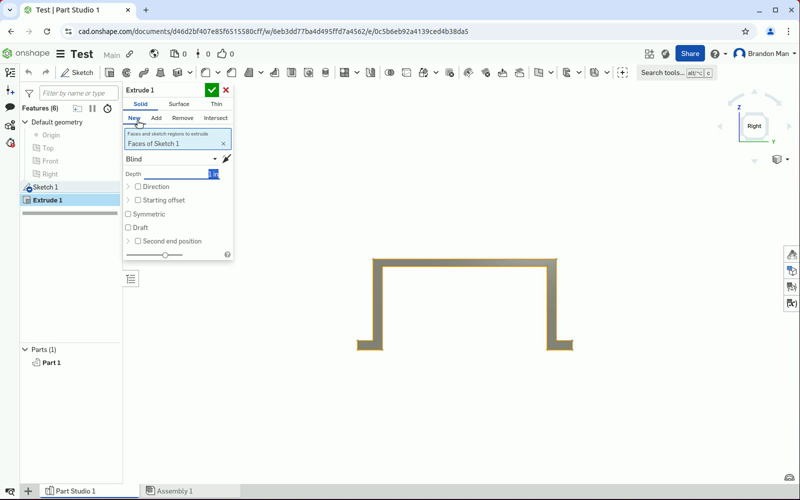
text(4.333)
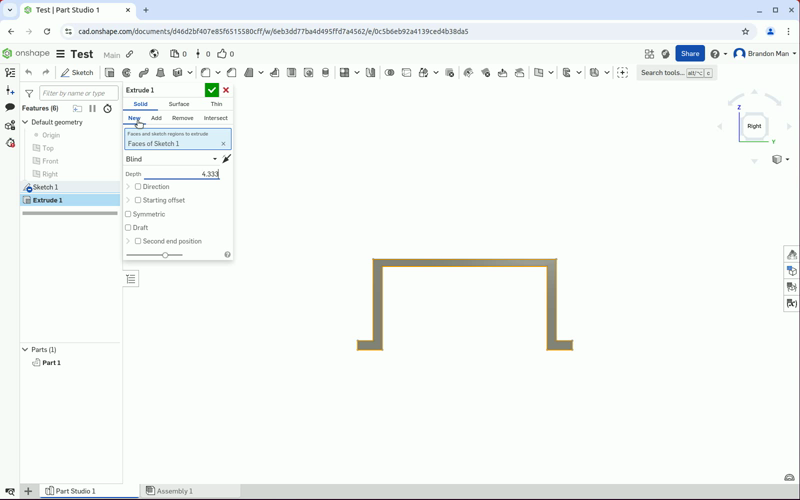
key(enter)
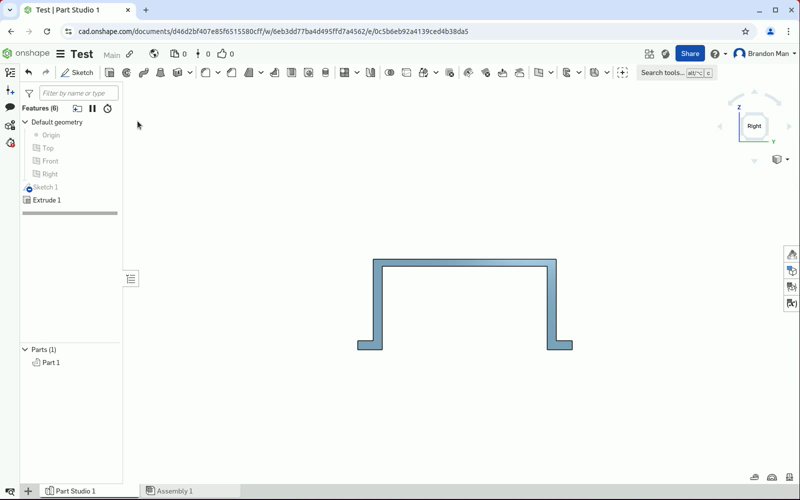
key(shift+h)
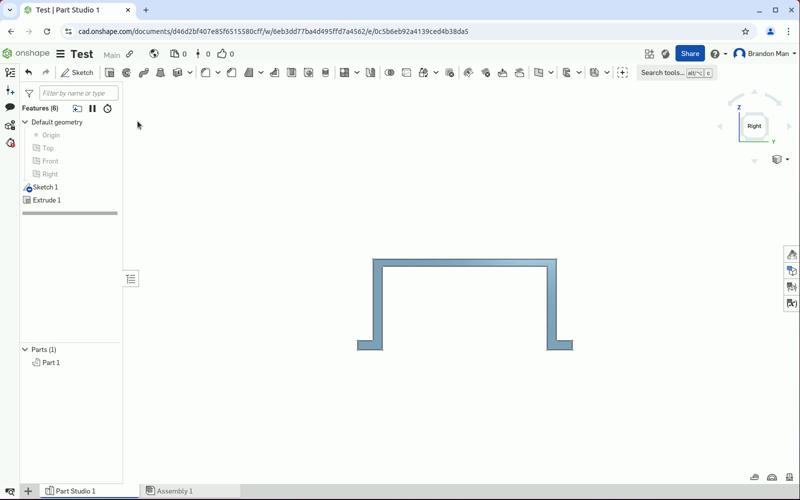
key(shift+h)
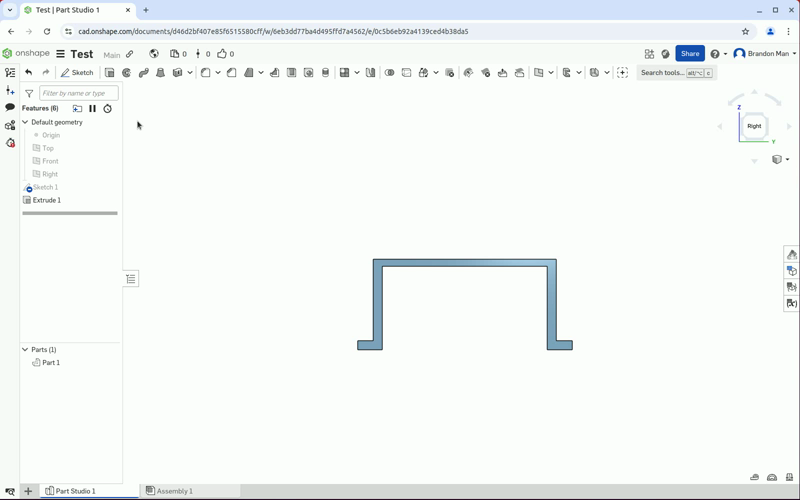
mouse_move(73, 189)
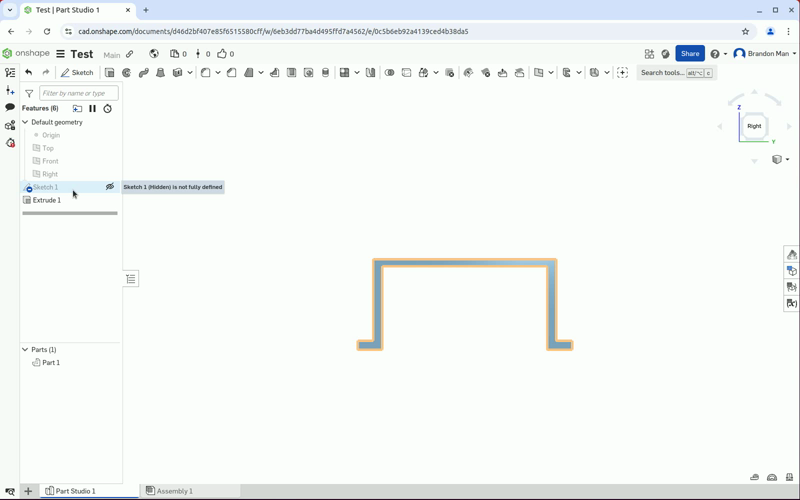
click(73, 189)
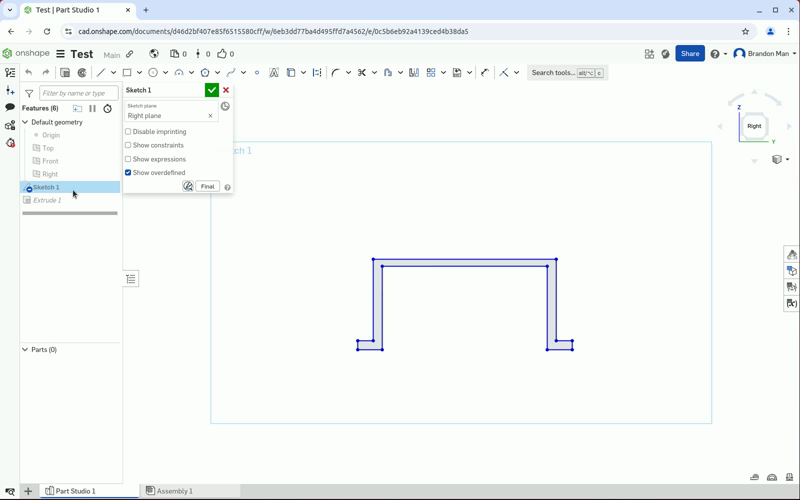
mouse_move(229, 92)
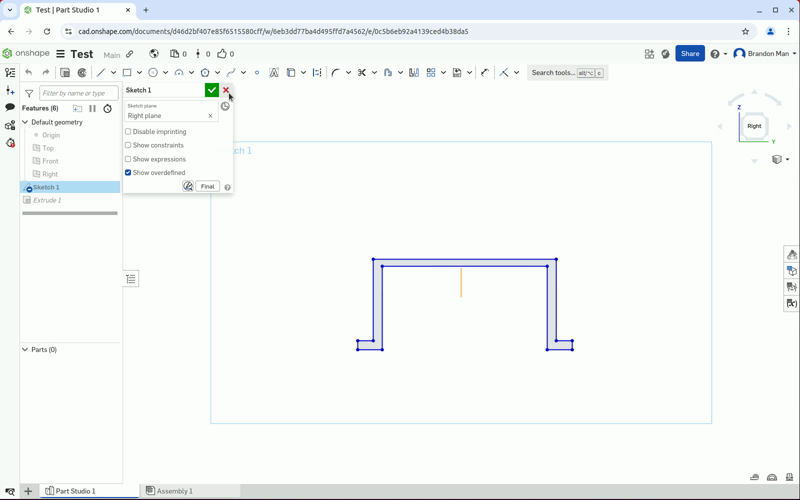
click(229, 92)
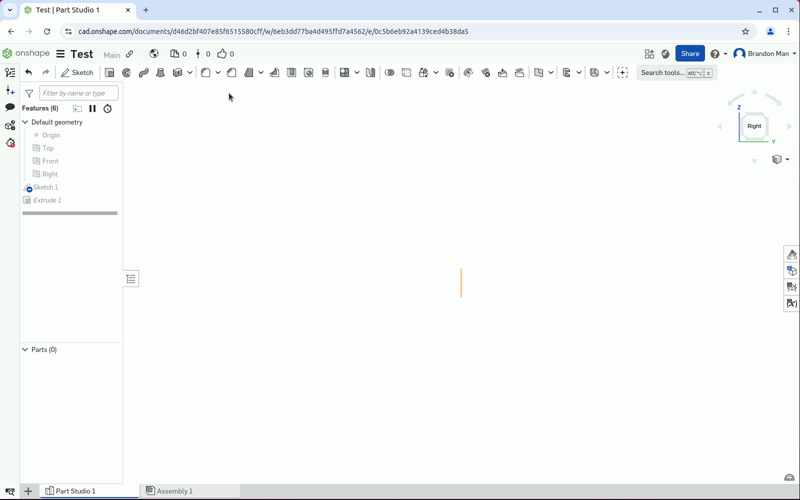
mouse_move(73, 352)
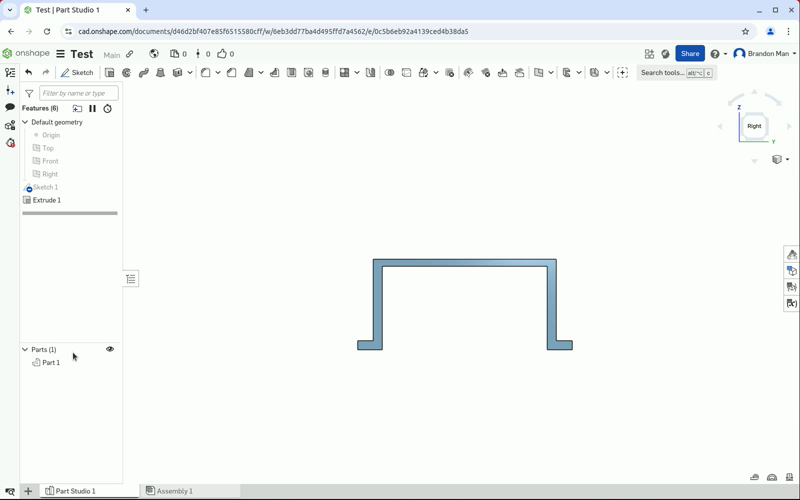
key(y)
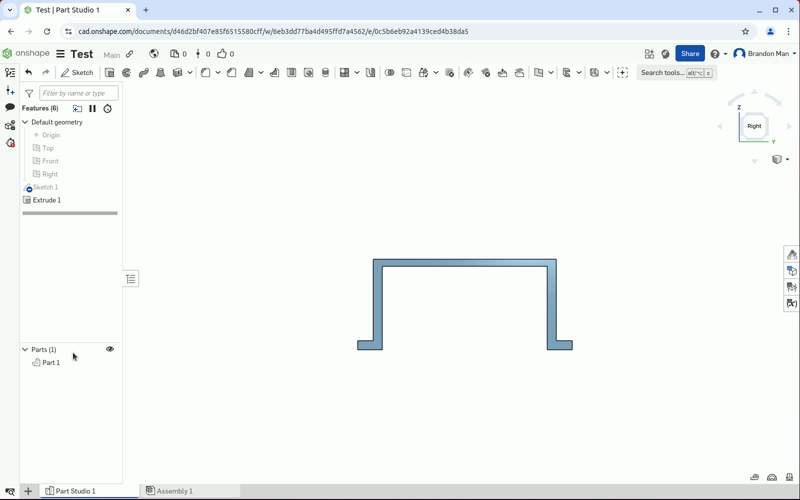
key(shift+p)
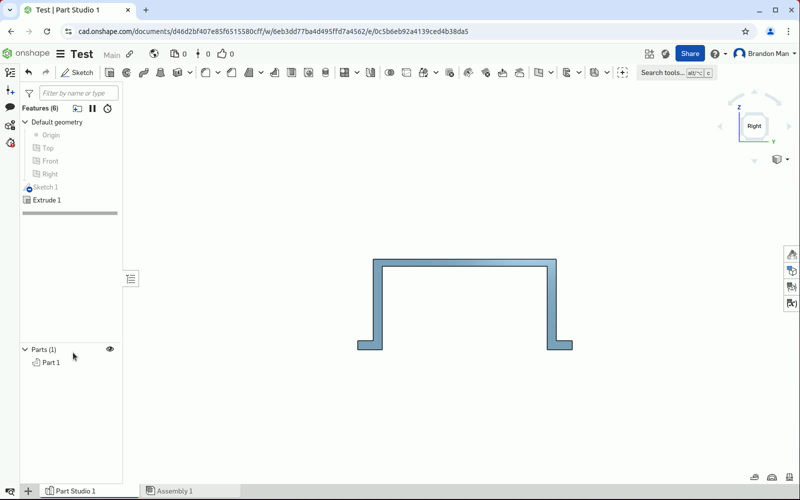
key(space)
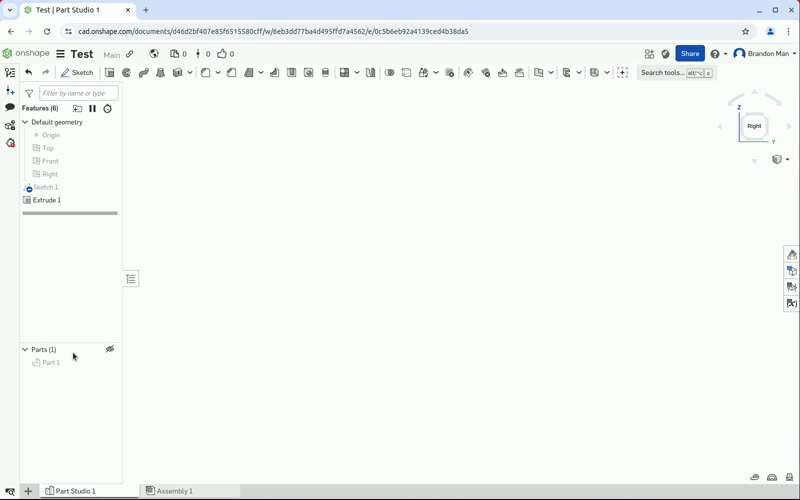
key_down(shift)
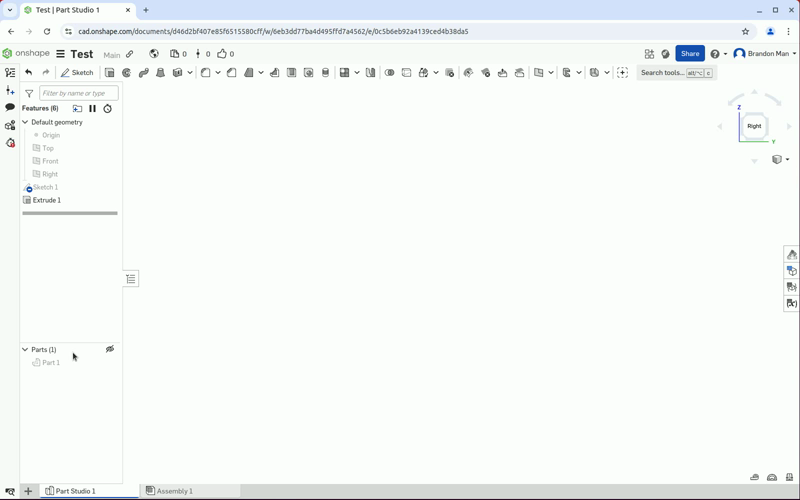
key(right)
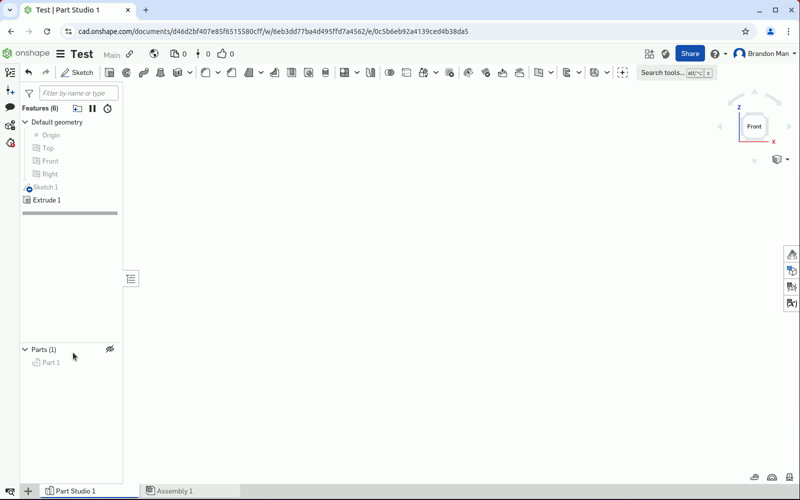
key_up(shift)
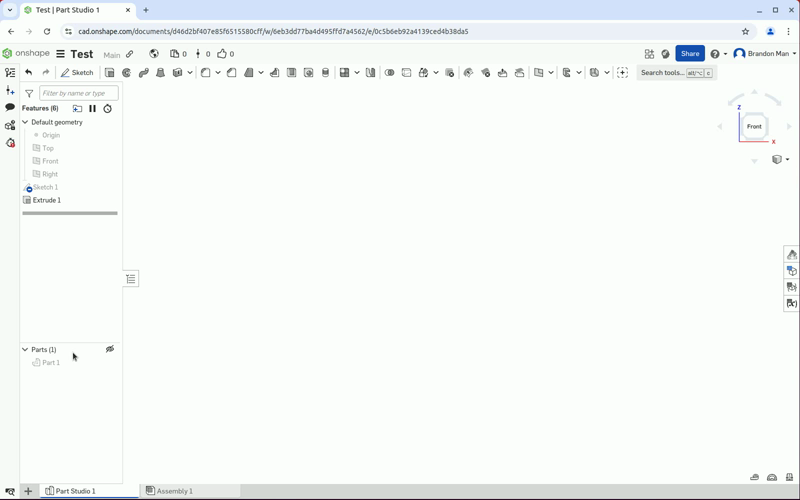
key(space)
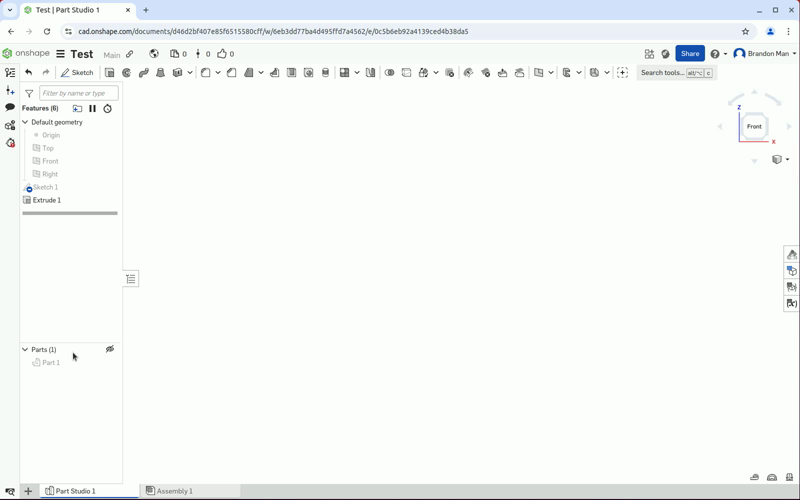
key_down(shift)
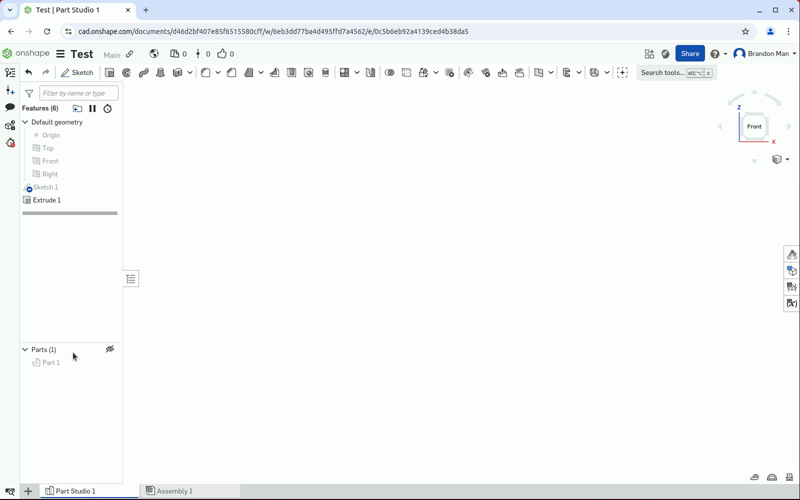
key(down)
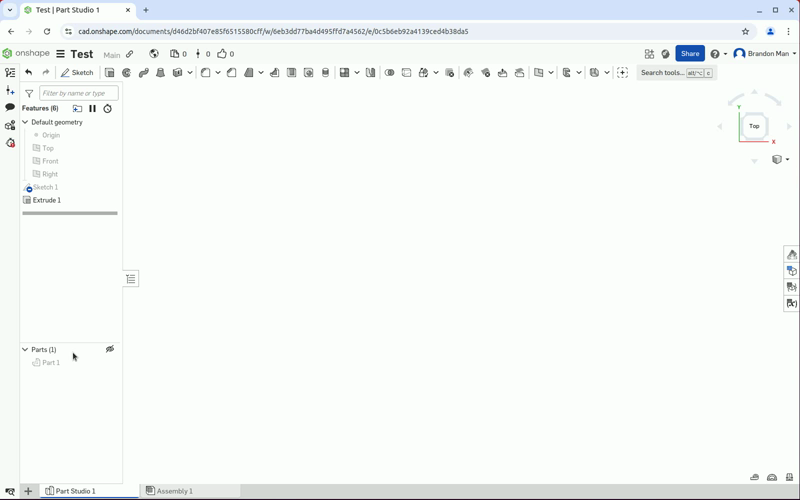
key_up(shift)
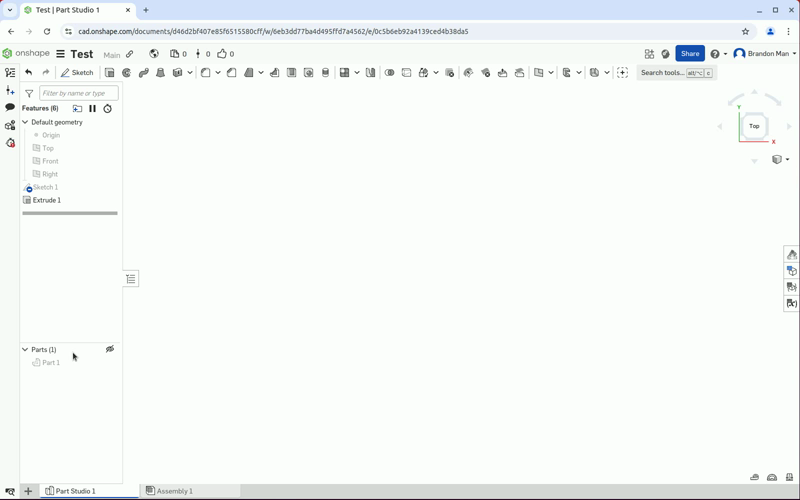
mouse_move(73, 352)
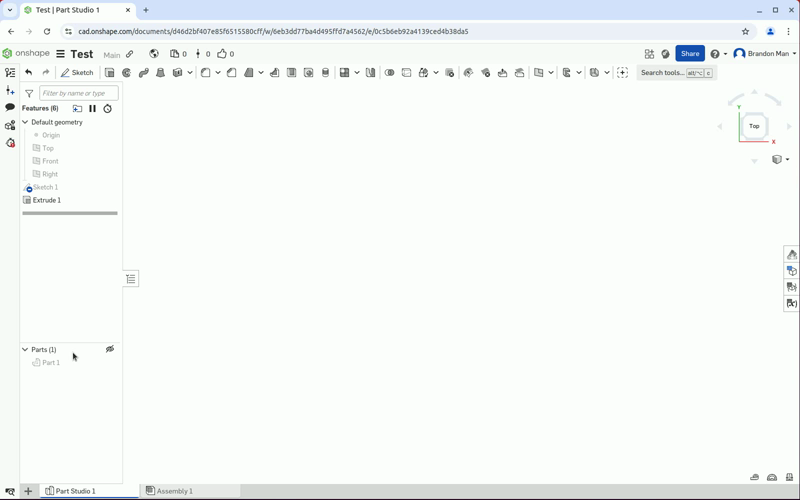
key(shift+y)
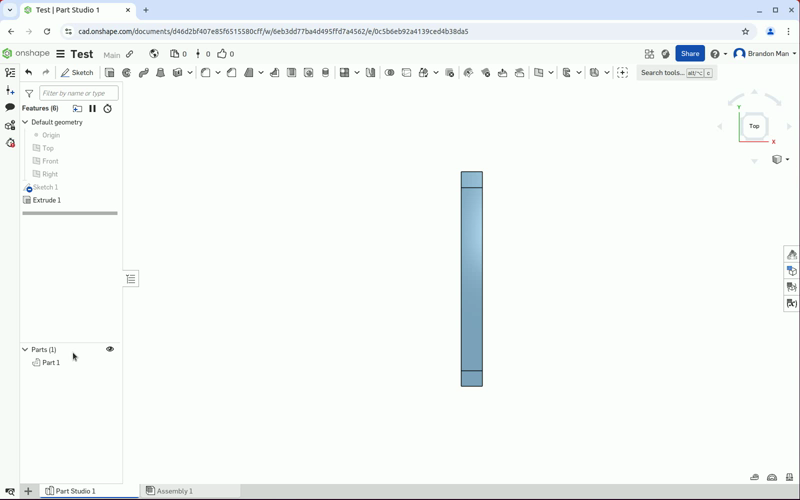
mouse_move(541, 75)
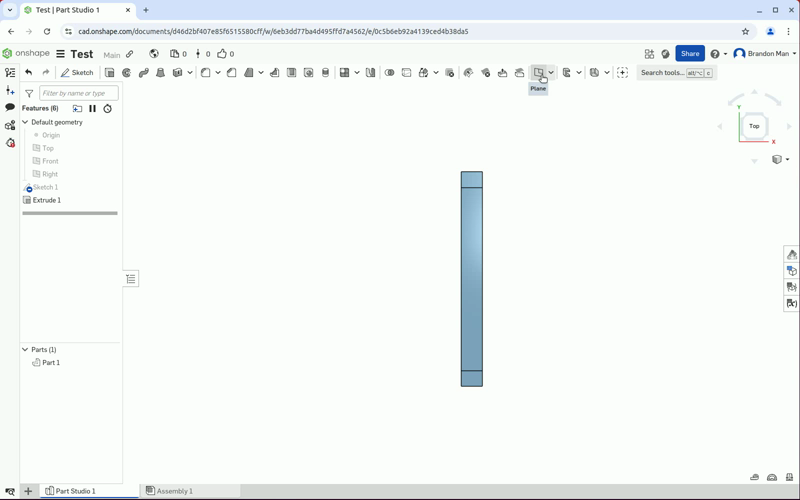
click(541, 75)
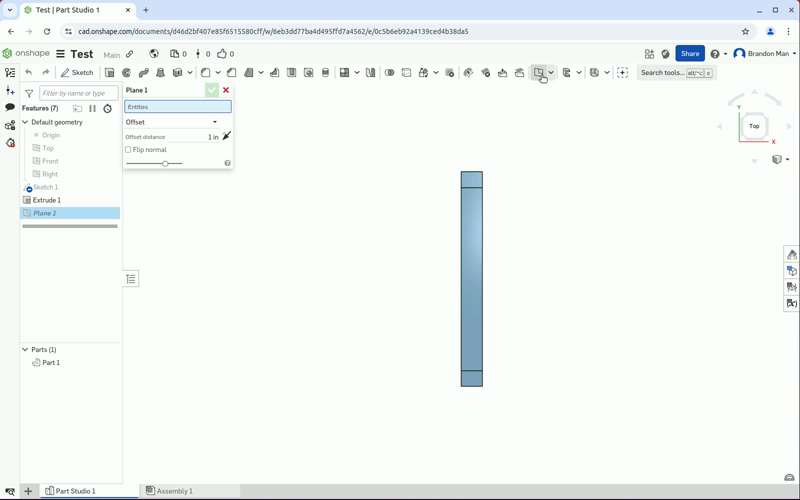
mouse_move(73, 150)
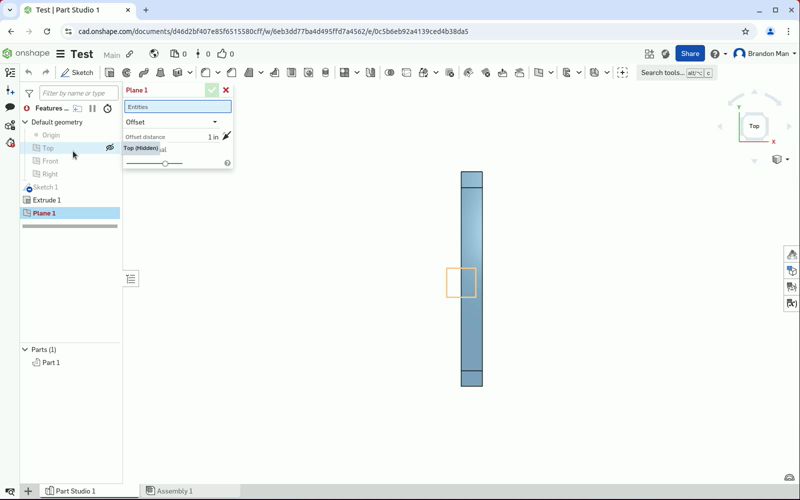
click(73, 150)
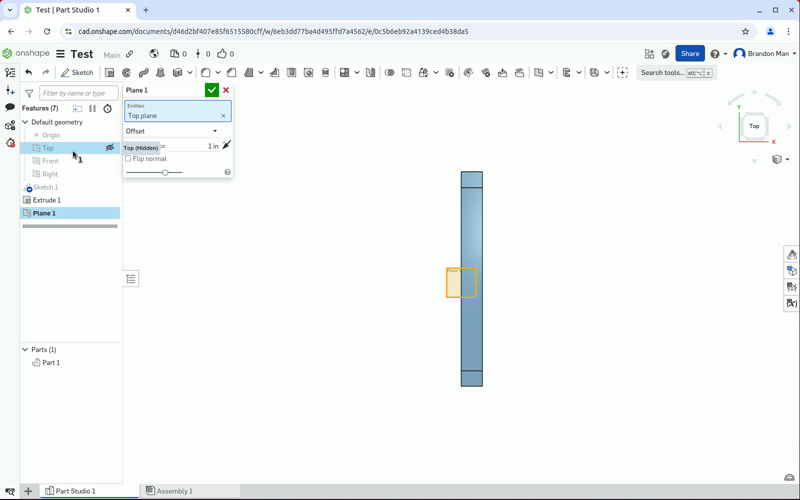
key(tab, 2)
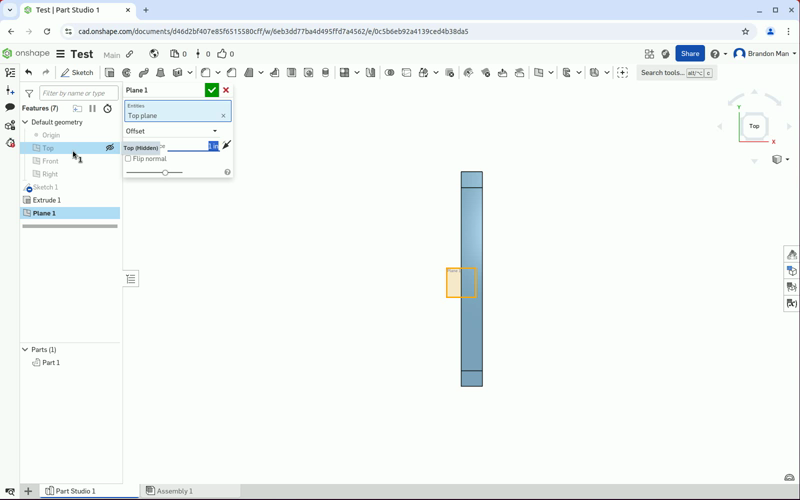
text(11.801)
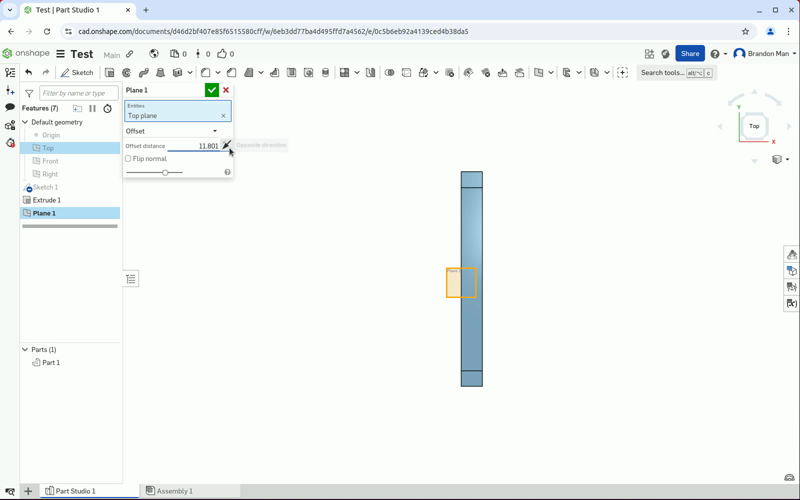
mouse_move(229, 147)
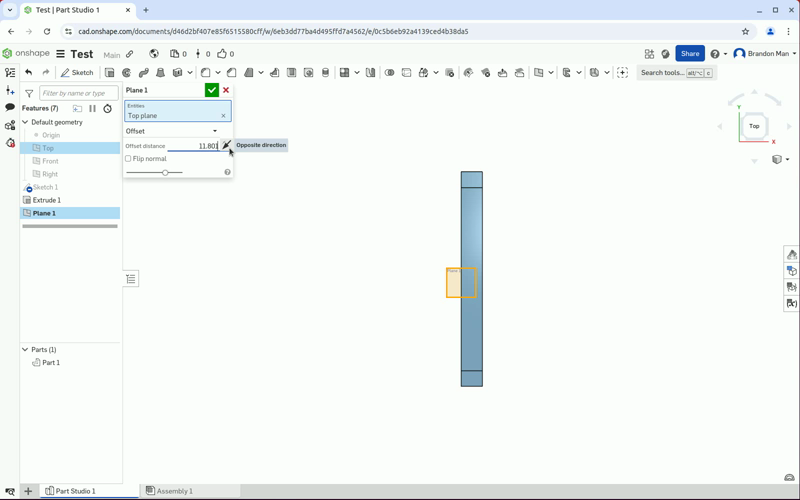
click(229, 147)
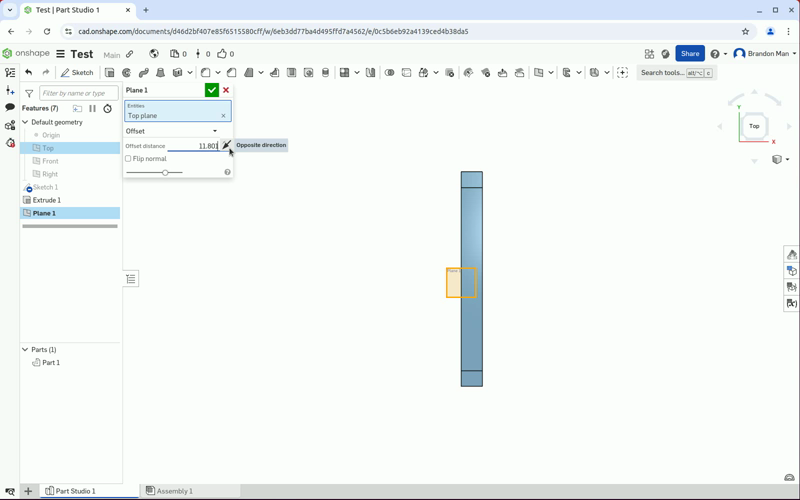
key(enter, 2)
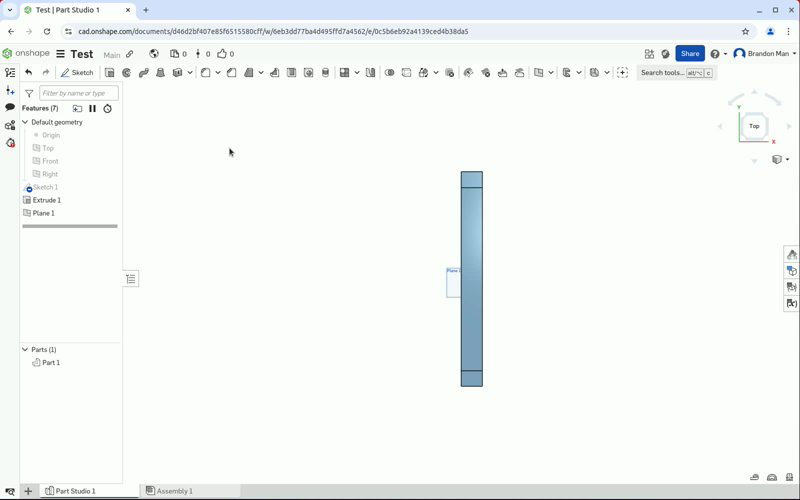
key(shift+s)
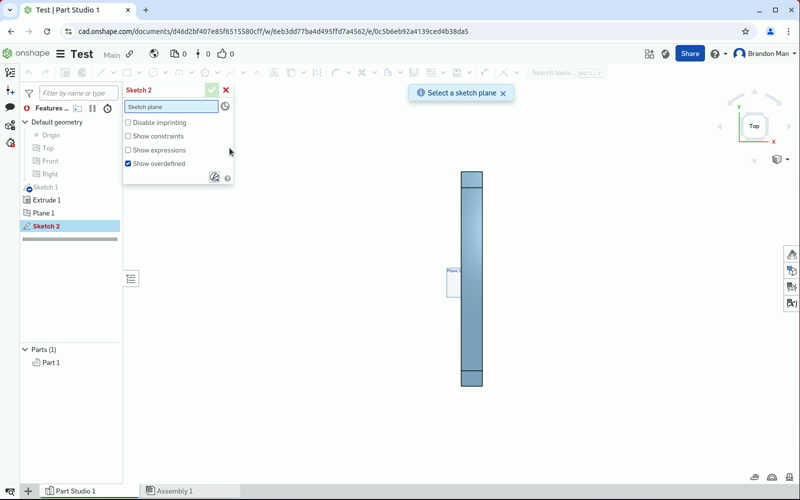
mouse_move(73, 215)
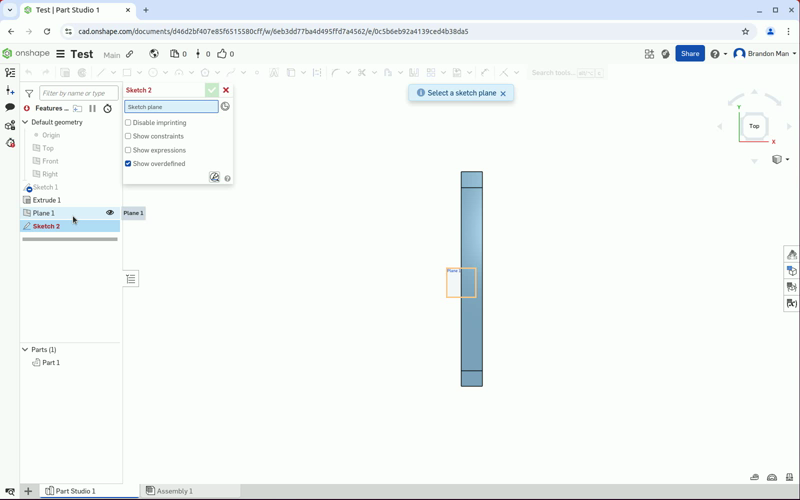
click(73, 215)
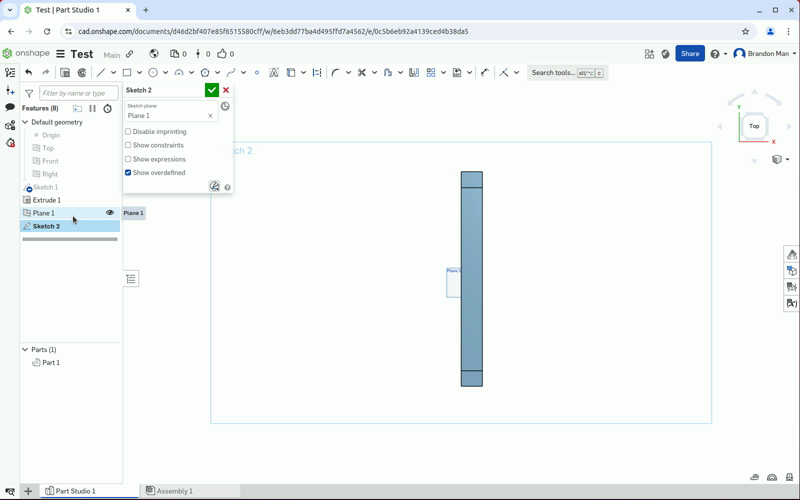
mouse_move(73, 352)
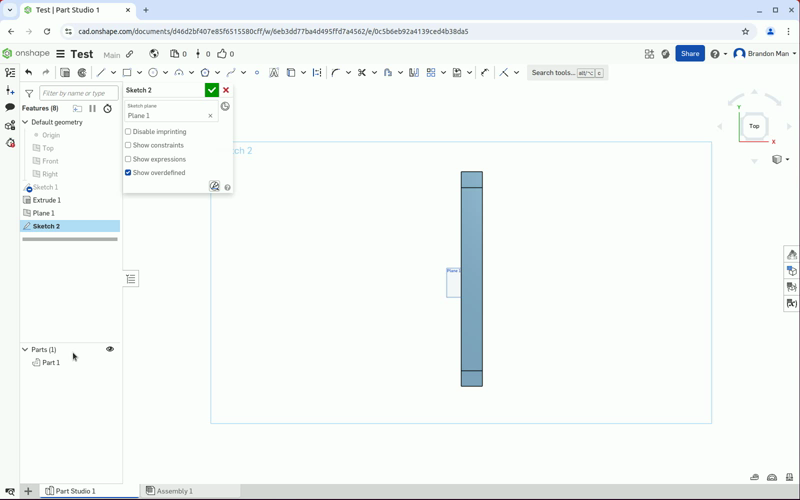
key(y)
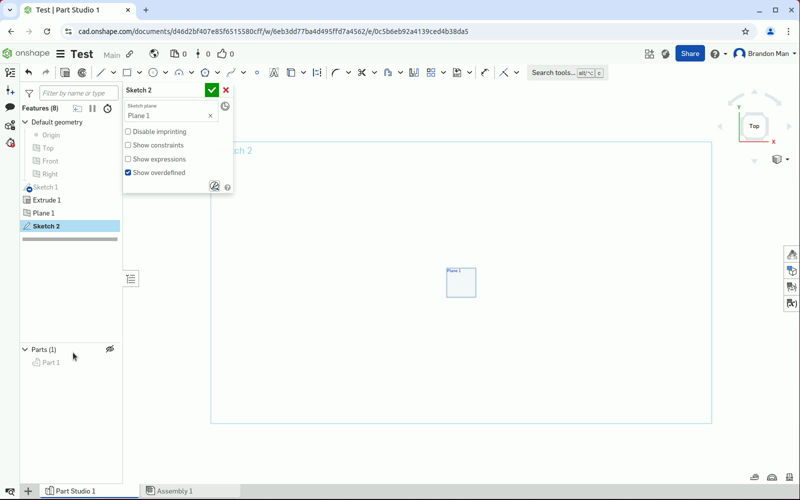
key(c)
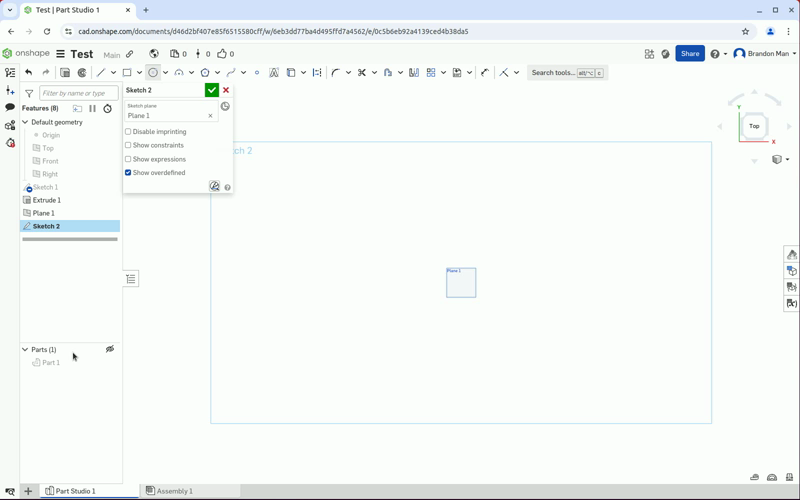
key_down(shift)
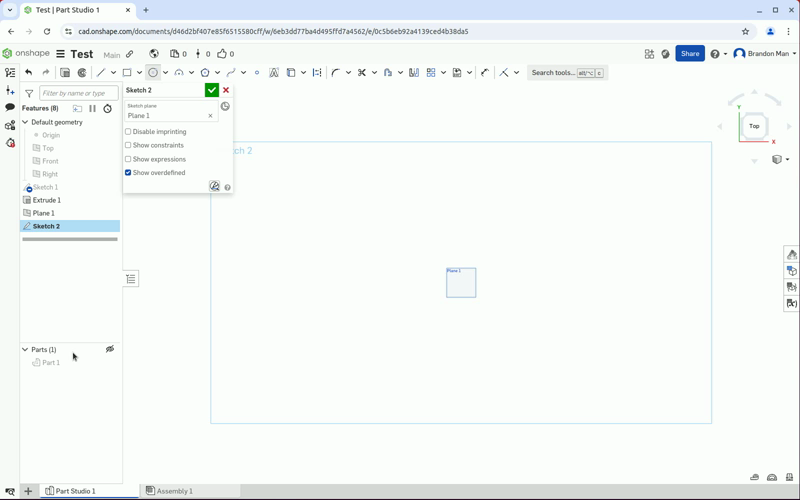
mouse_move(471, 178)
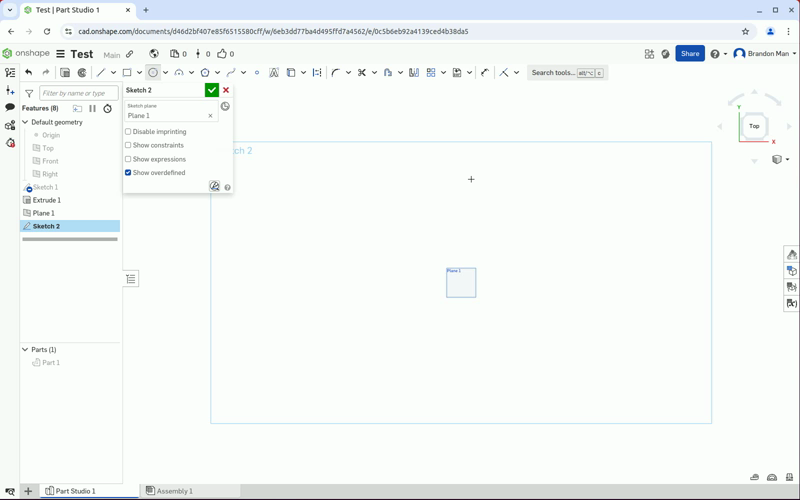
click(471, 178)
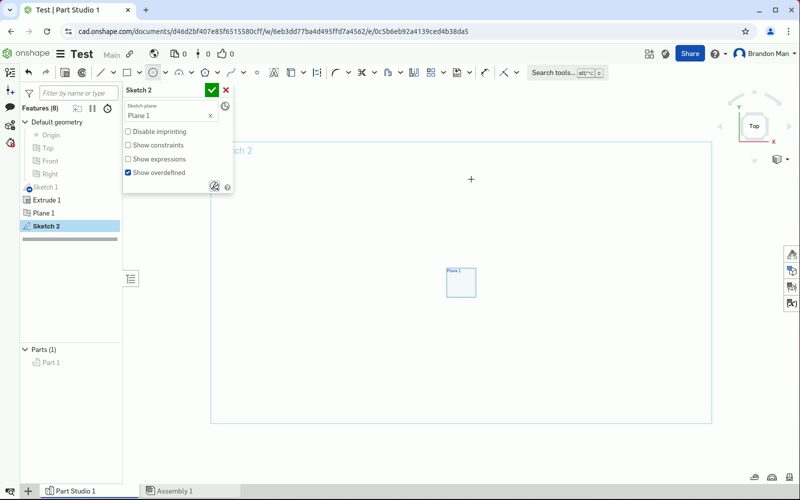
key_up(shift)
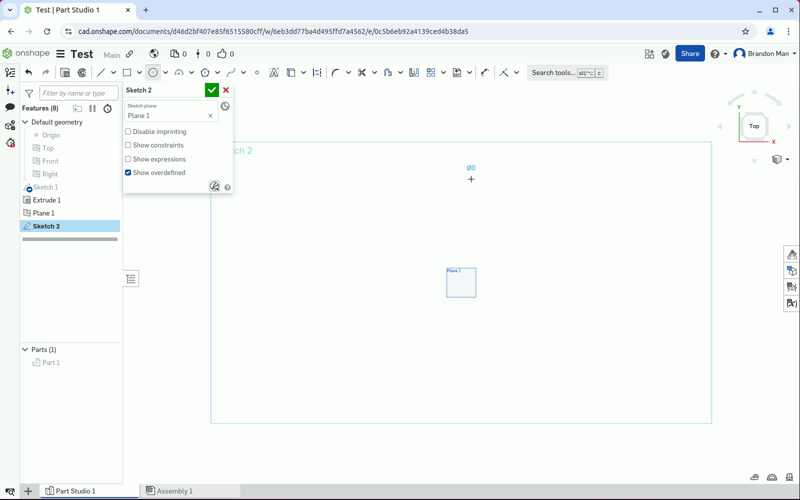
mouse_move(476, 178)
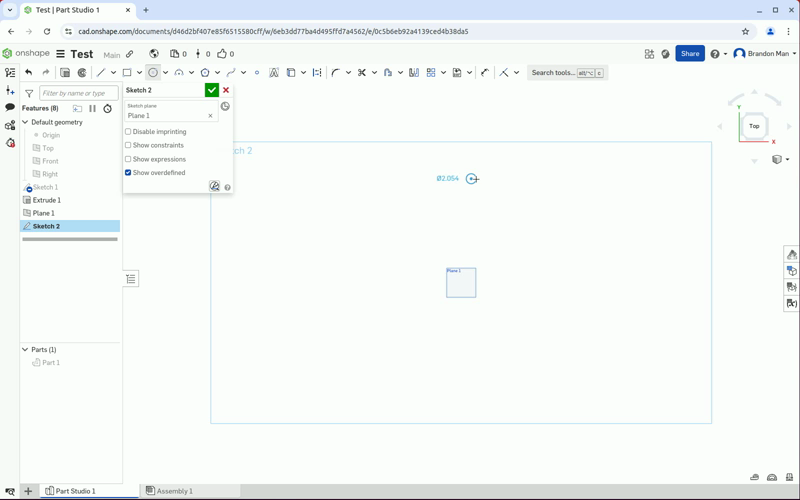
click(476, 178)
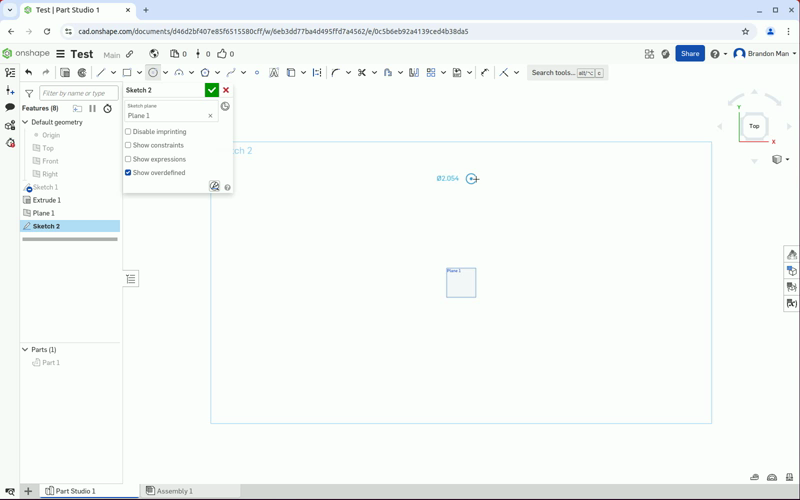
key(esc)
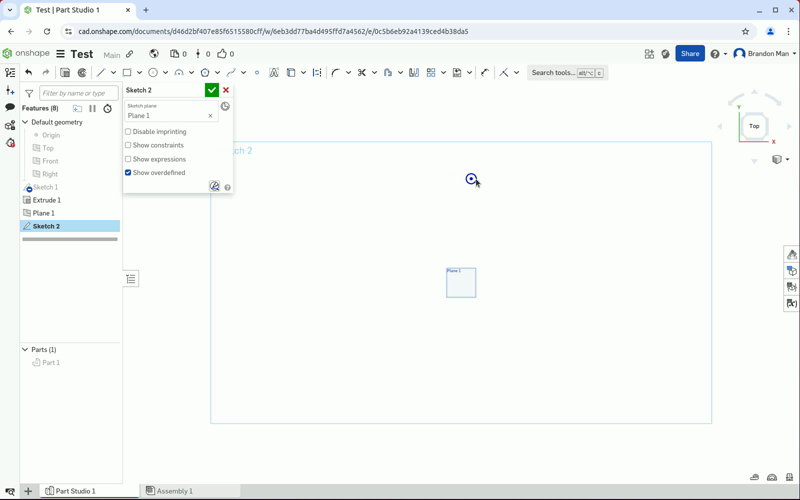
mouse_move(467, 177)
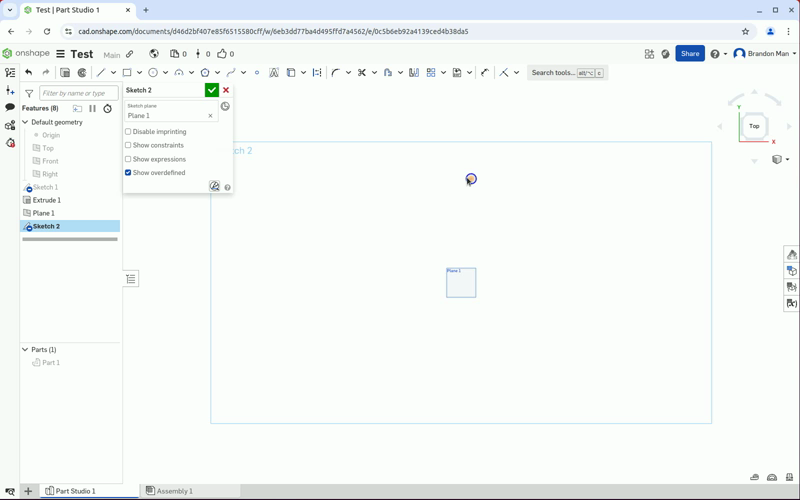
scroll(6)
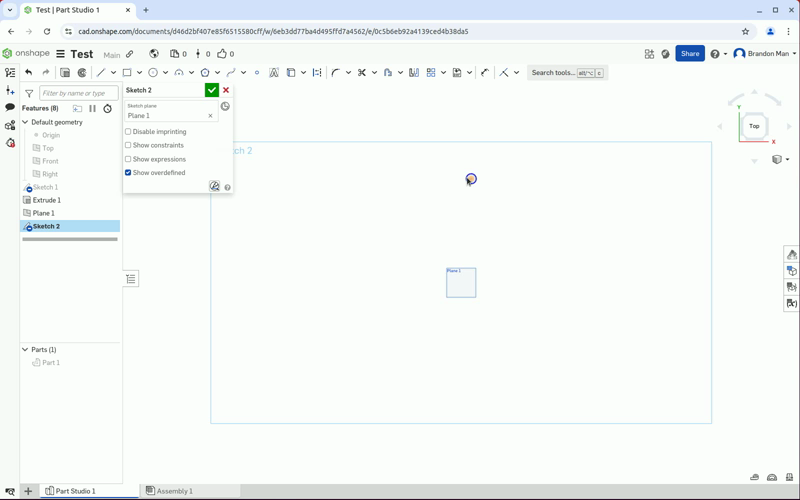
scroll(6)
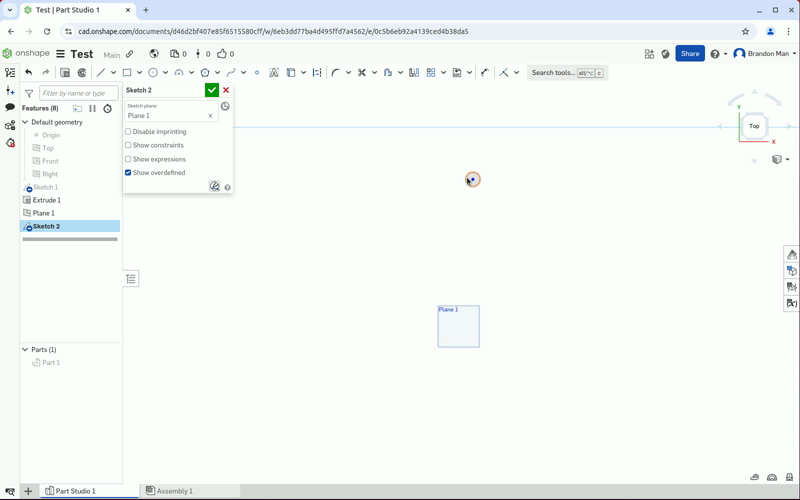
scroll(6)
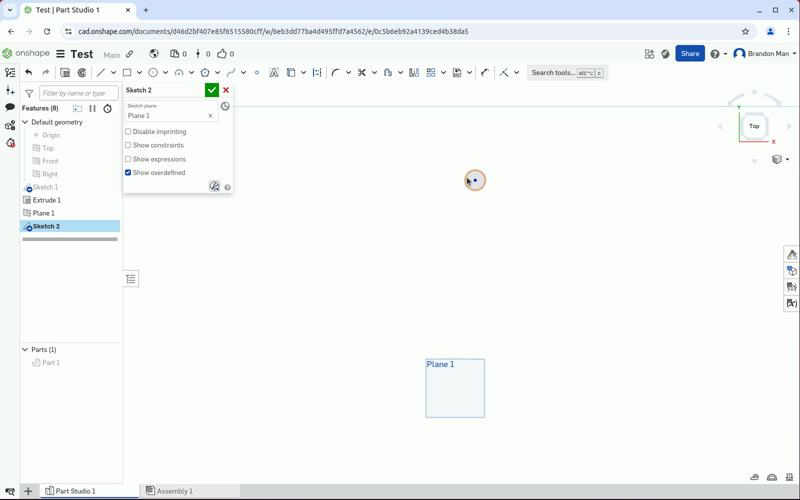
scroll(6)
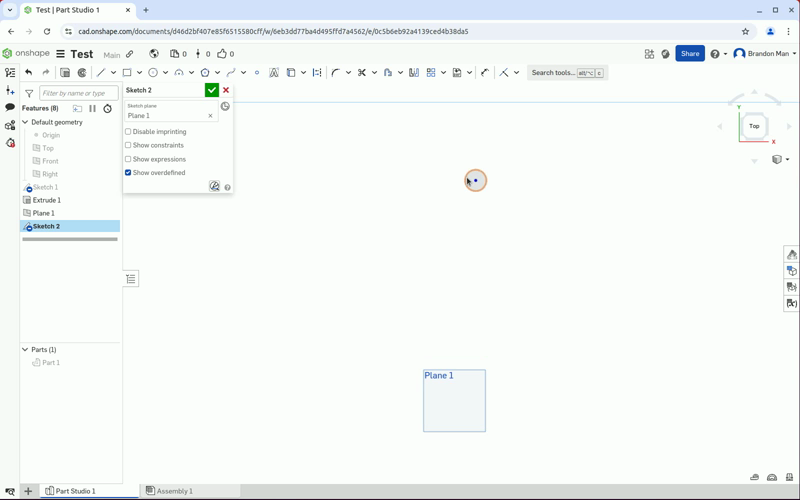
scroll(6)
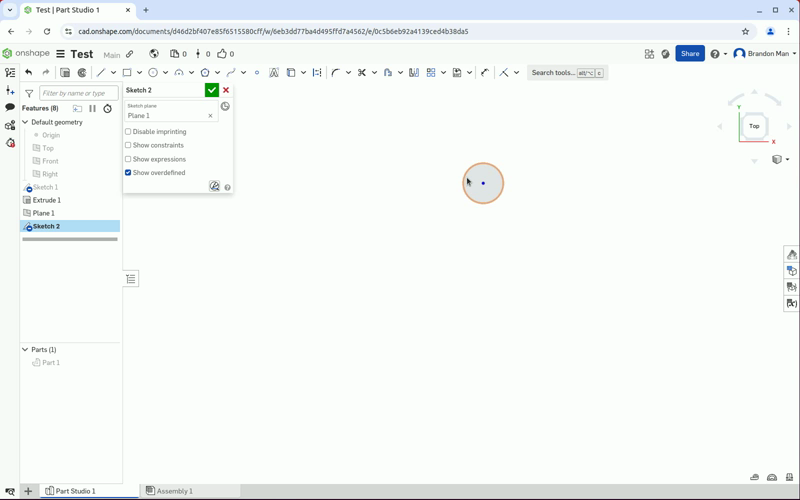
scroll(6)
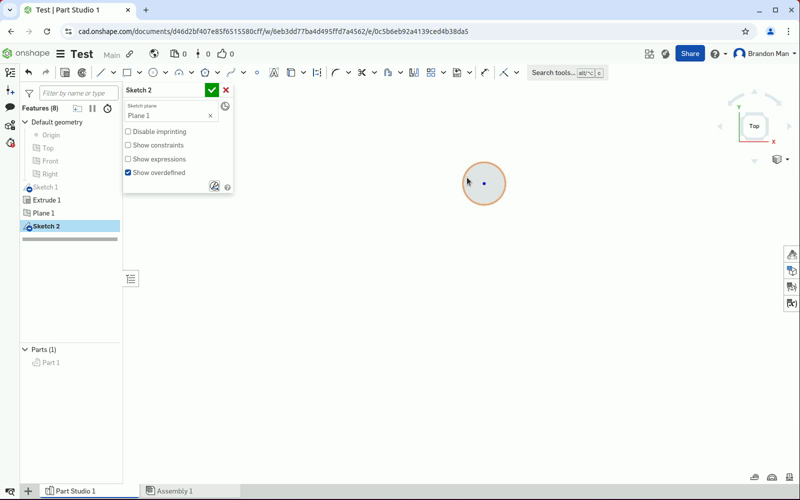
scroll(6)
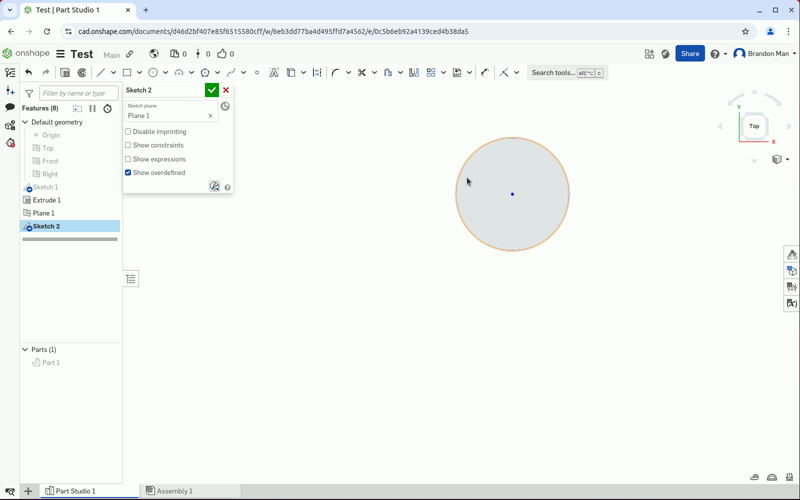
click(467, 177)
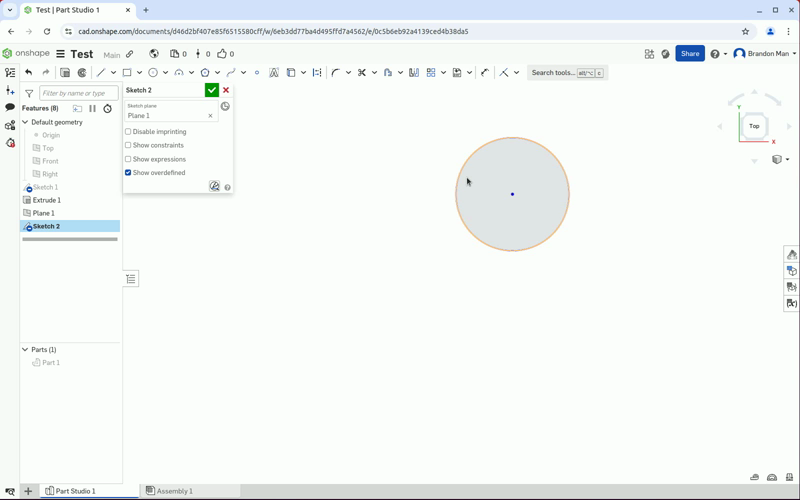
scroll(-6)
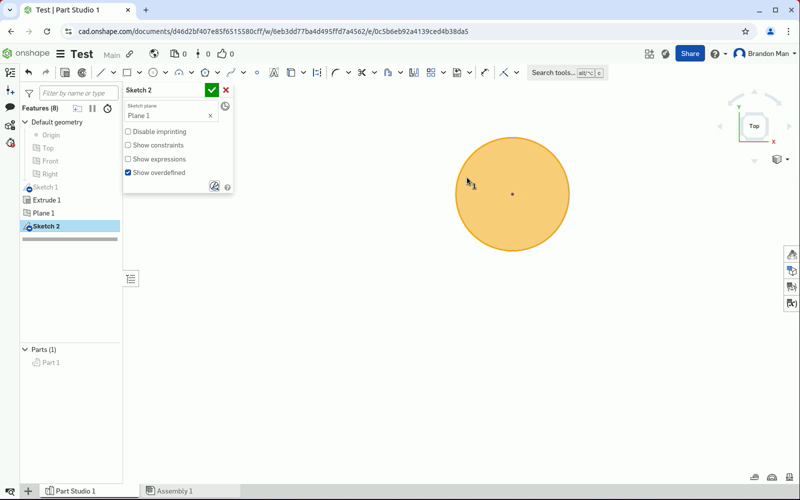
scroll(-6)
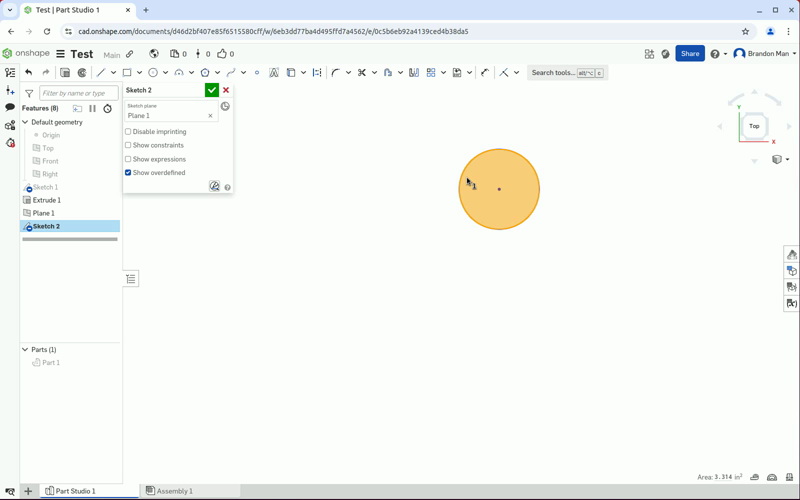
scroll(-6)
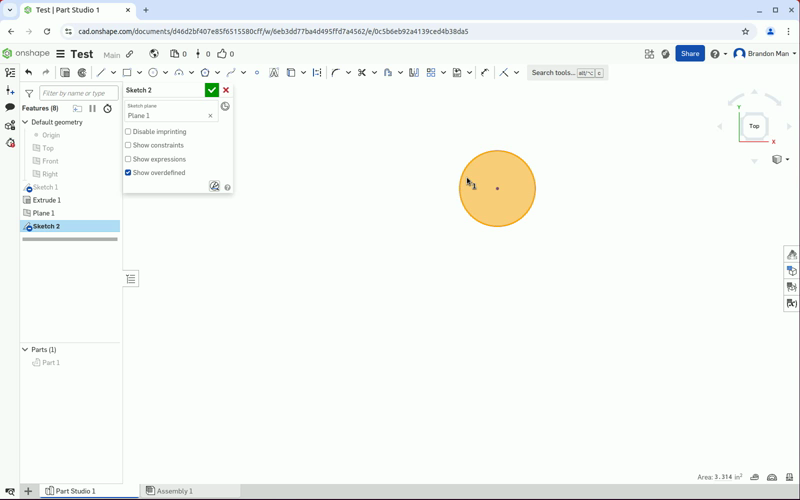
scroll(-6)
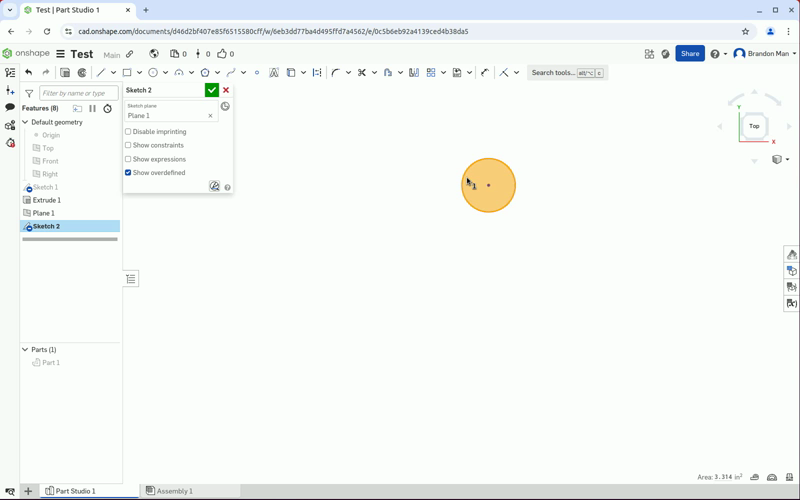
scroll(-6)
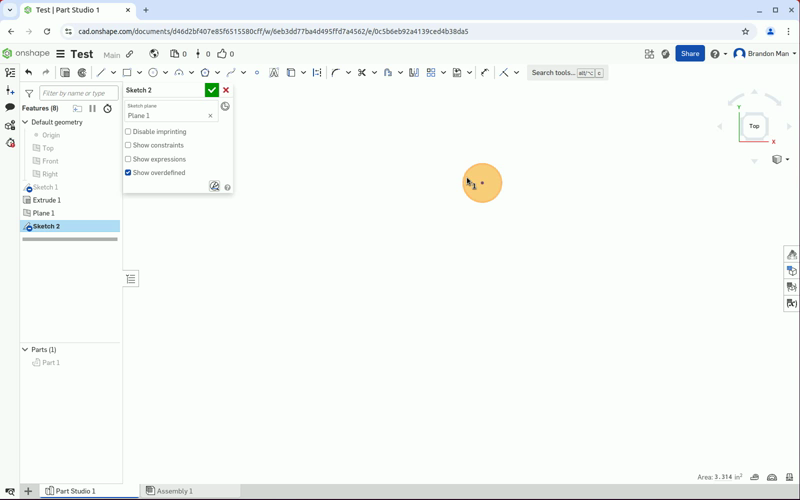
scroll(-6)
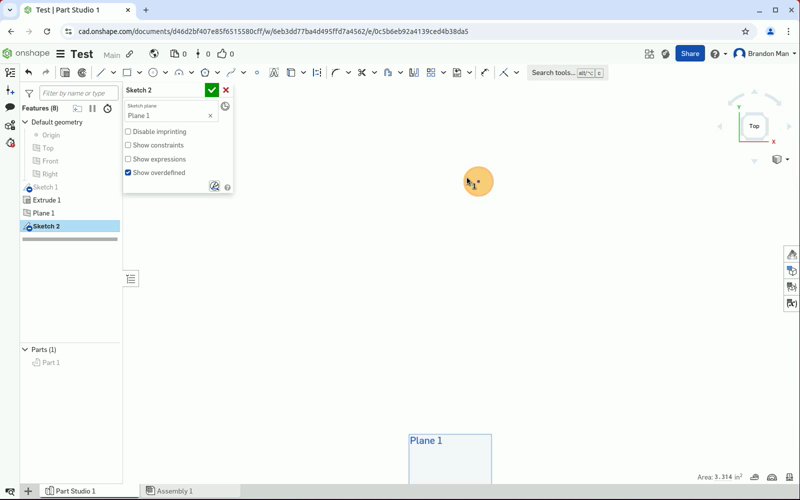
scroll(-6)
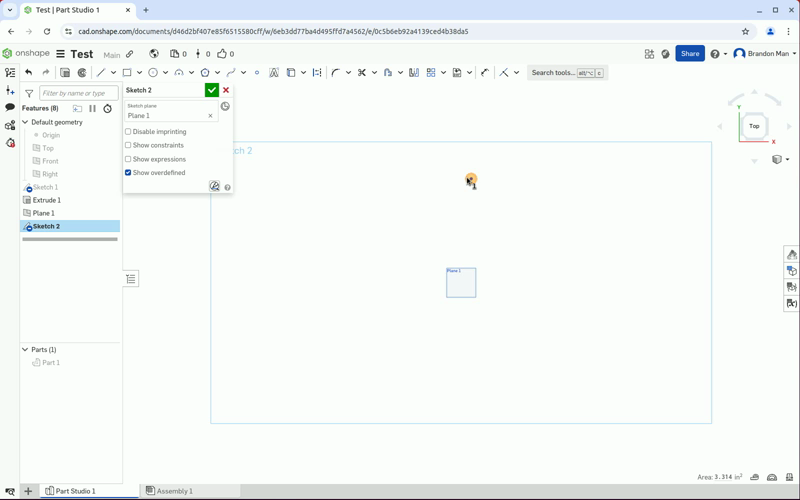
mouse_move(73, 352)
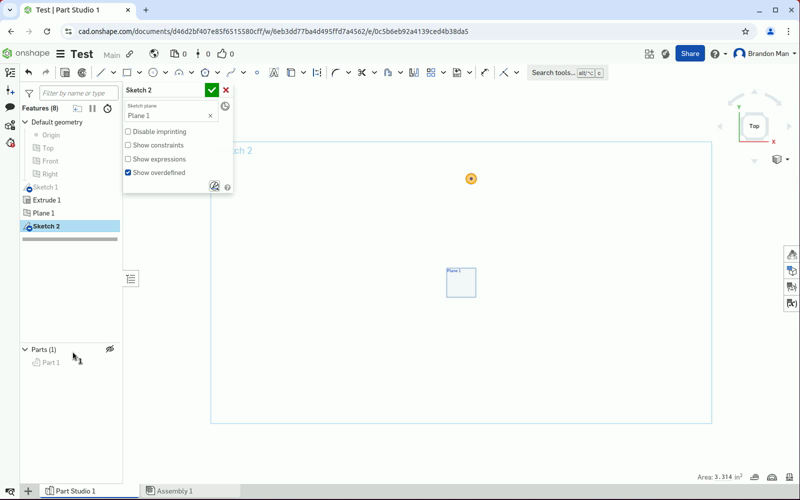
key(shift+y)
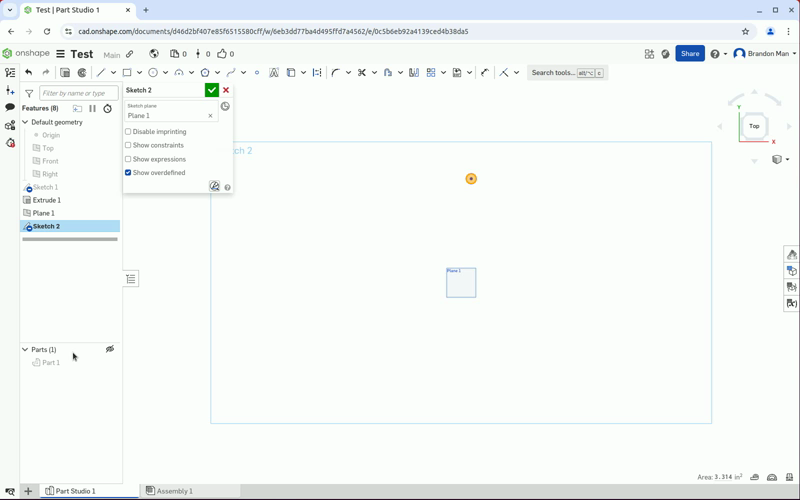
key(shift+e)
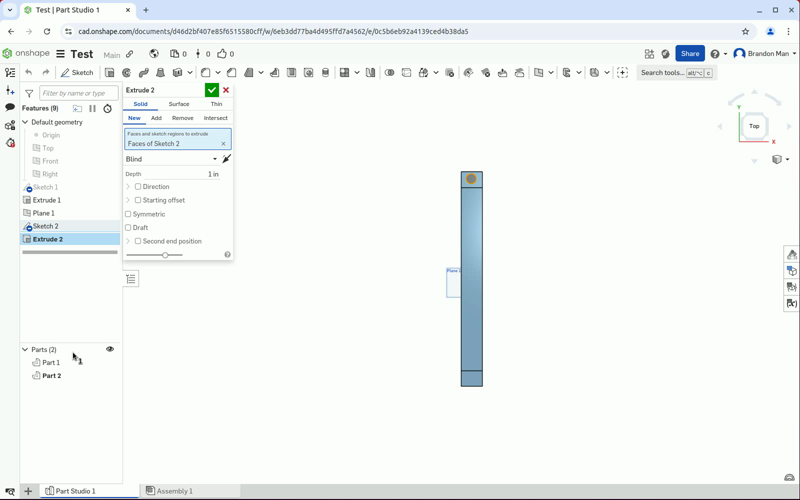
mouse_move(143, 106)
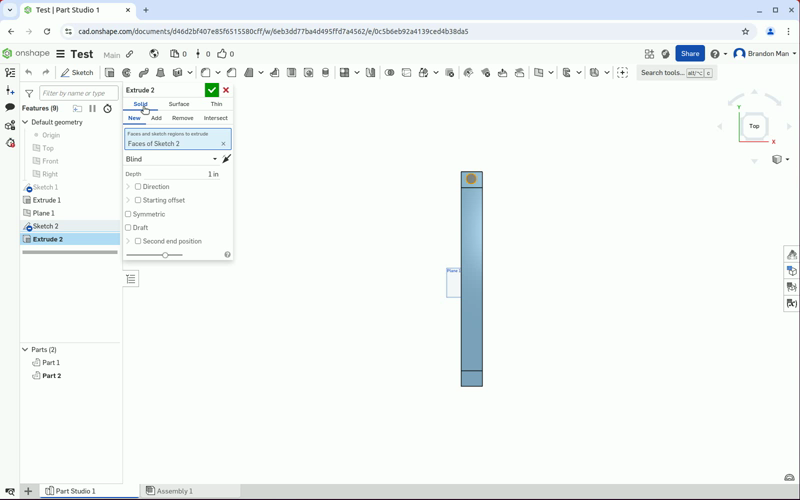
click(143, 106)
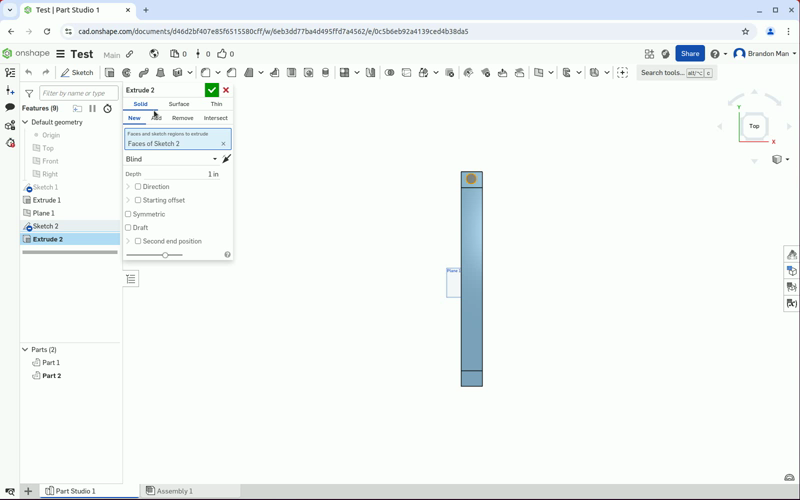
mouse_move(186, 120)
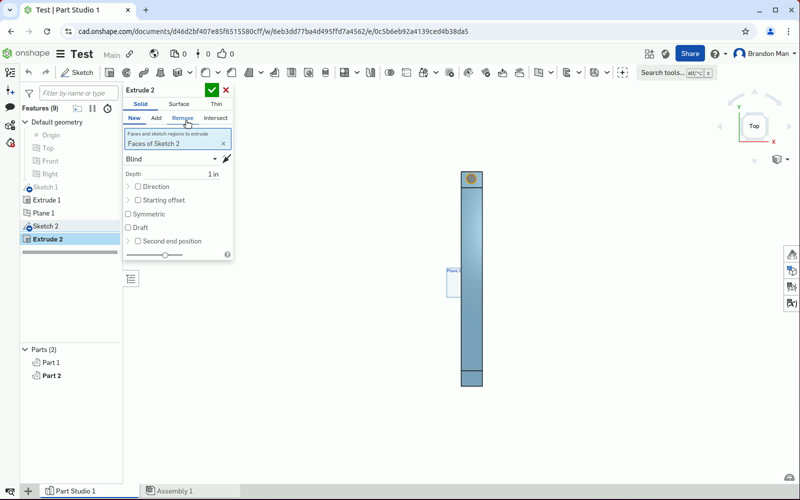
click(186, 120)
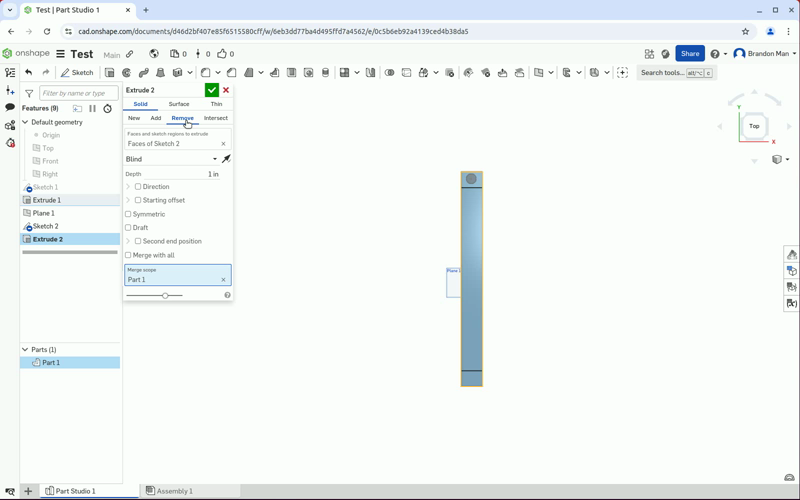
key(tab, 4)
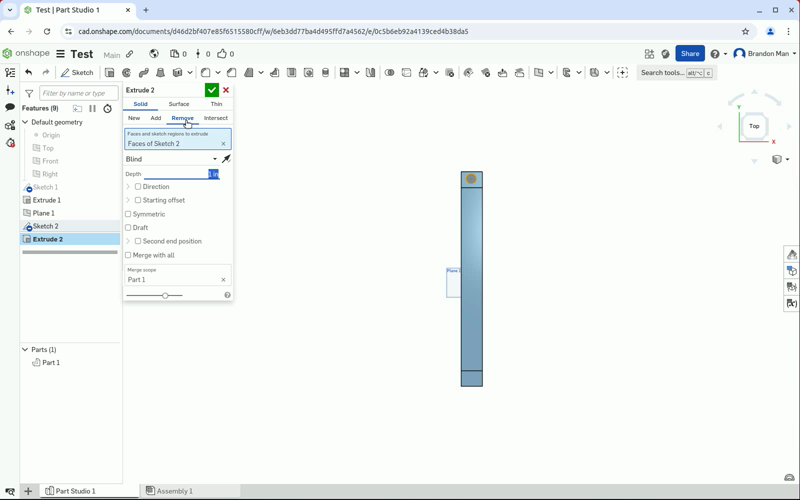
text(10.832)
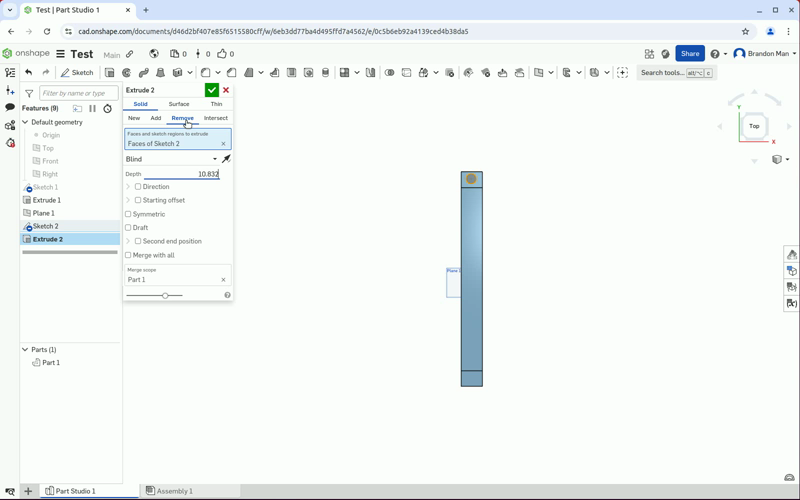
key(tab, 6)
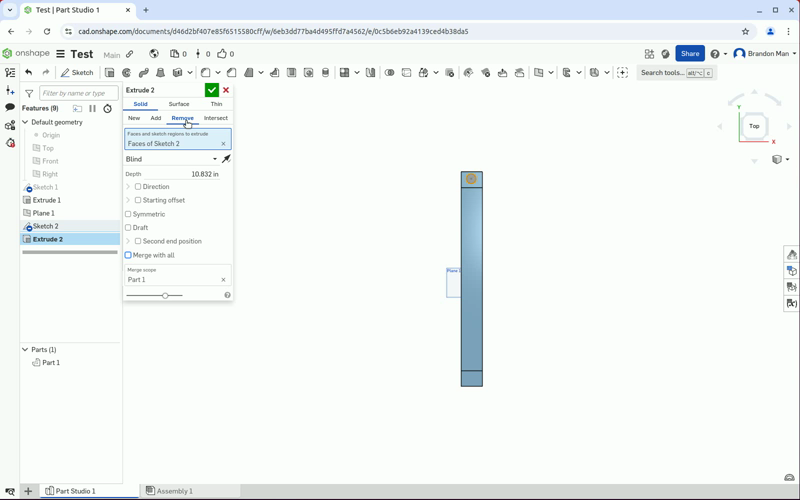
key(space)
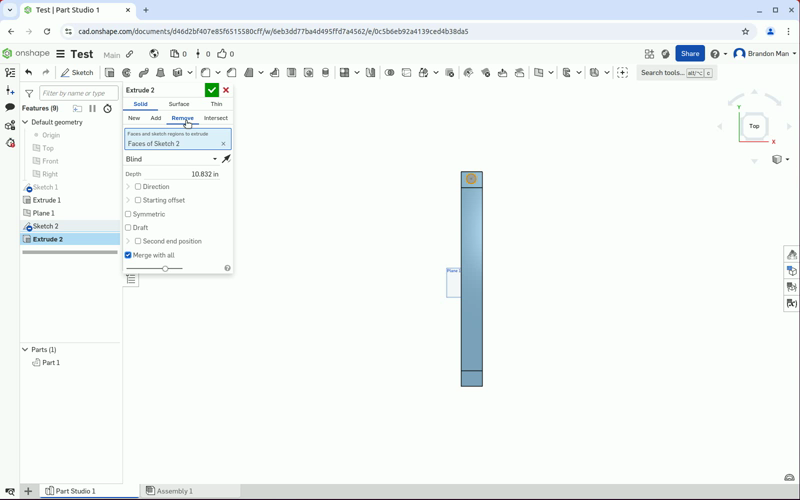
key(enter)
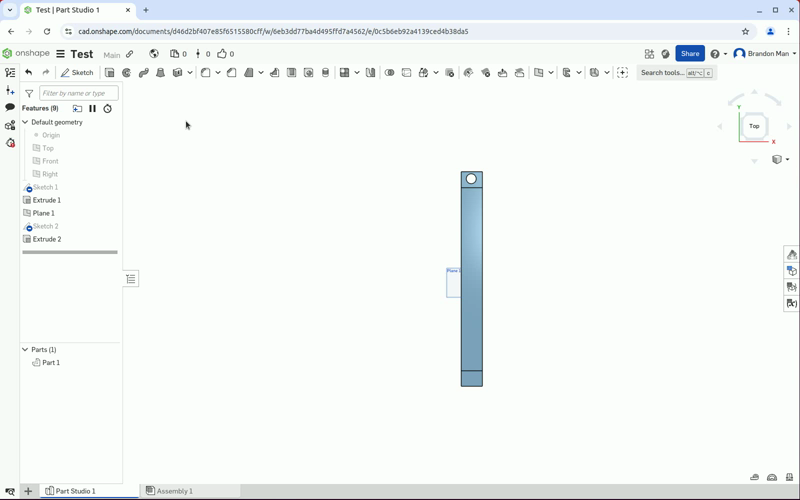
key(shift+h)
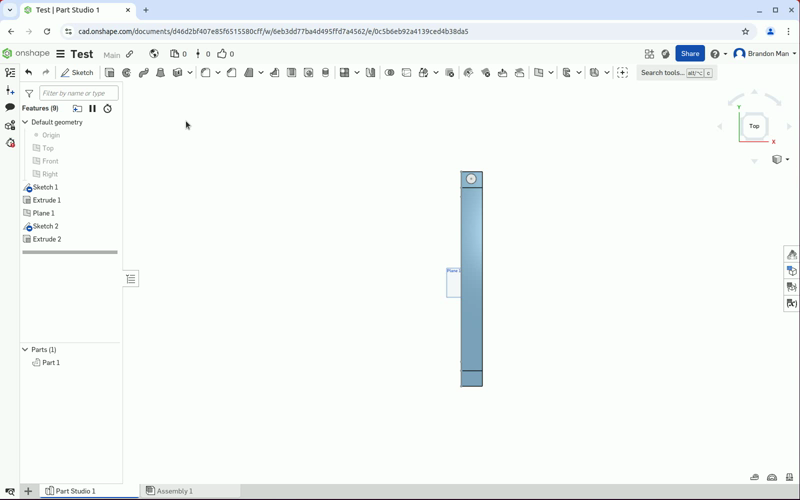
key(shift+h)
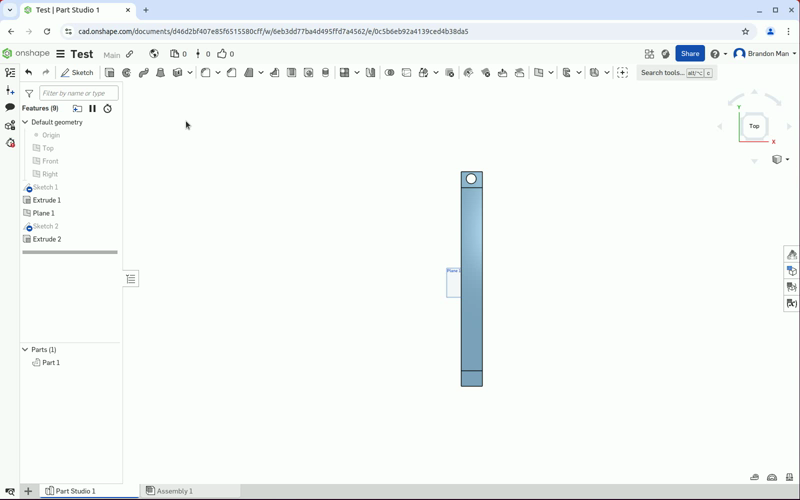
mouse_move(73, 189)
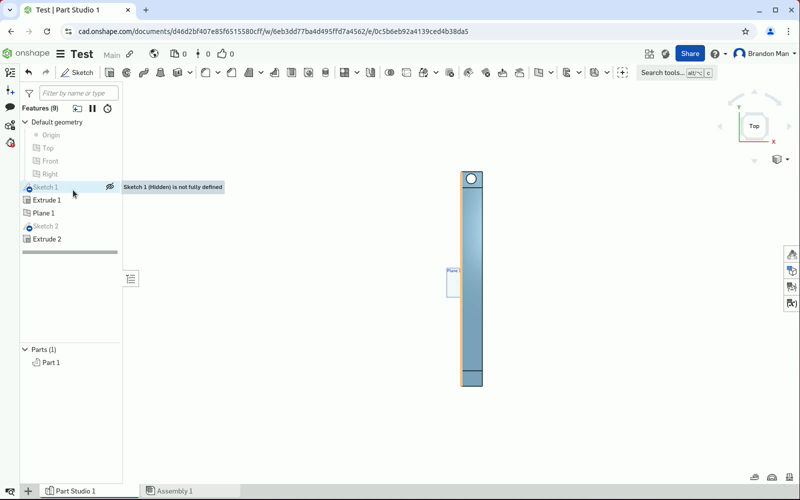
click(73, 189)
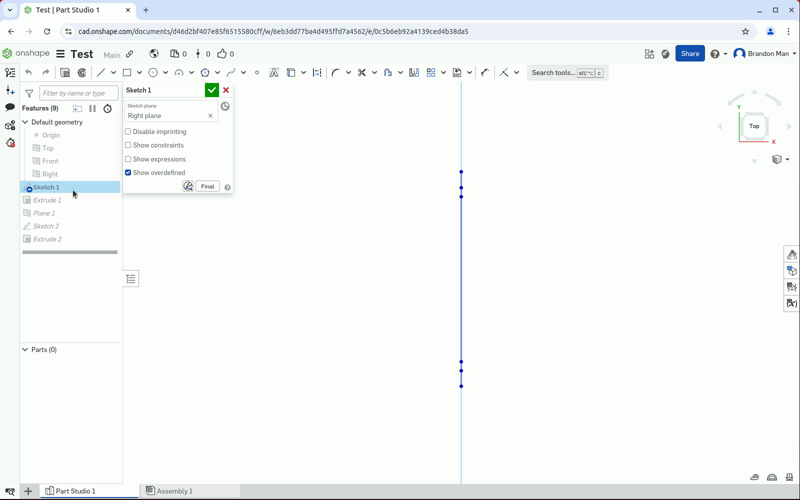
mouse_move(229, 92)
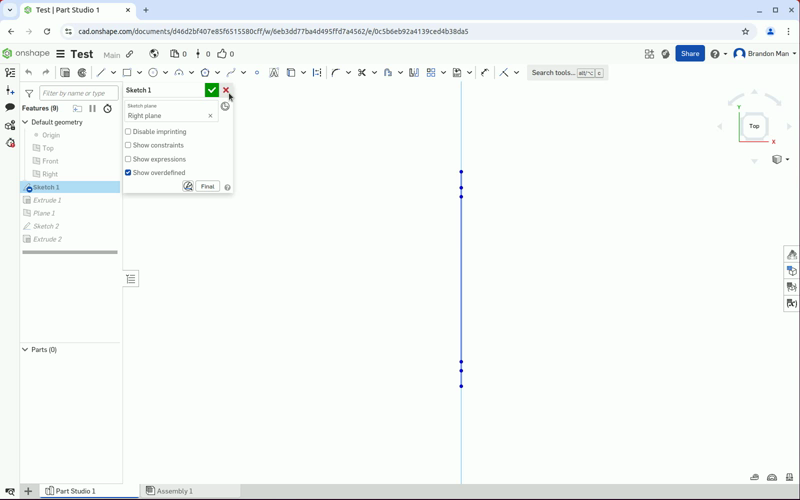
click(229, 92)
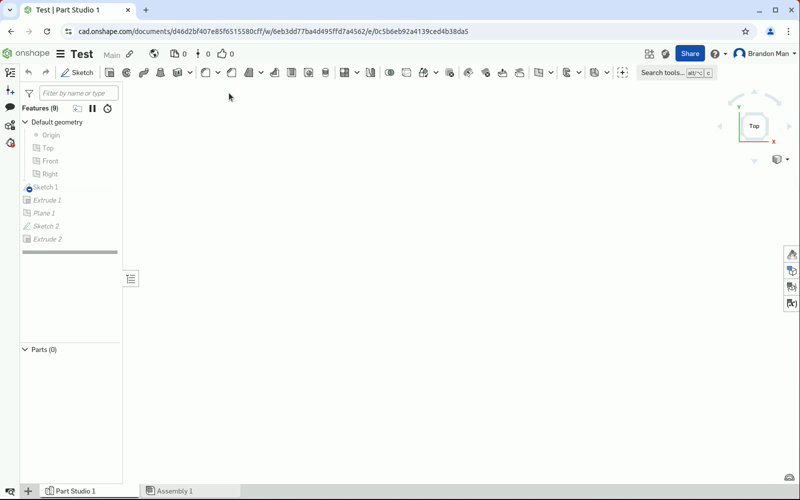
key(shift+s)
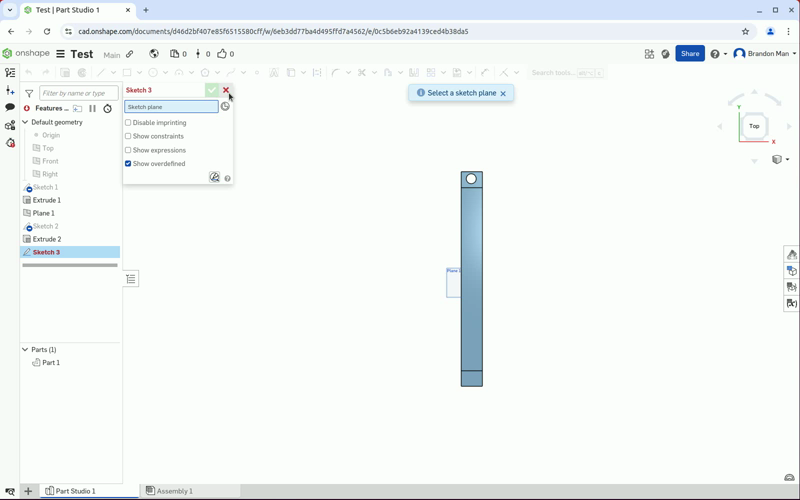
mouse_move(73, 215)
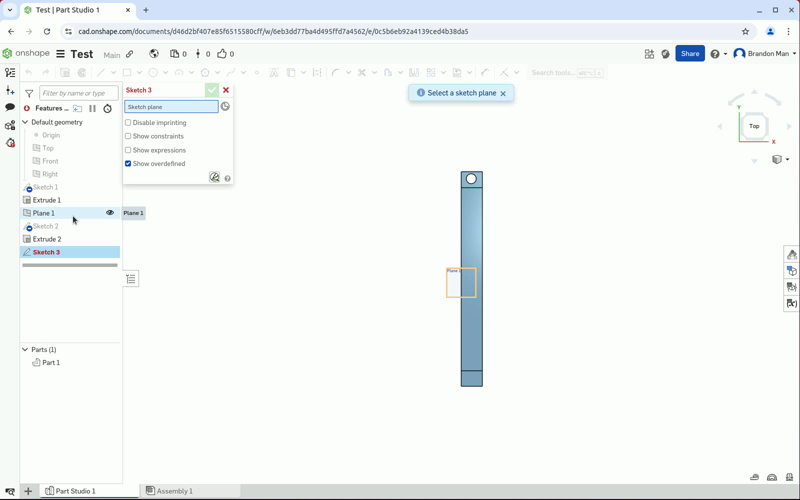
click(73, 215)
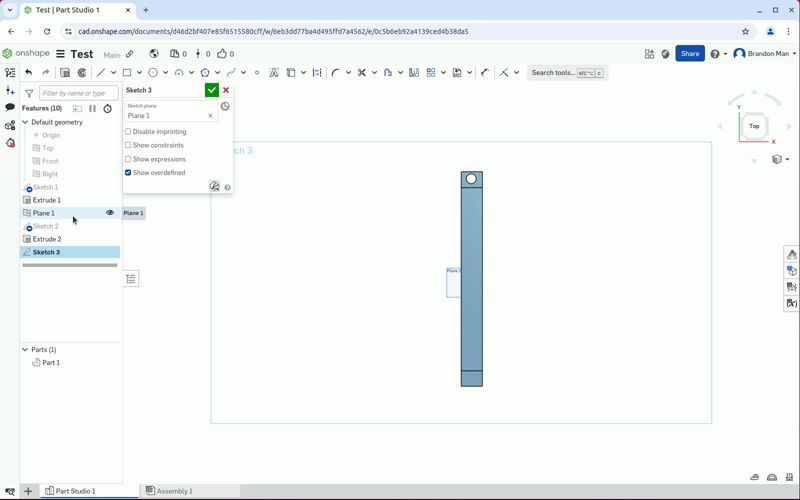
mouse_move(73, 352)
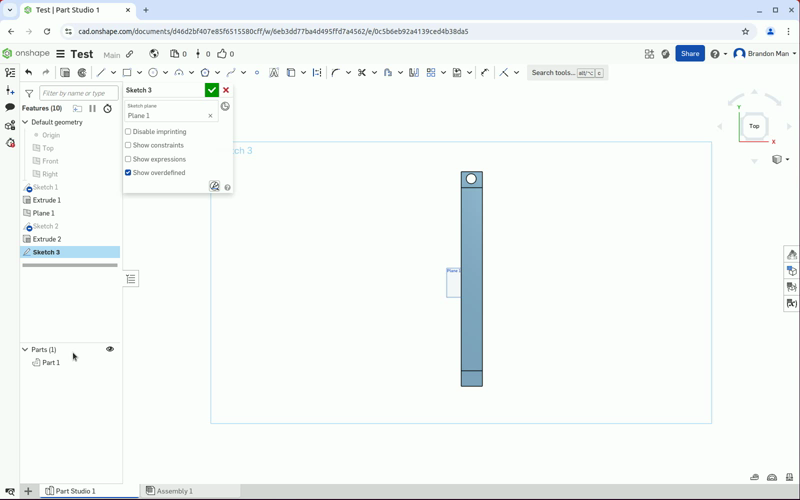
key(y)
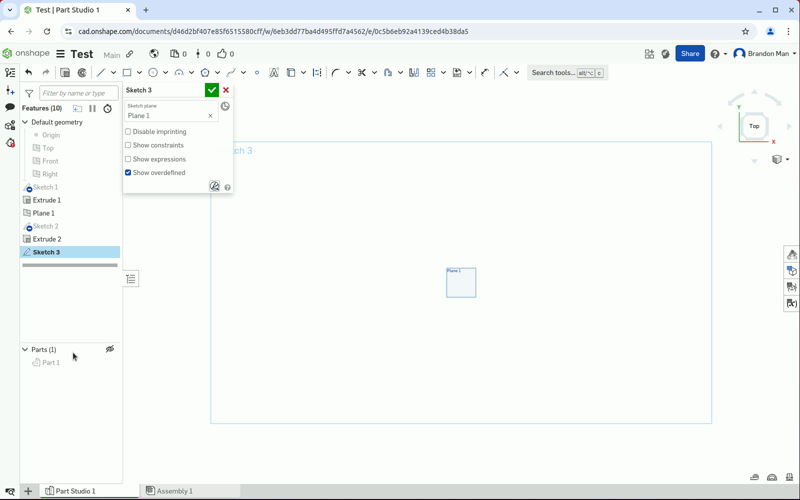
key(c)
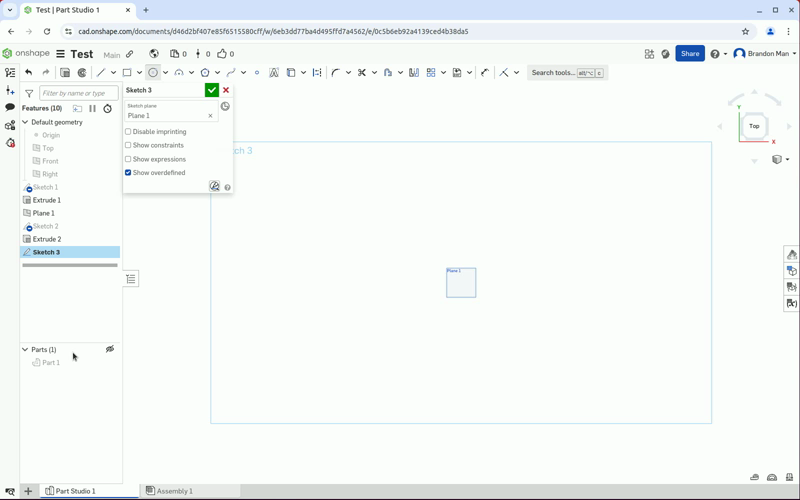
key_down(shift)
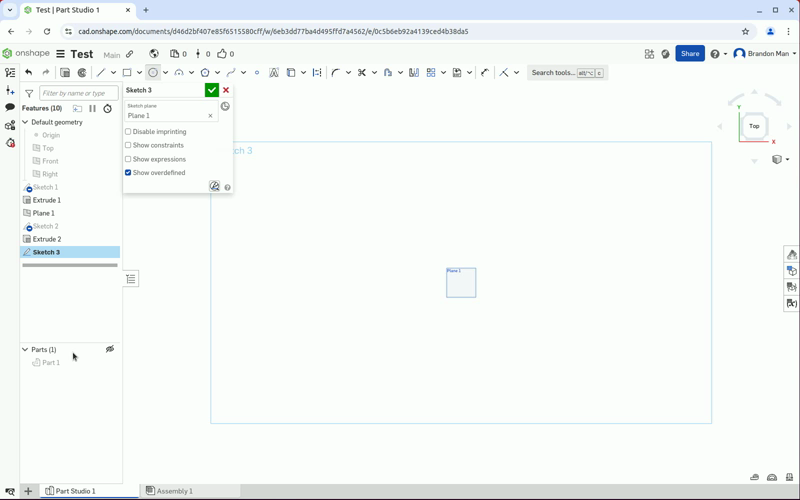
mouse_move(471, 378)
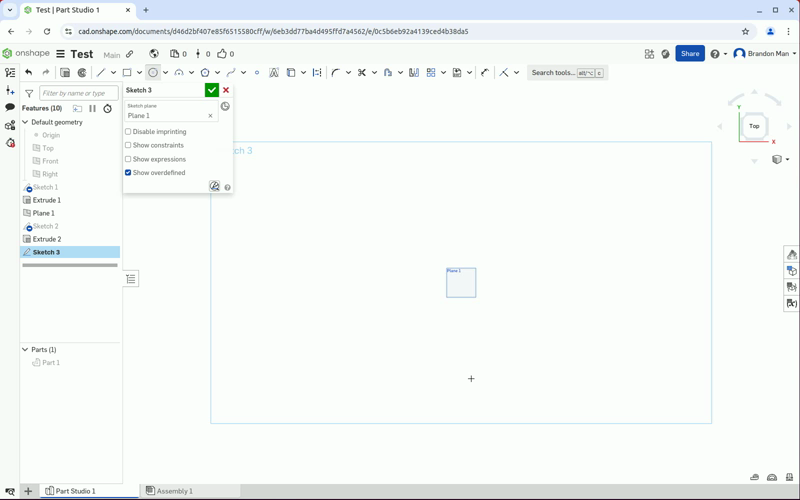
click(471, 378)
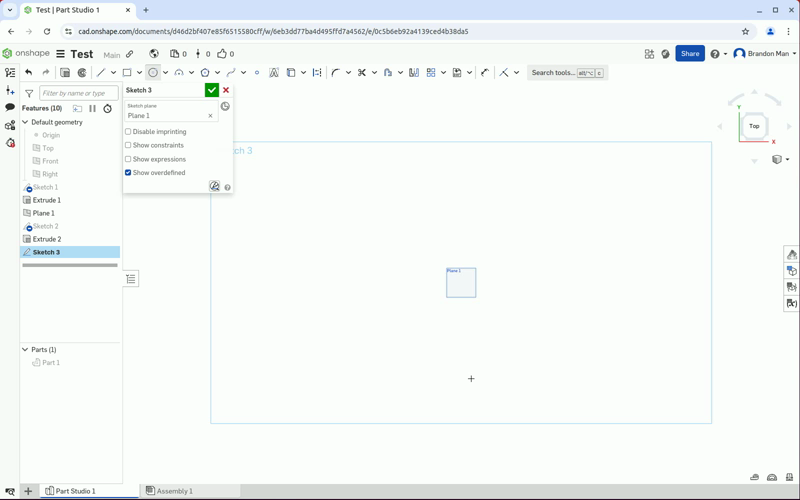
key_up(shift)
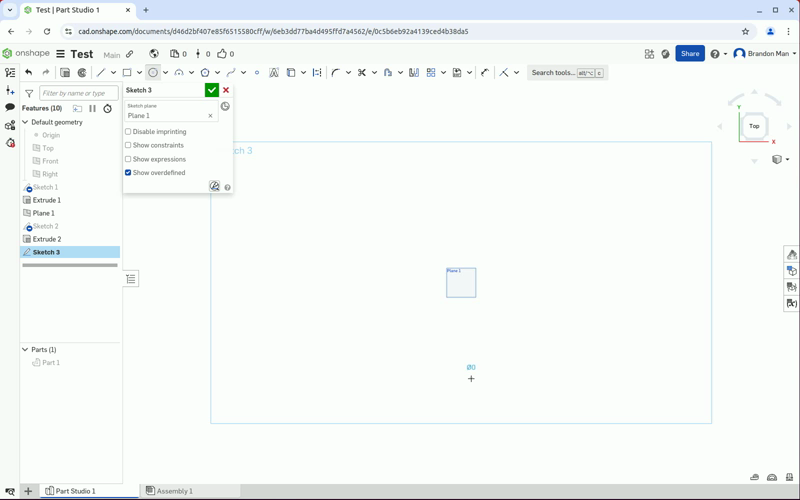
mouse_move(476, 378)
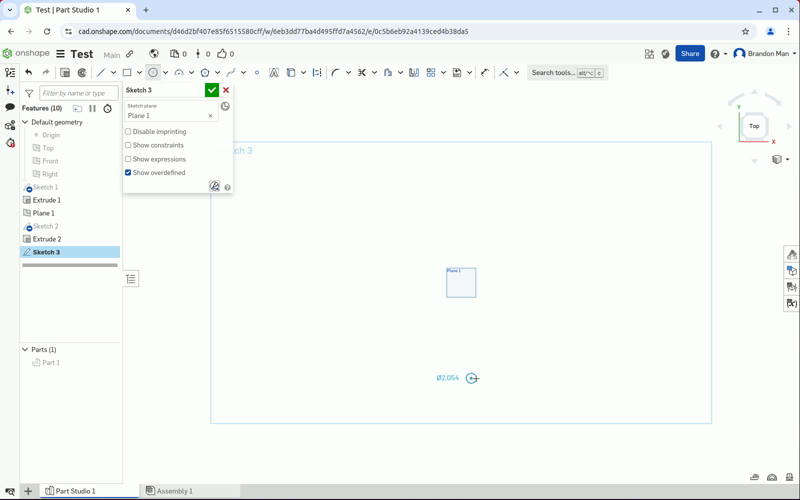
click(476, 378)
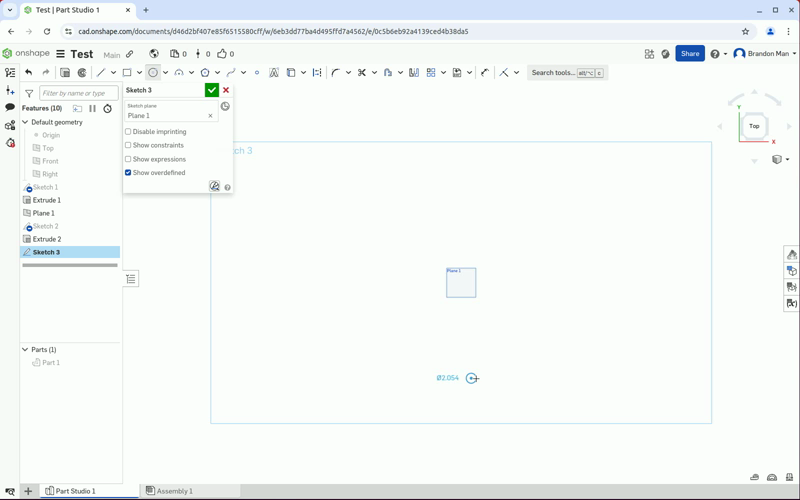
key(esc)
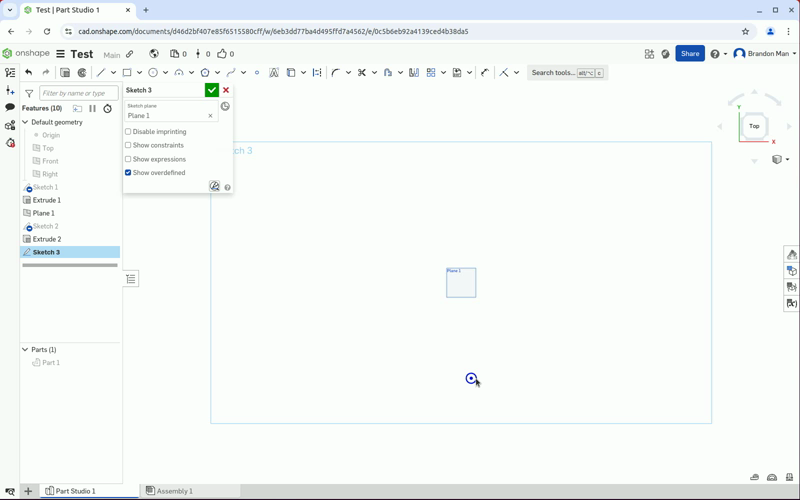
mouse_move(469, 375)
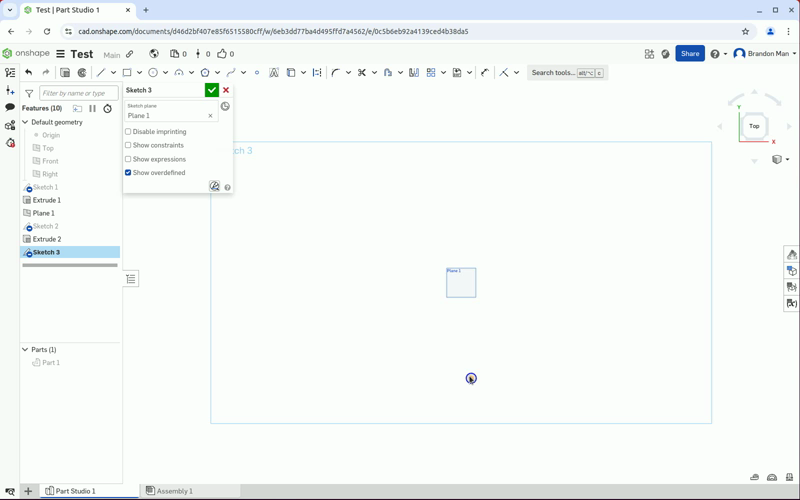
scroll(6)
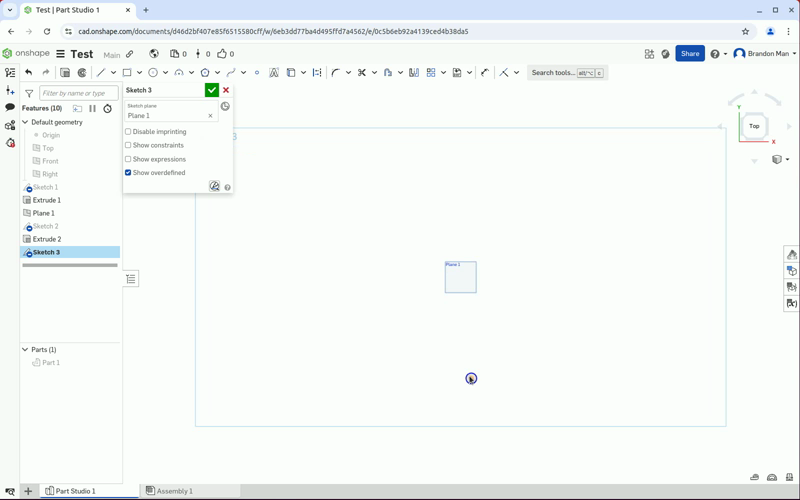
scroll(6)
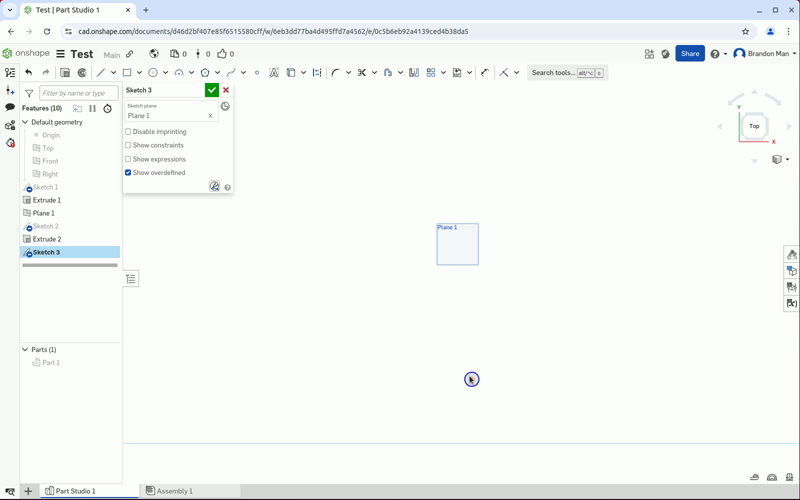
scroll(6)
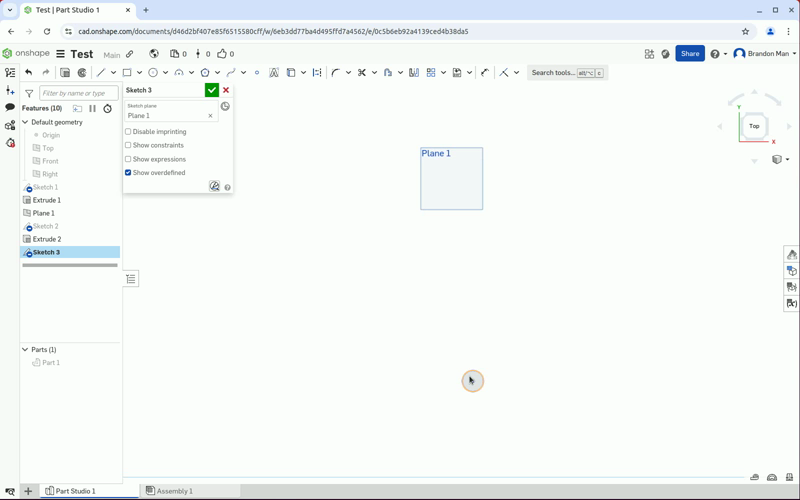
scroll(6)
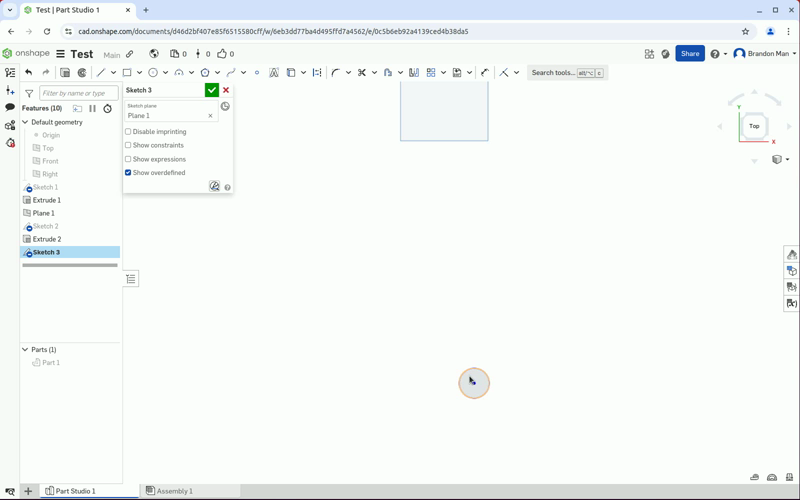
scroll(6)
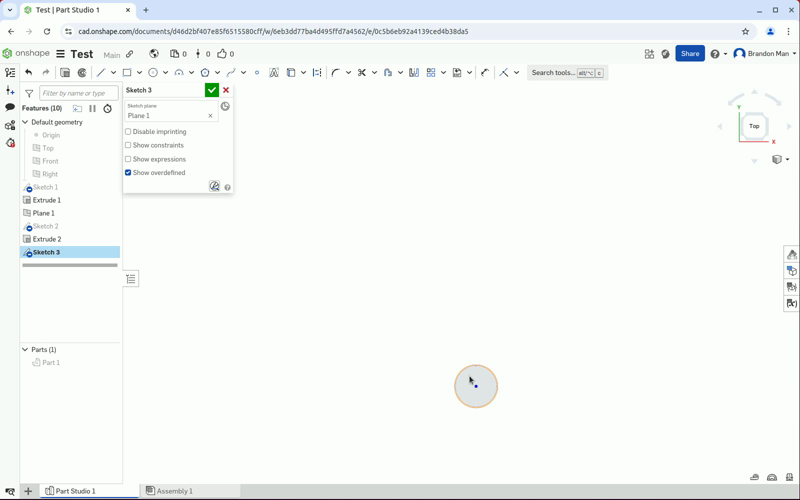
scroll(6)
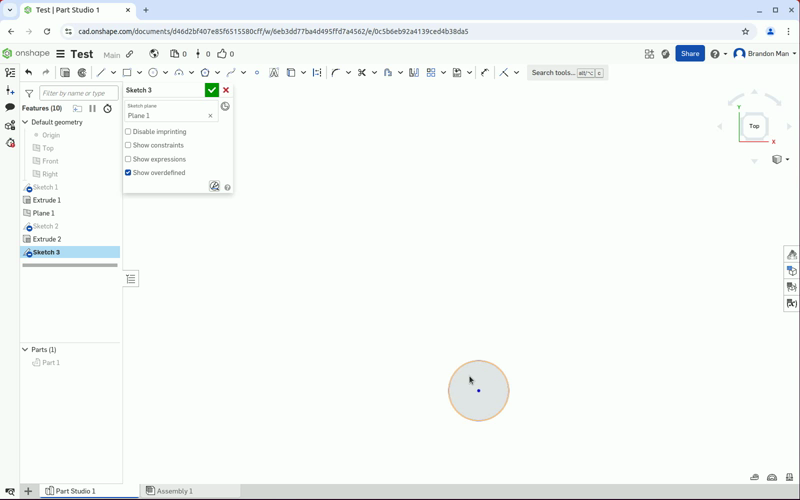
scroll(6)
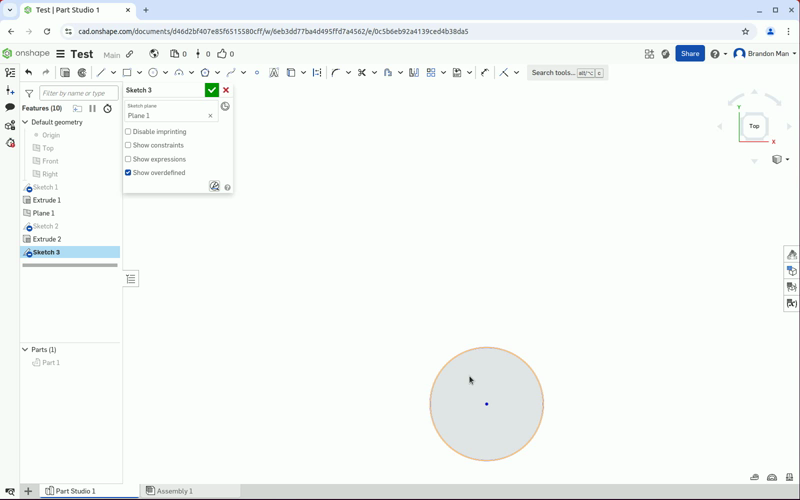
click(469, 375)
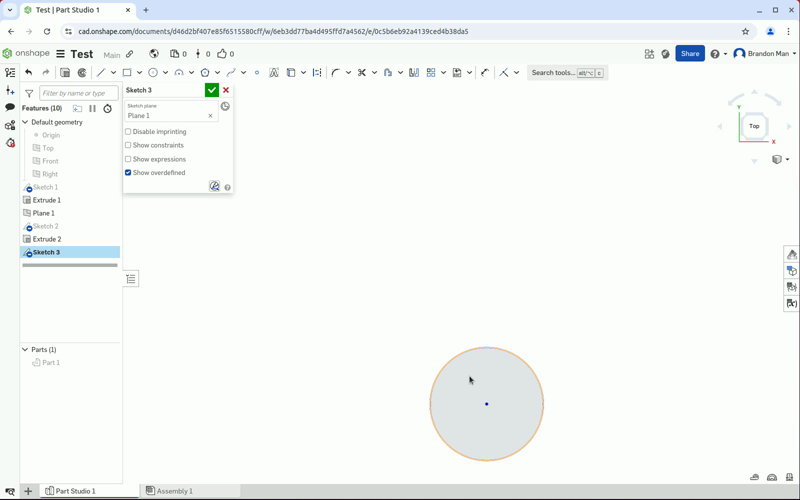
scroll(-6)
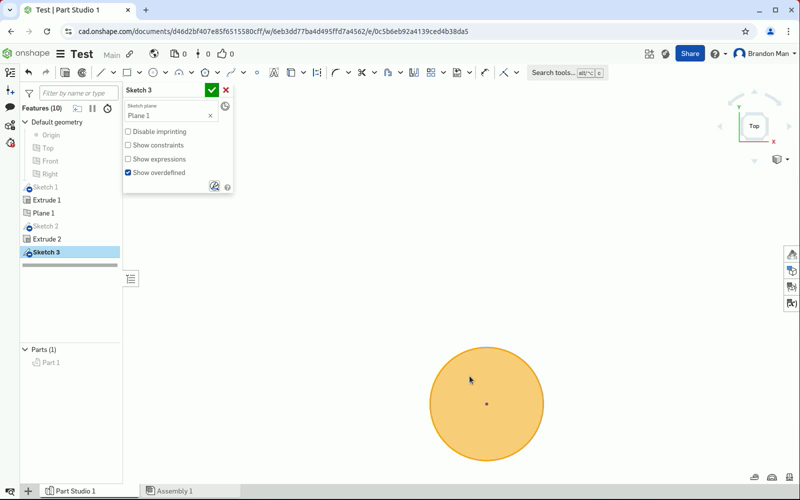
scroll(-6)
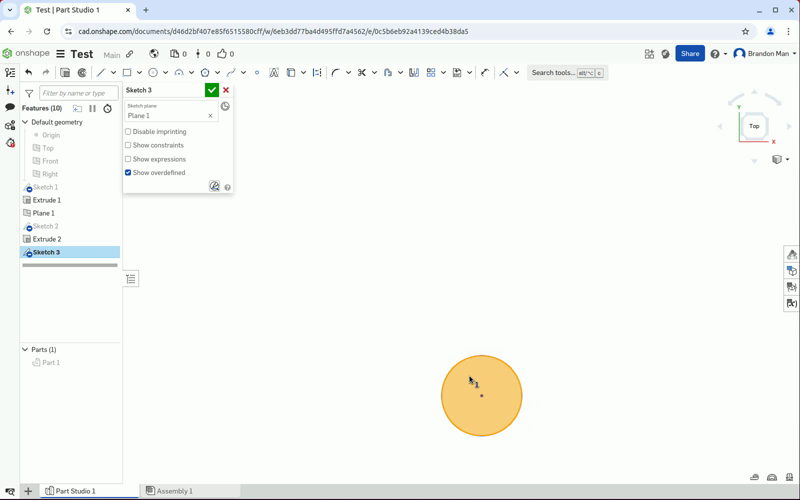
scroll(-6)
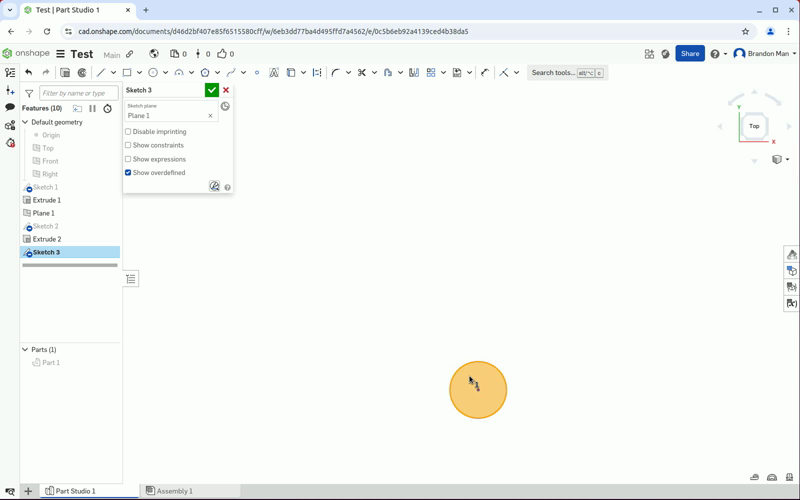
scroll(-6)
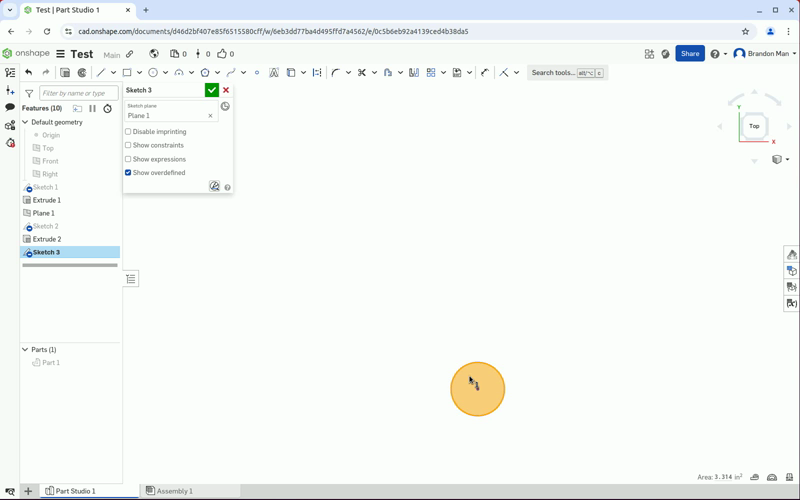
scroll(-6)
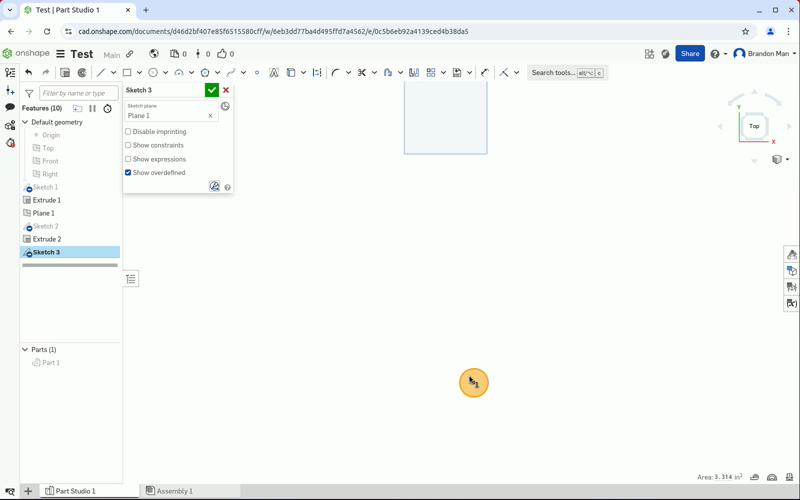
scroll(-6)
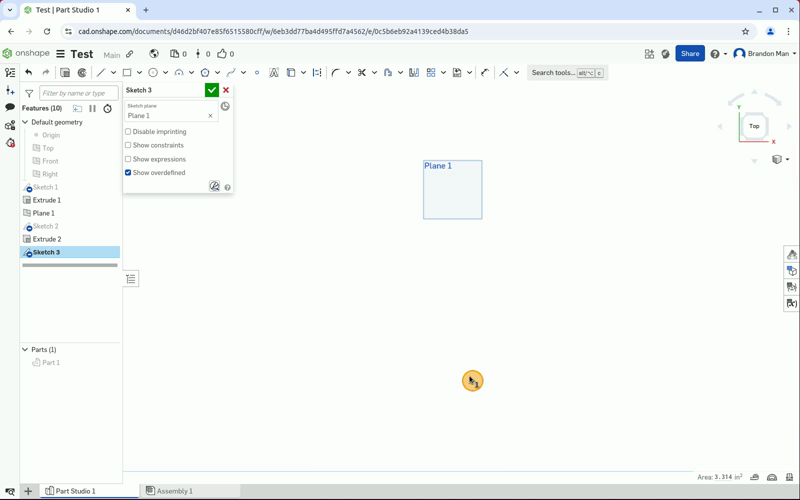
scroll(-6)
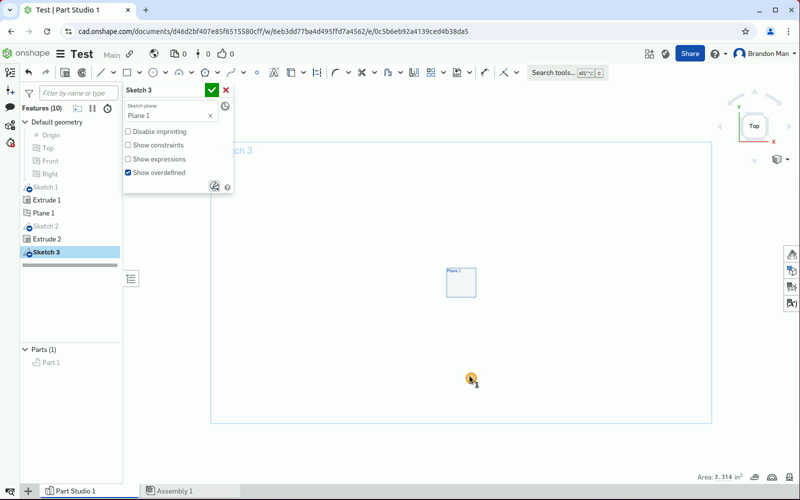
mouse_move(73, 352)
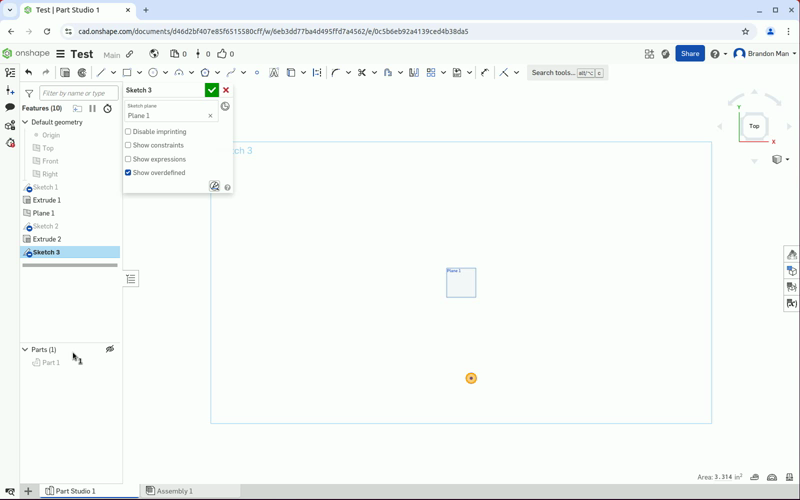
key(shift+y)
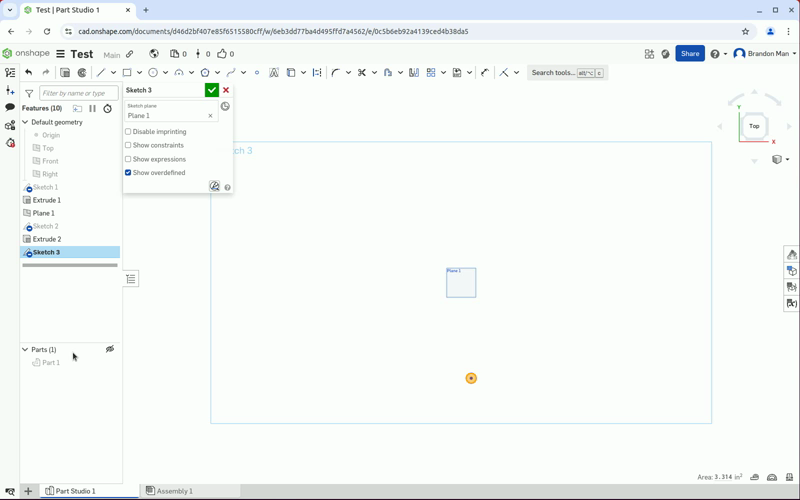
key(shift+e)
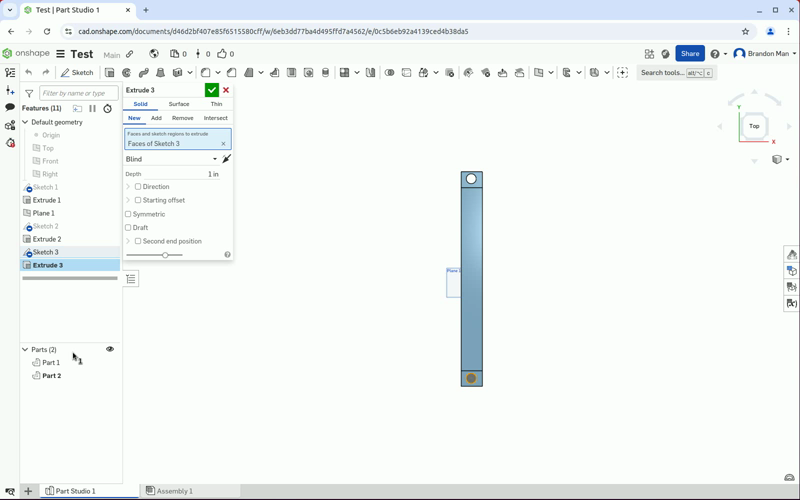
mouse_move(143, 106)
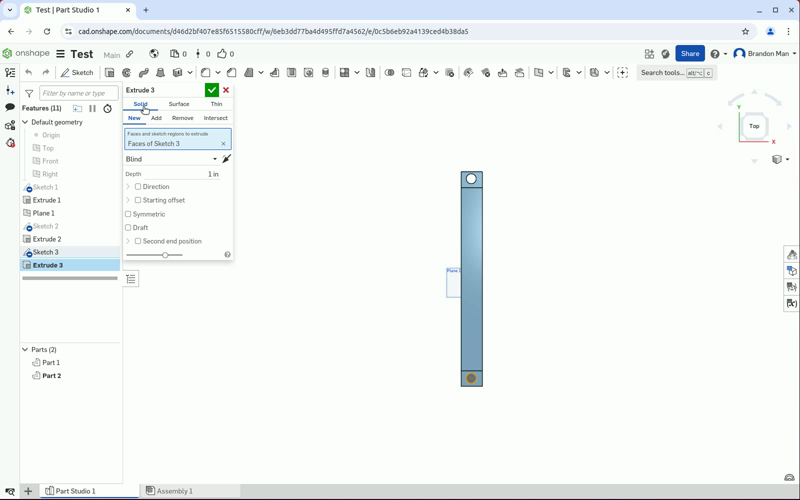
click(143, 106)
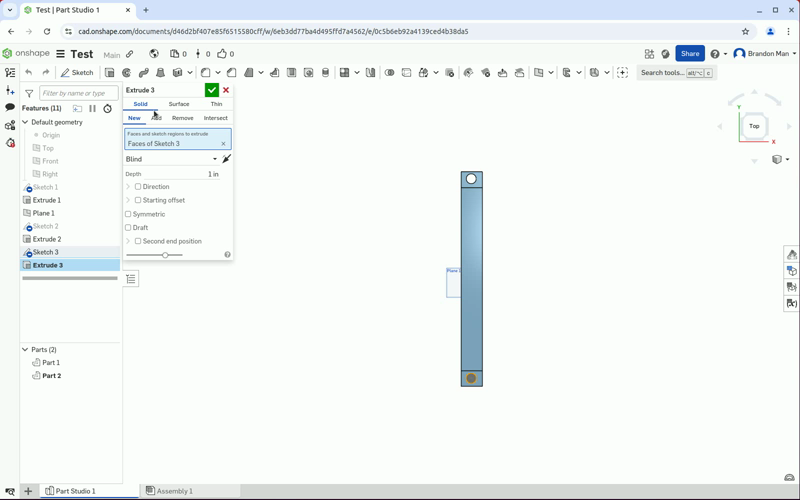
mouse_move(186, 120)
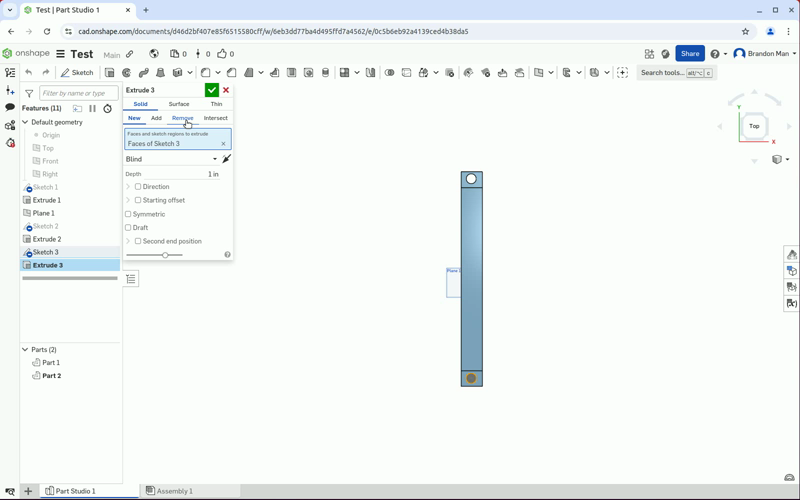
click(186, 120)
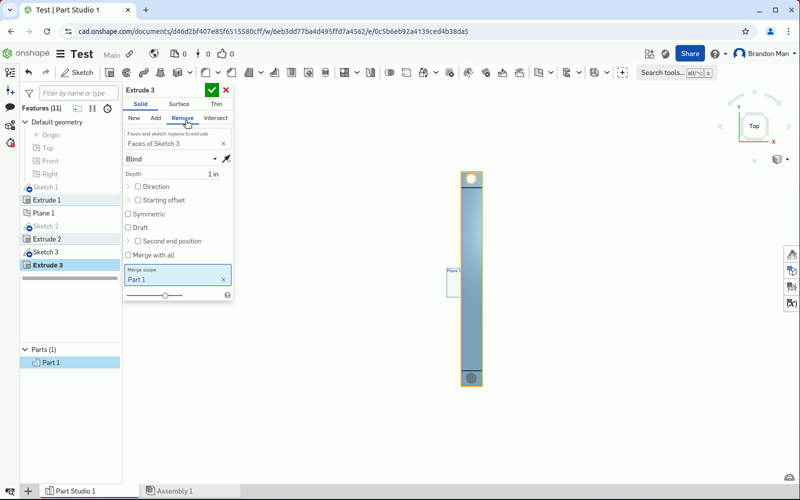
key(tab, 4)
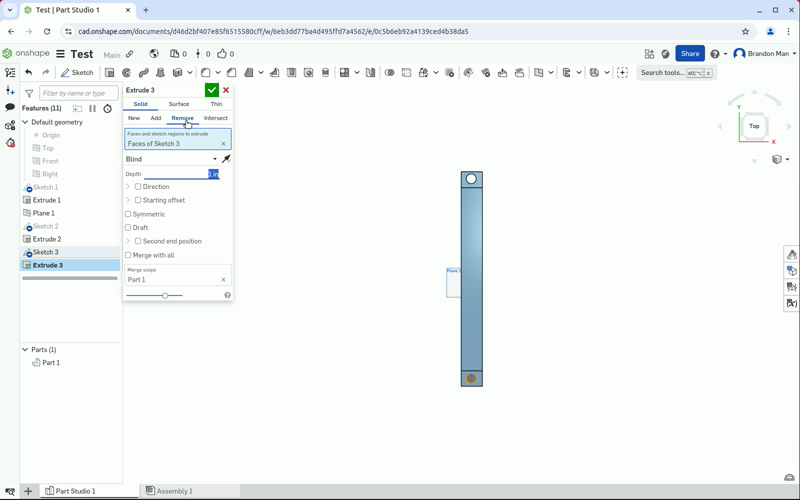
text(10.832)
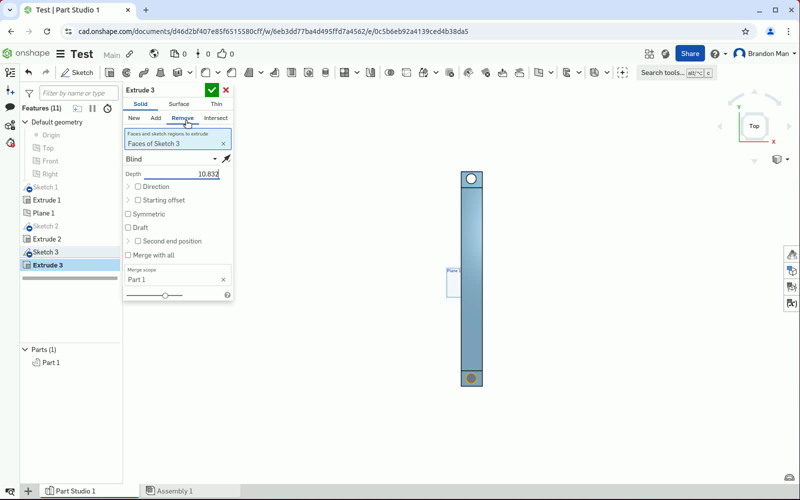
key(tab, 6)
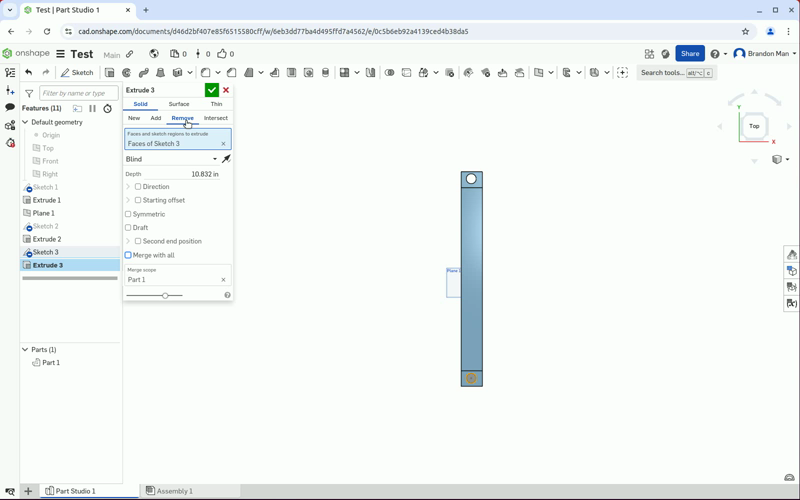
key(space)
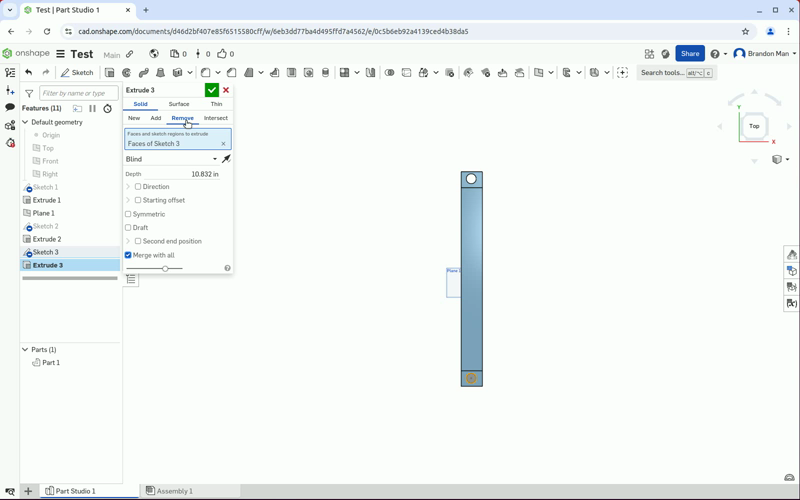
key(enter)
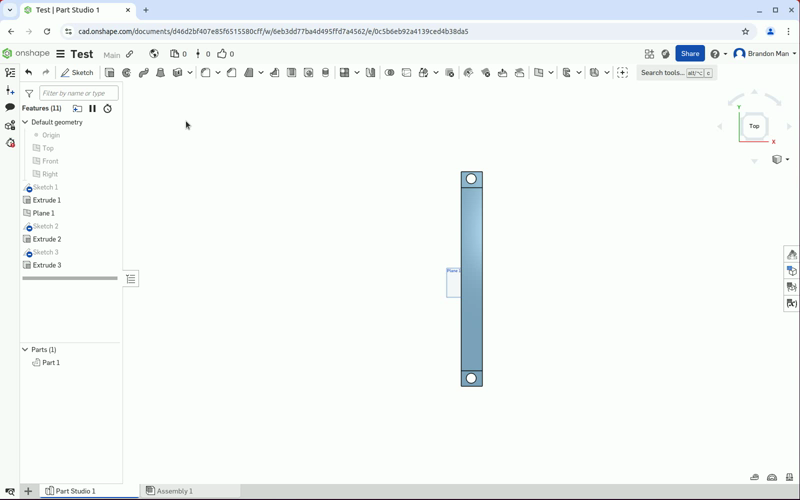
key(shift+h)
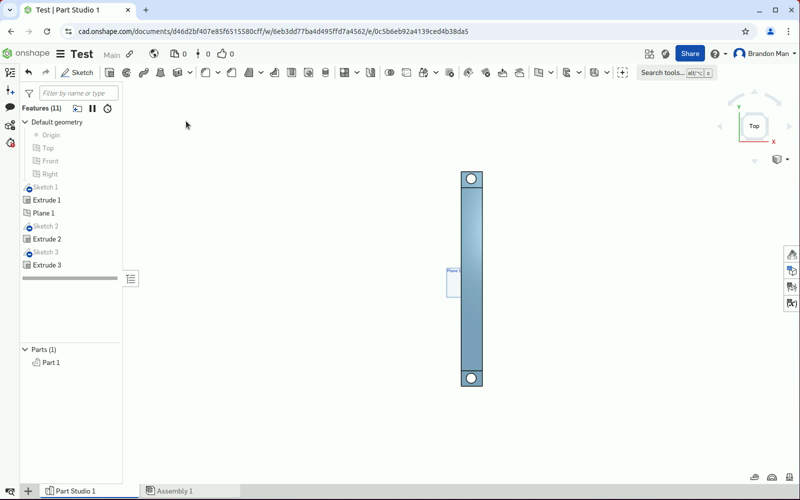
key(shift+h)
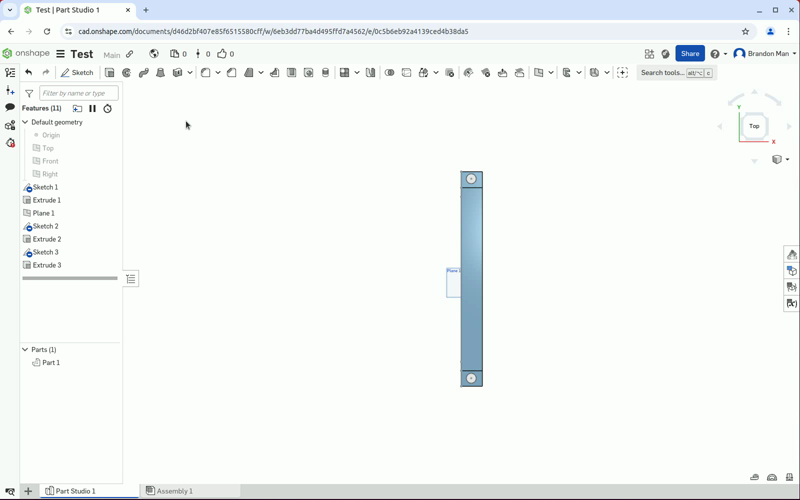
key(shift+7)
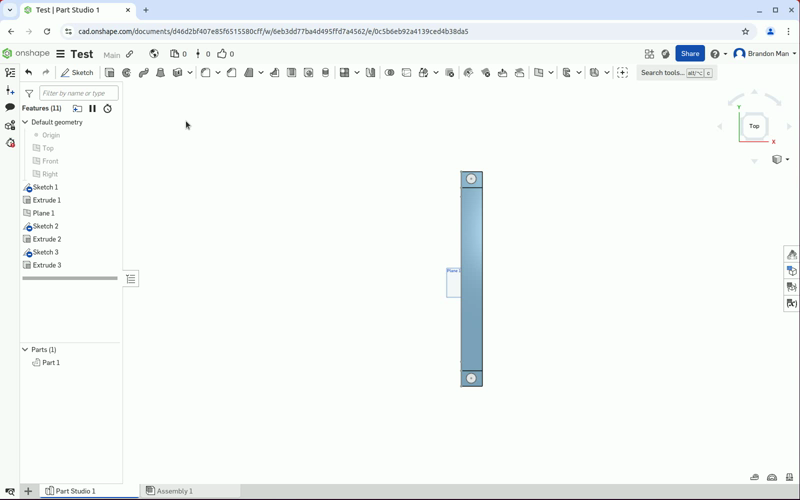
key(up, 3)
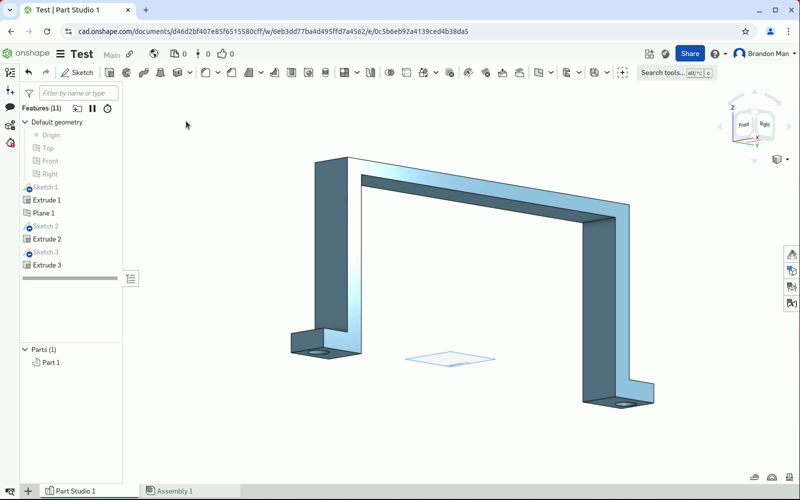
key(left, 3)
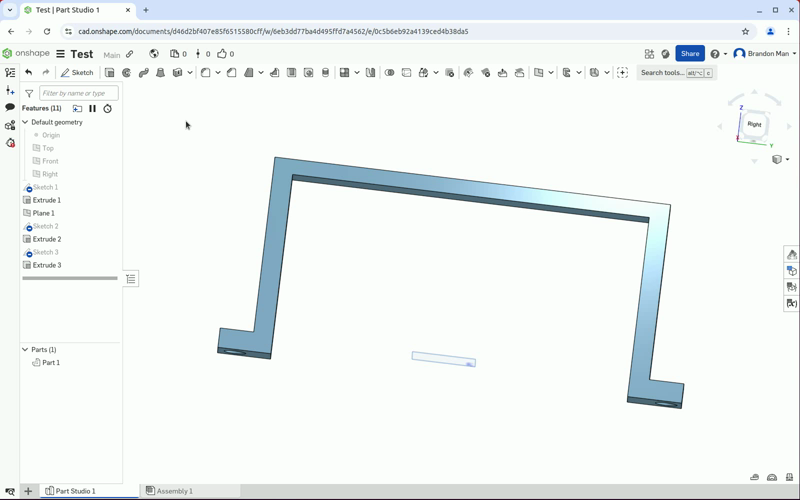
key(right, 3)
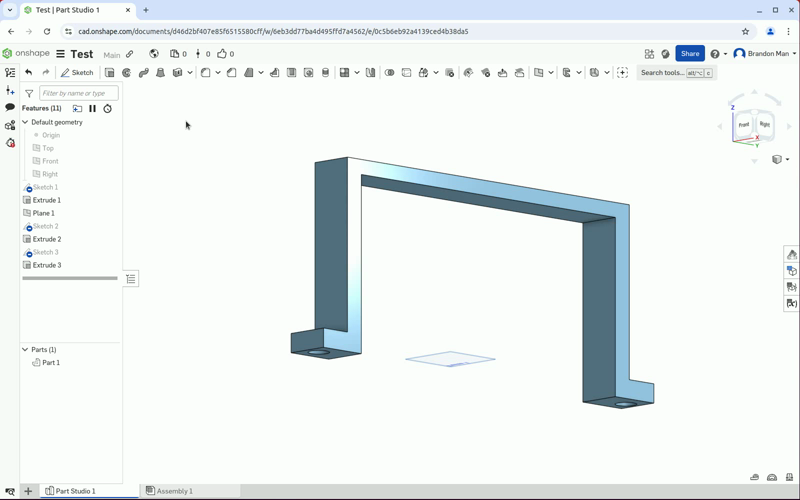
key(down, 3)
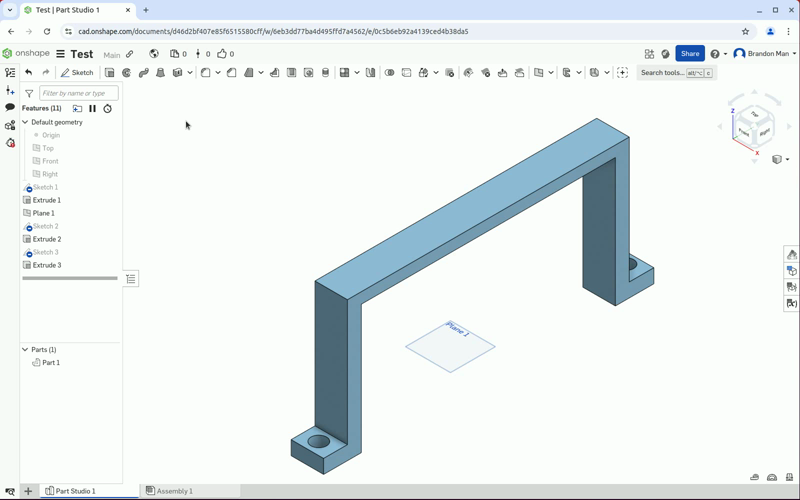
mouse_move(73, 189)
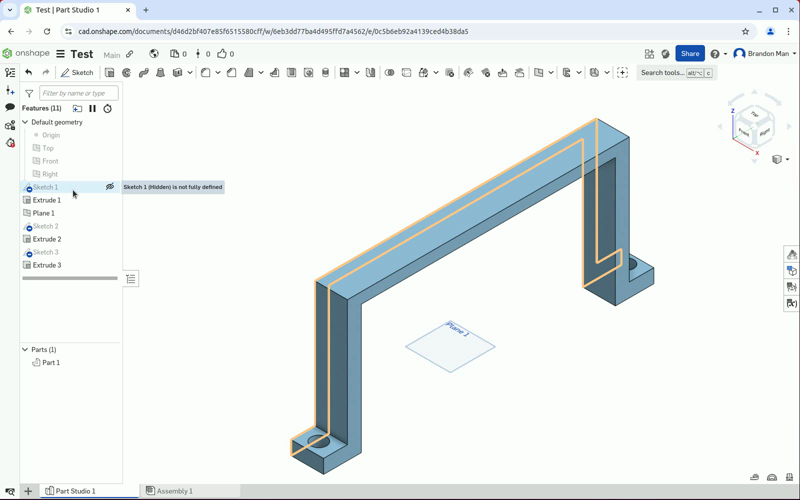
click(73, 189)